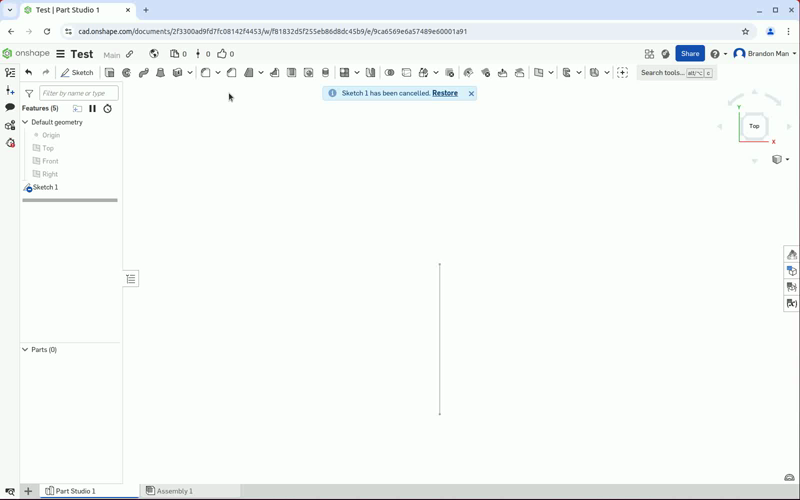
key(shift+h)
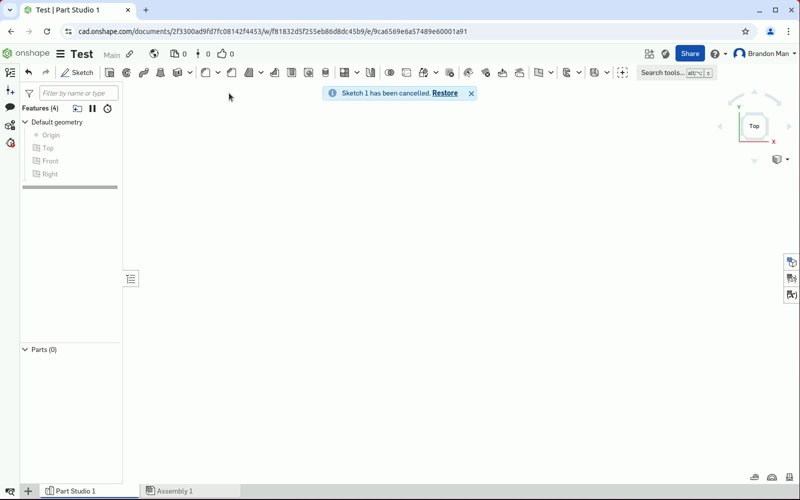
mouse_move(73, 352)
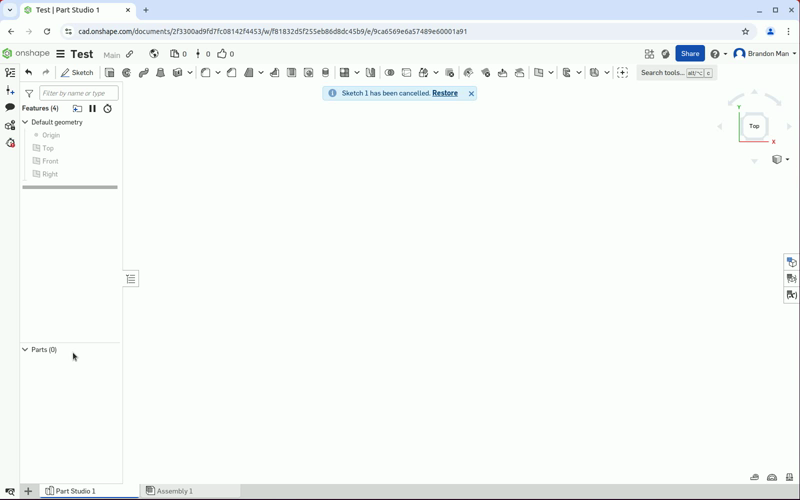
key(y)
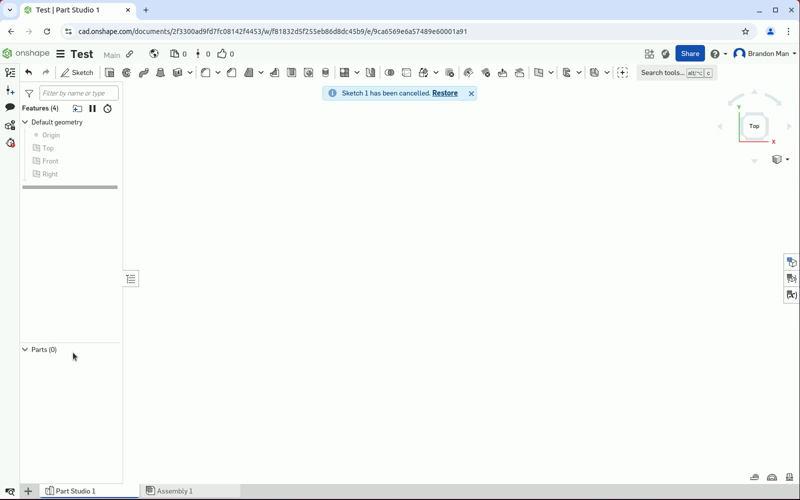
key(shift+p)
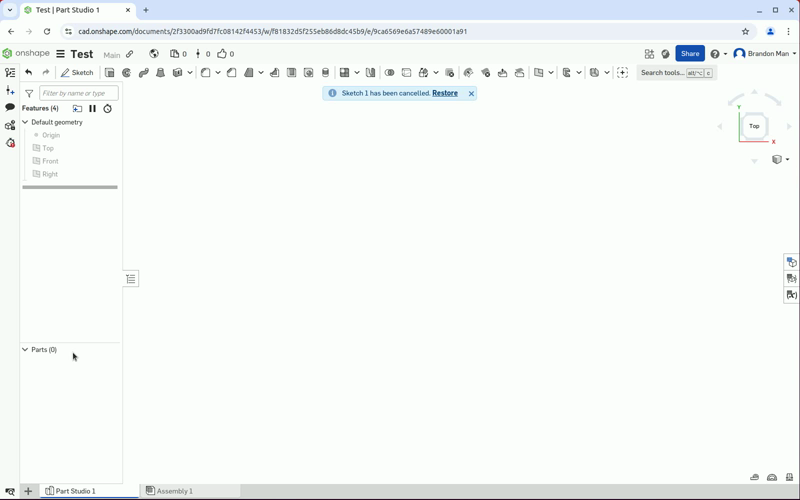
key(space)
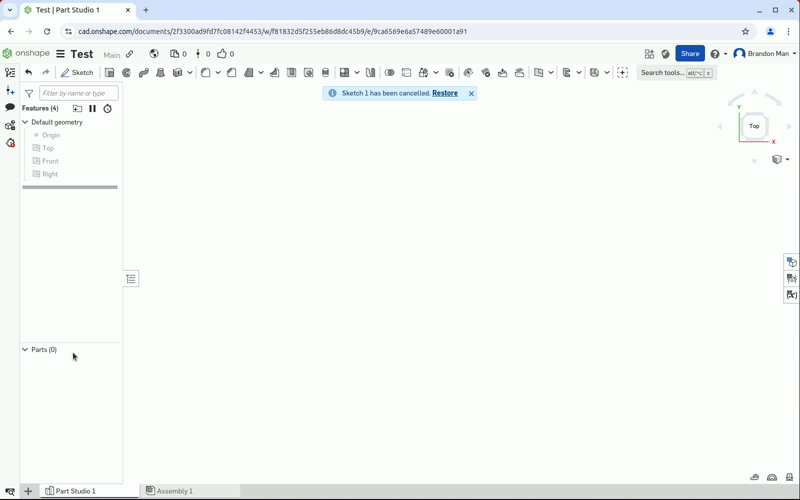
key_down(shift)
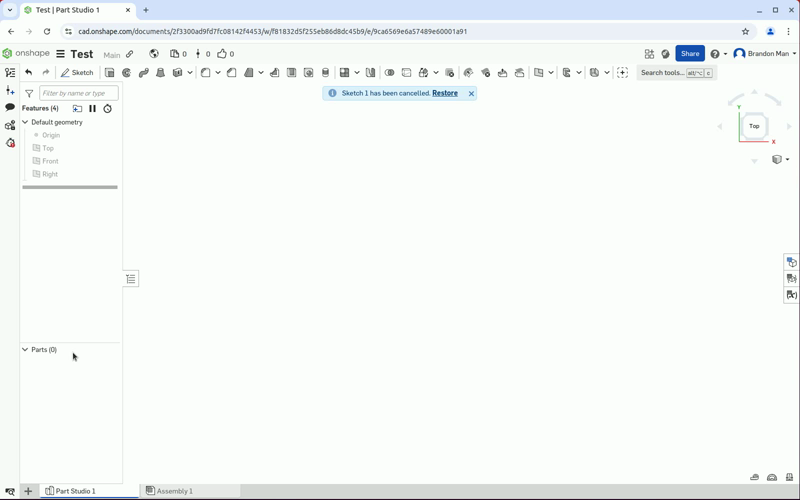
key(up)
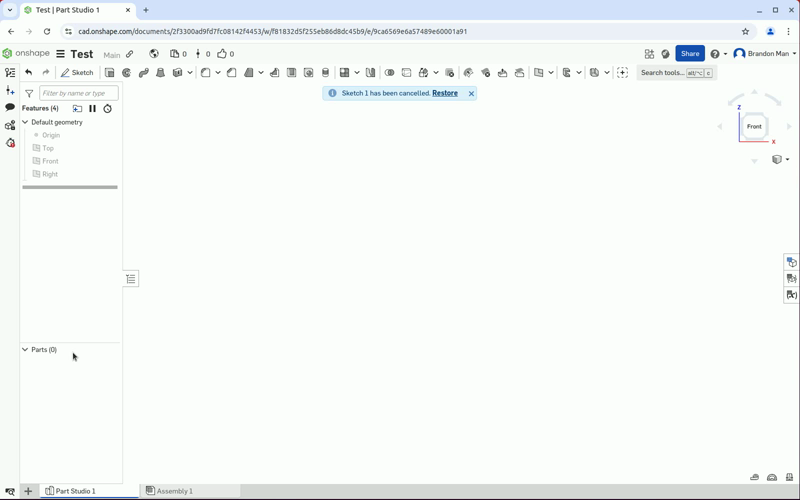
key_up(shift)
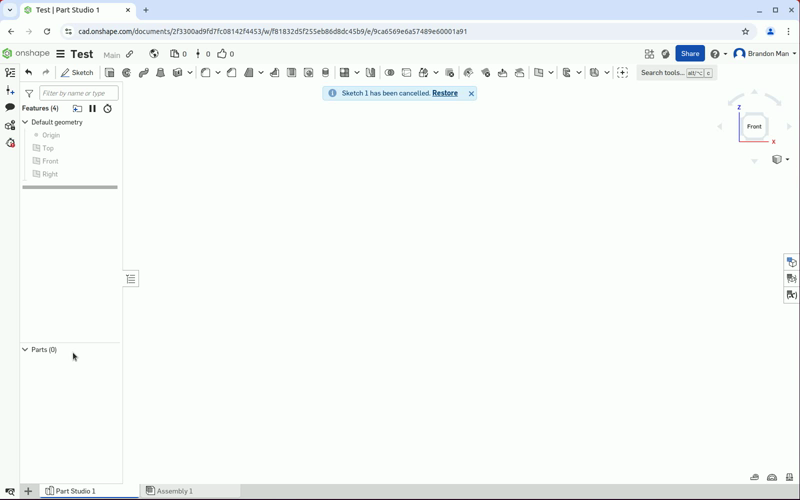
mouse_move(73, 352)
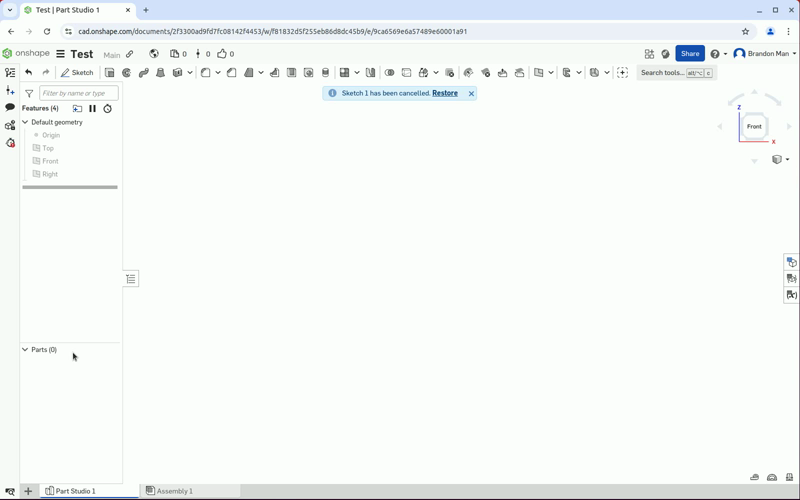
key(shift+y)
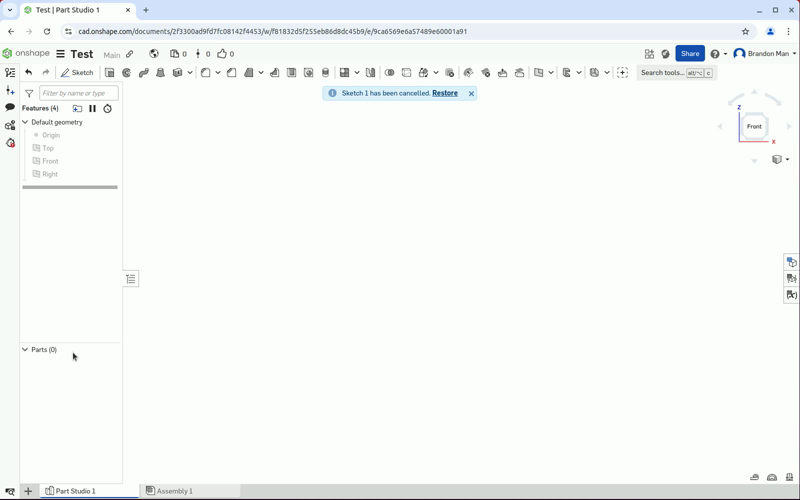
key(shift+s)
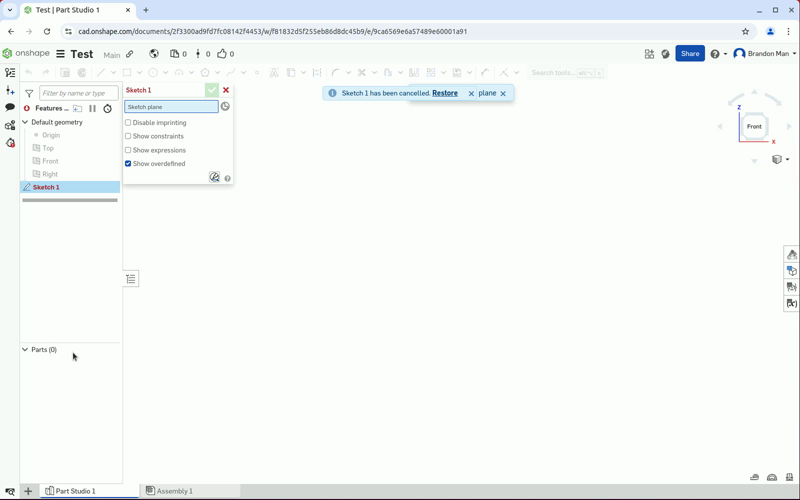
mouse_move(73, 163)
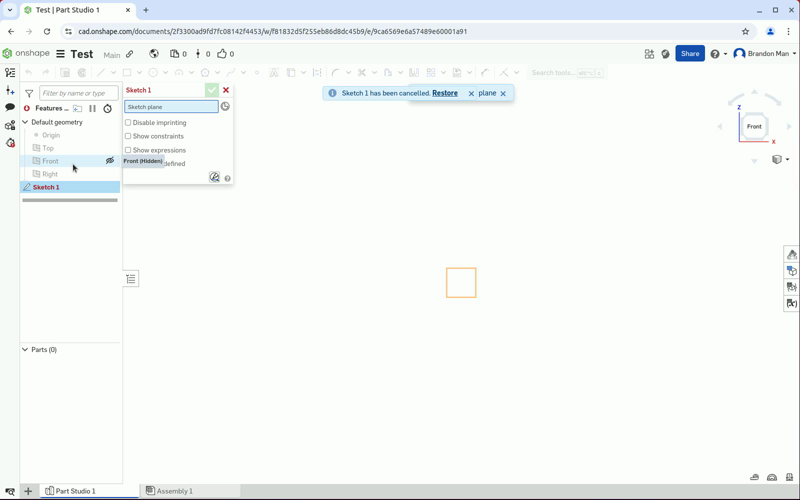
click(73, 163)
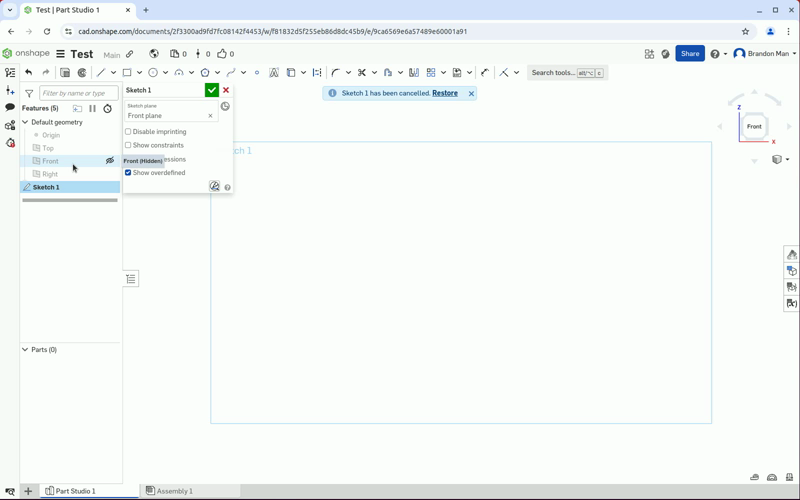
mouse_move(73, 352)
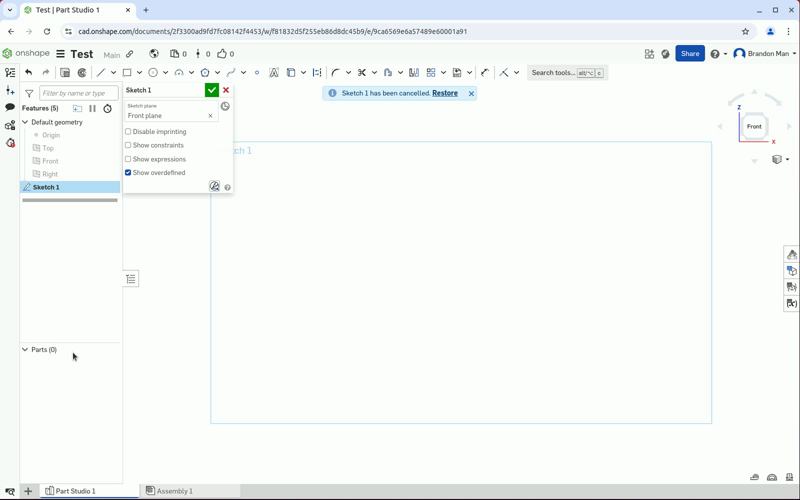
key(y)
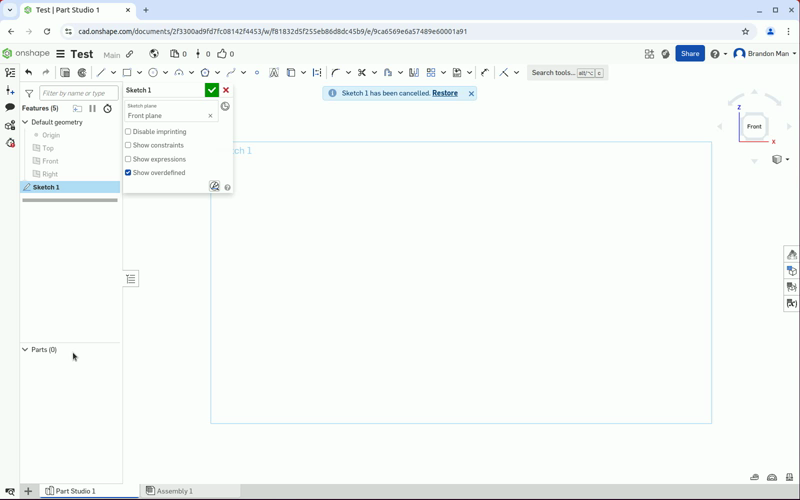
key(l)
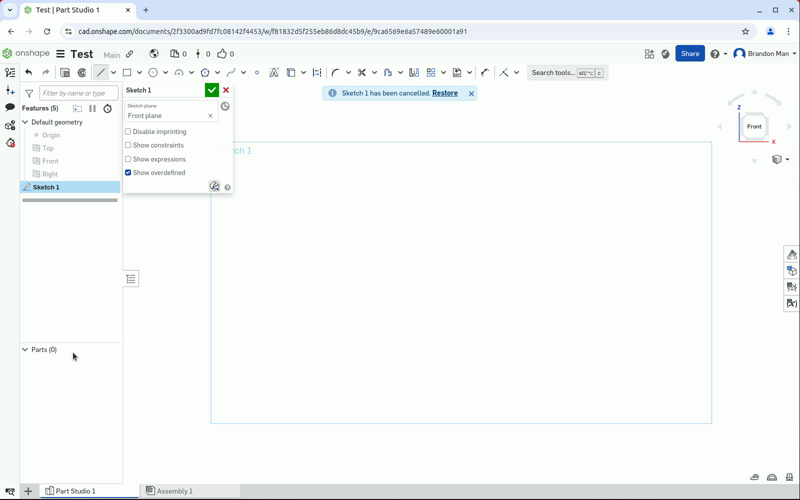
key_down(shift)
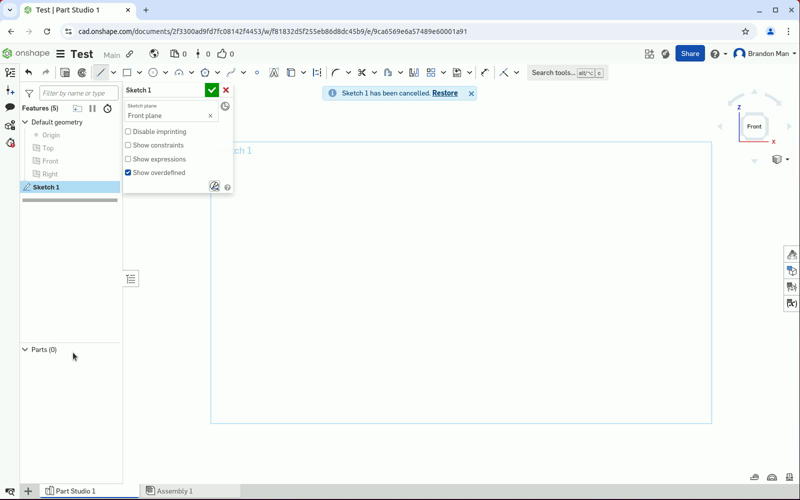
mouse_move(361, 282)
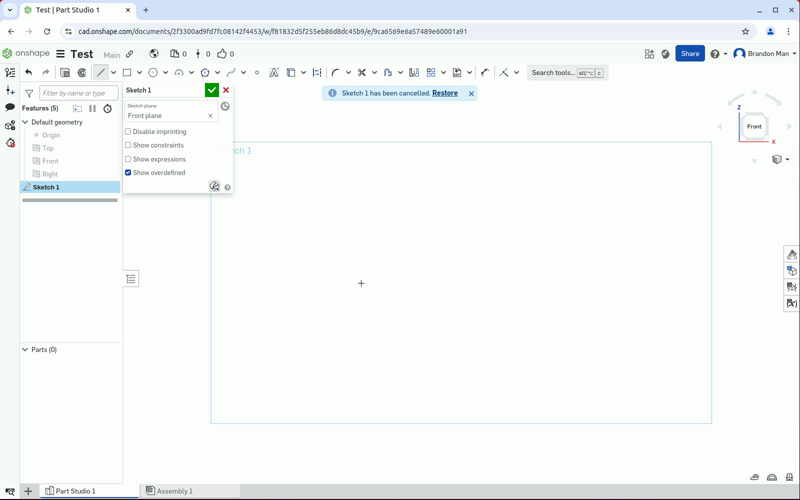
click(361, 282)
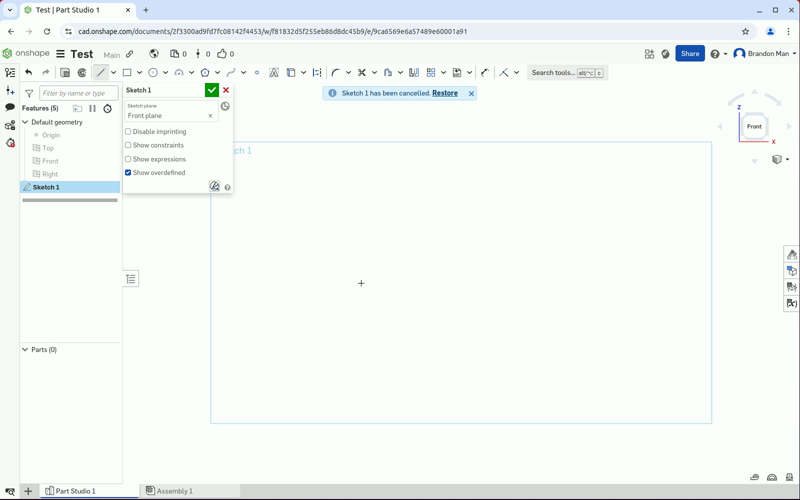
key_up(shift)
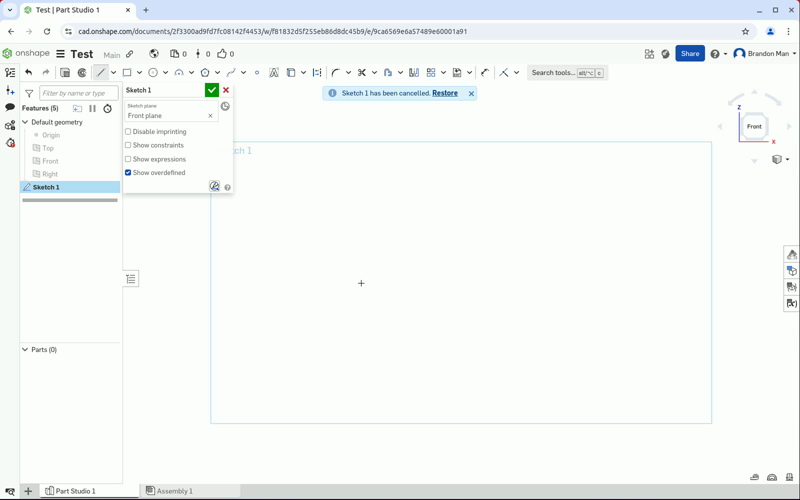
key_down(shift)
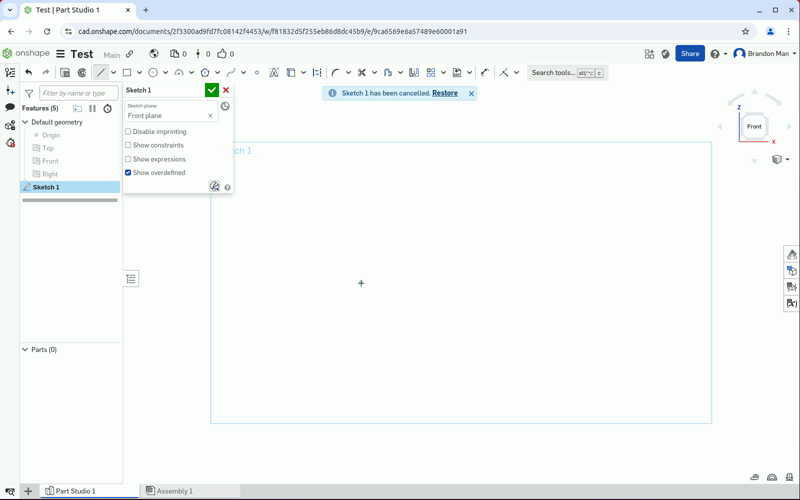
mouse_move(440, 282)
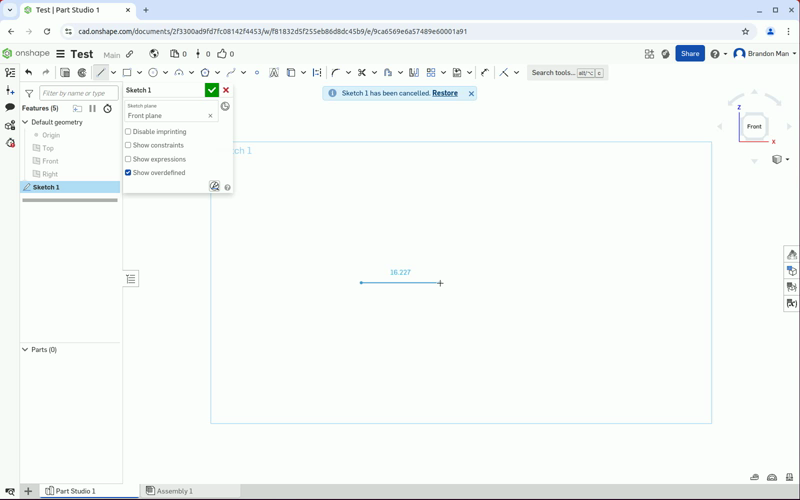
click(440, 282)
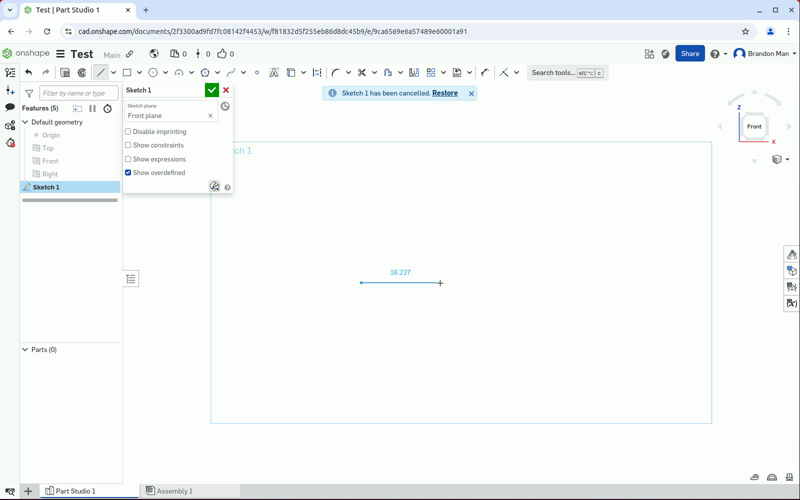
key_up(shift)
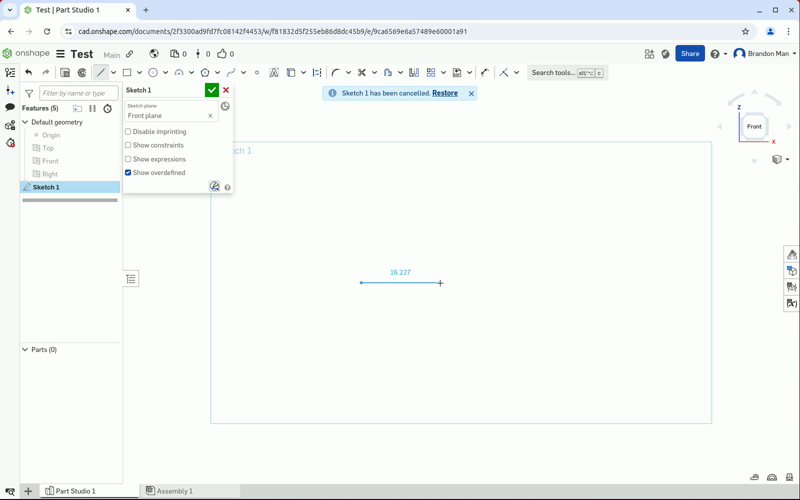
key_down(shift)
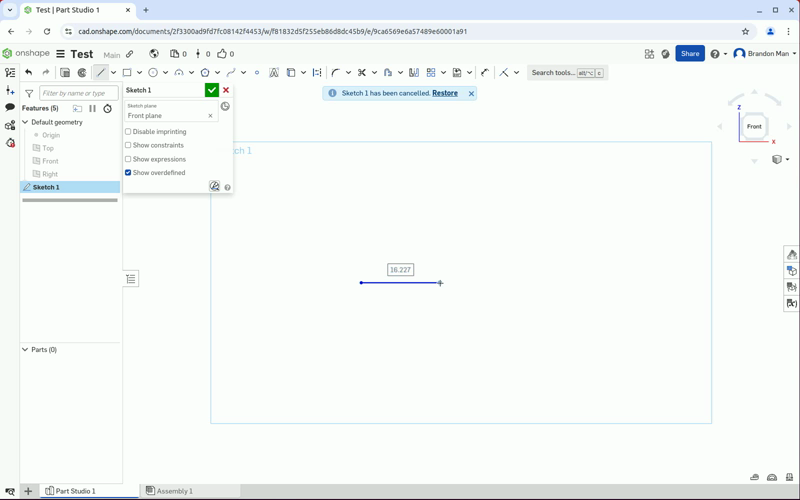
mouse_move(440, 191)
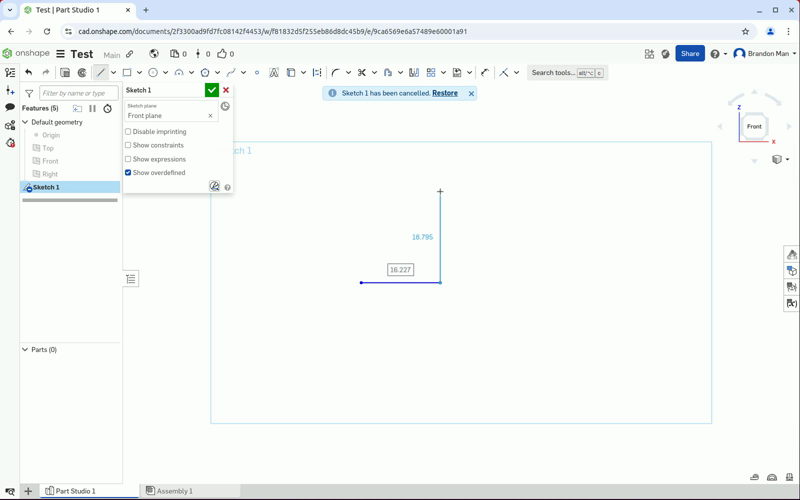
click(440, 191)
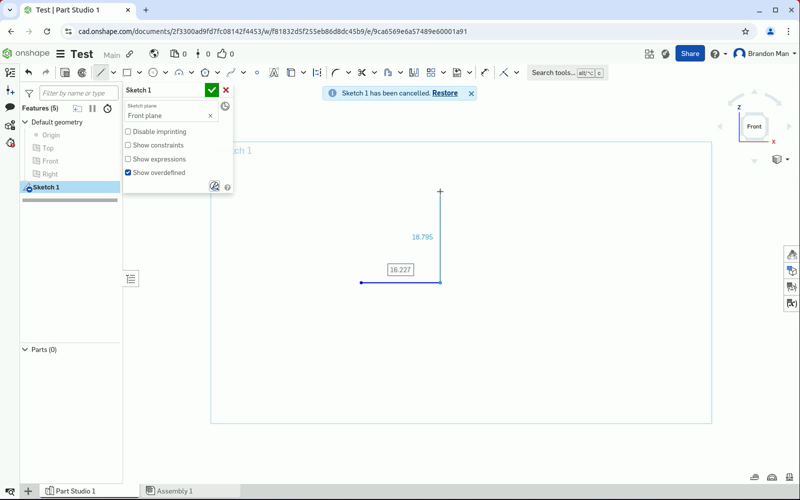
key_up(shift)
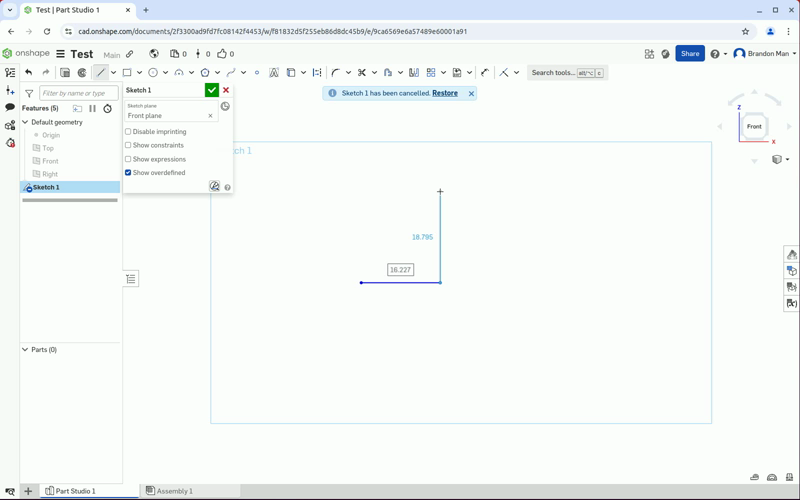
key_down(shift)
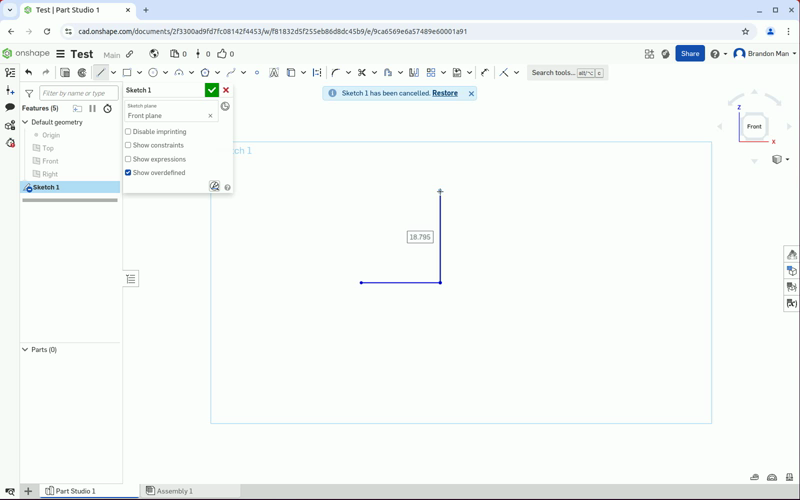
mouse_move(361, 191)
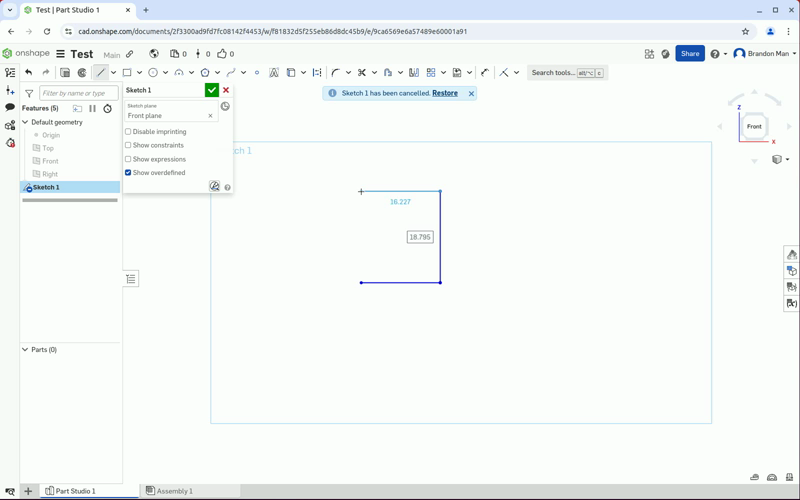
click(361, 191)
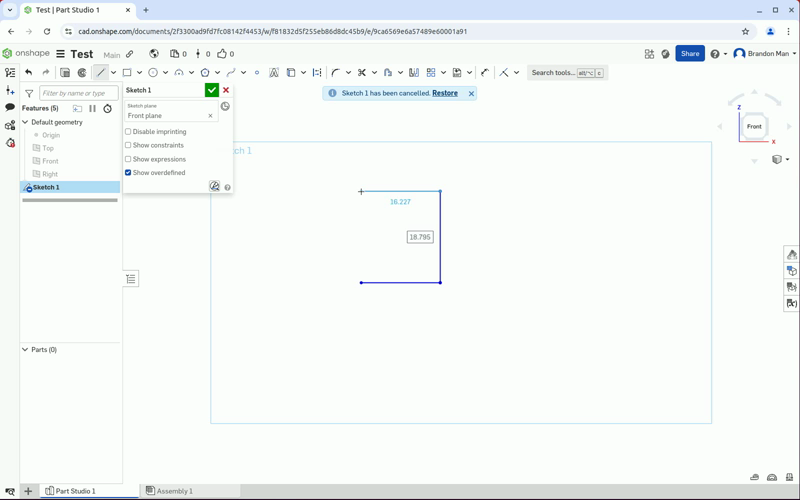
key_up(shift)
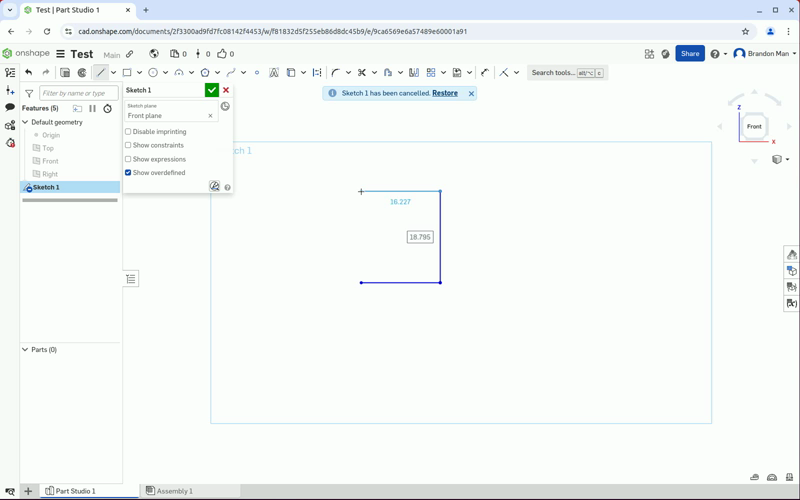
key_down(shift)
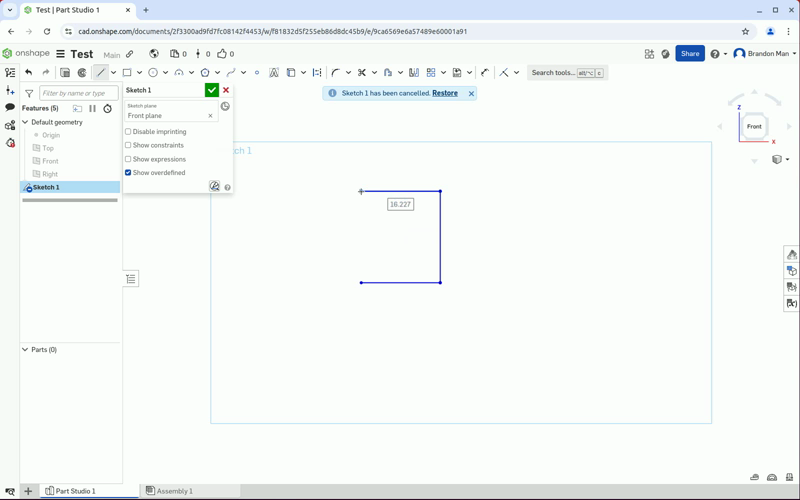
mouse_move(361, 282)
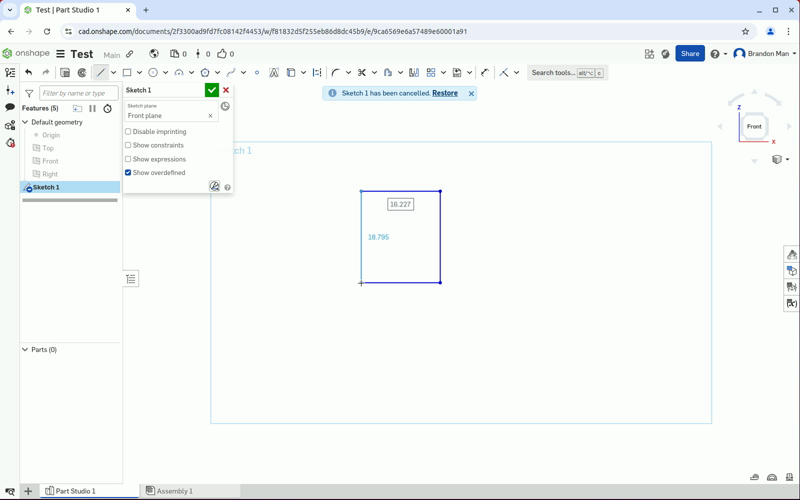
key_up(shift)
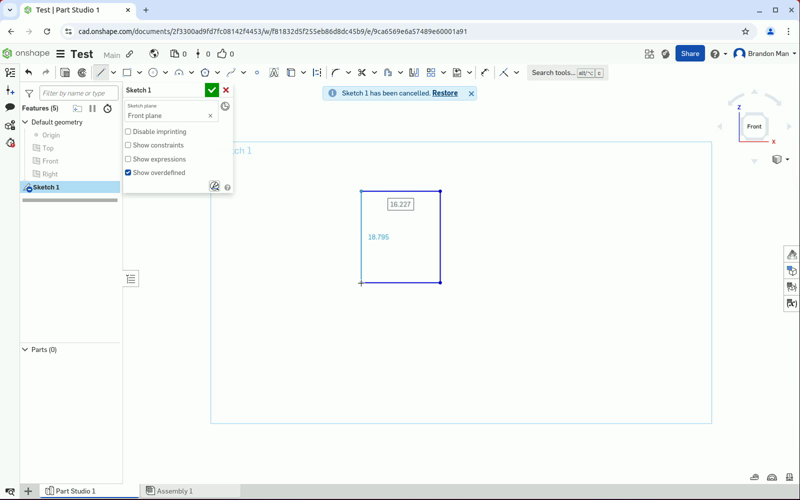
click(361, 282)
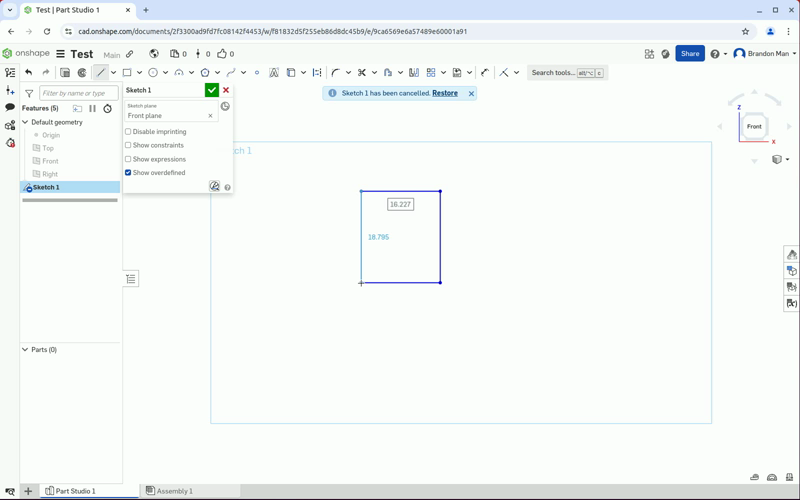
key(esc)
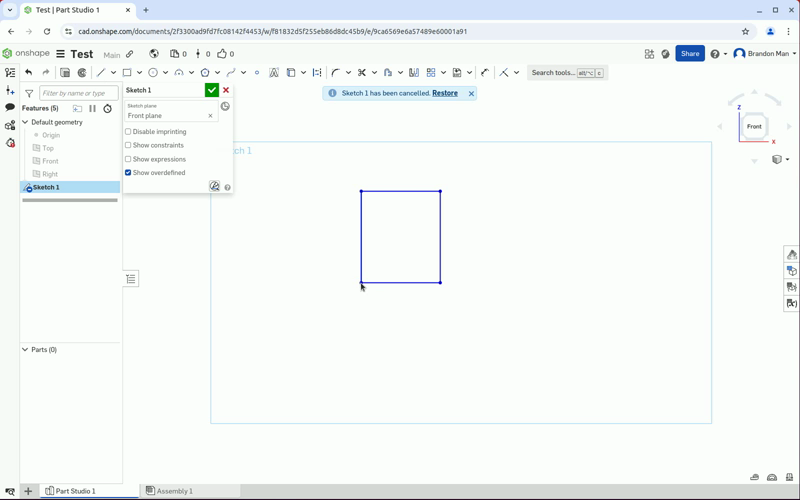
mouse_move(385, 199)
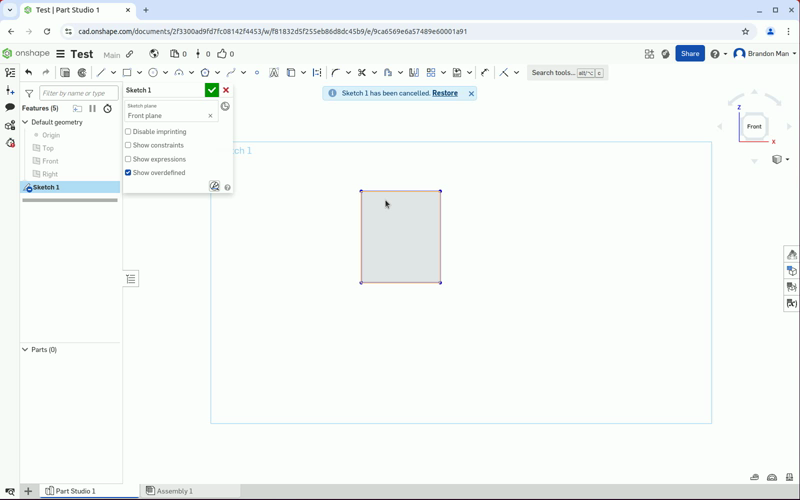
click(385, 199)
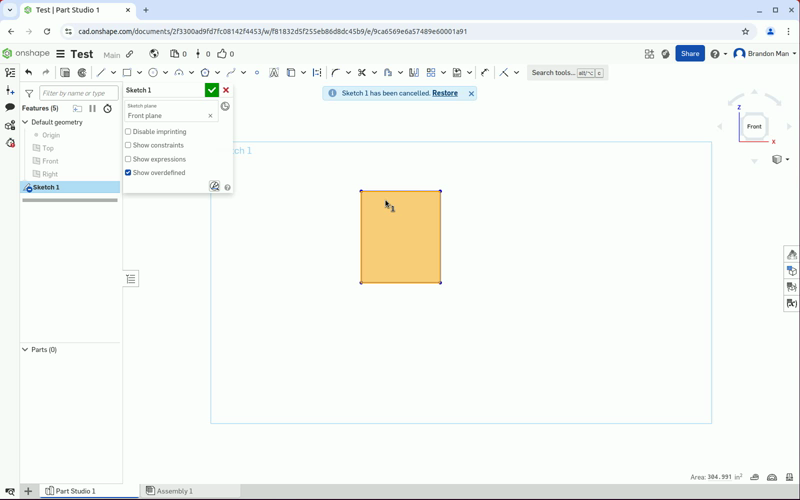
mouse_move(73, 352)
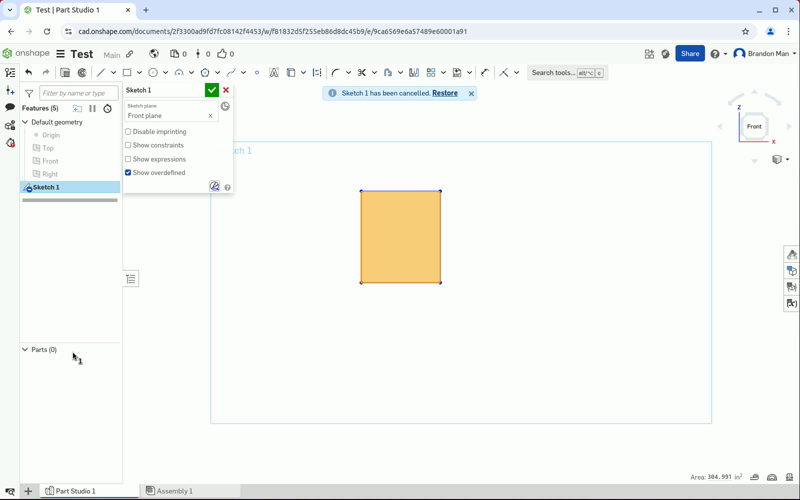
key(shift+y)
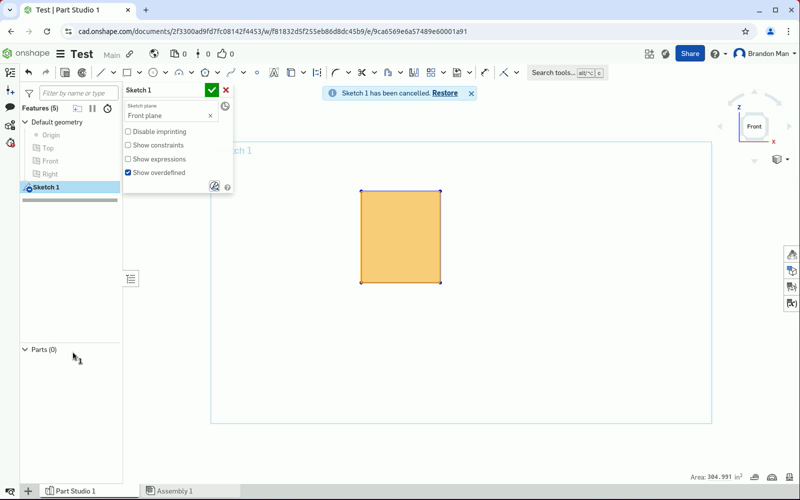
key(shift+e)
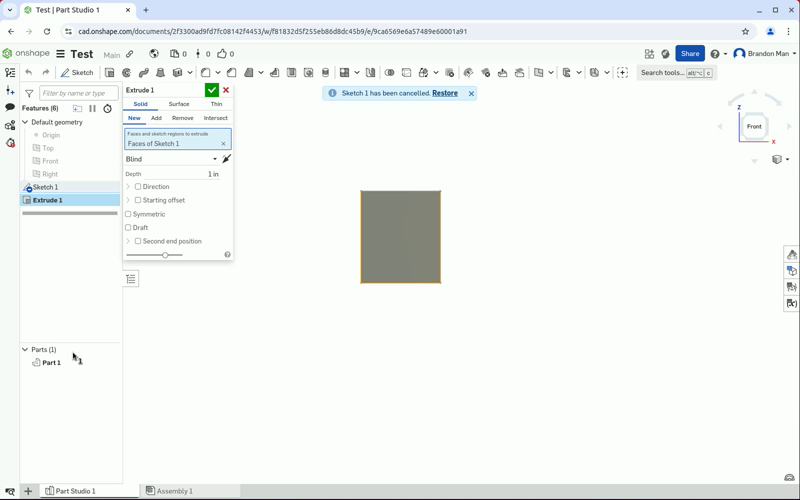
mouse_move(143, 106)
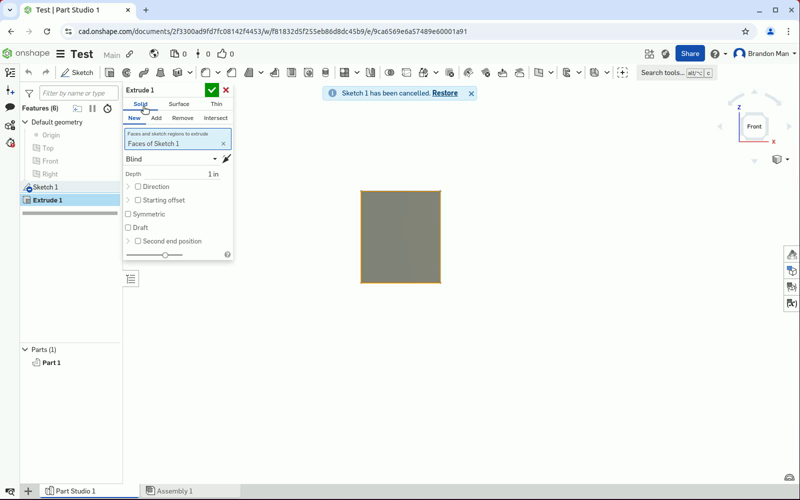
click(143, 106)
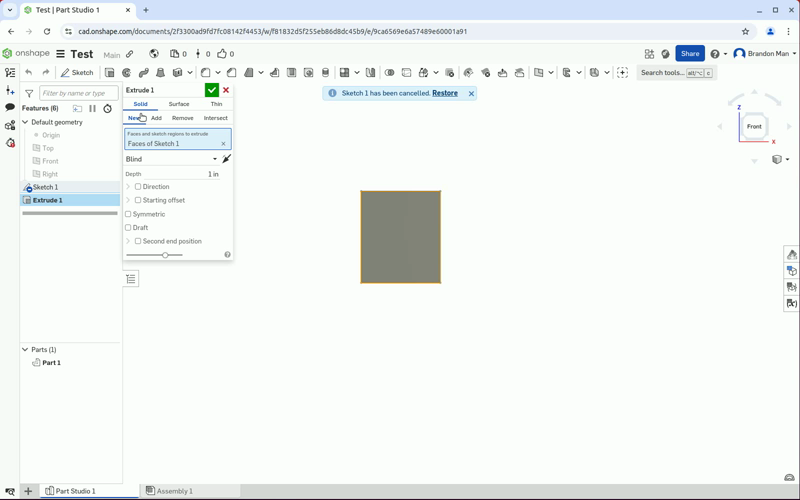
mouse_move(137, 120)
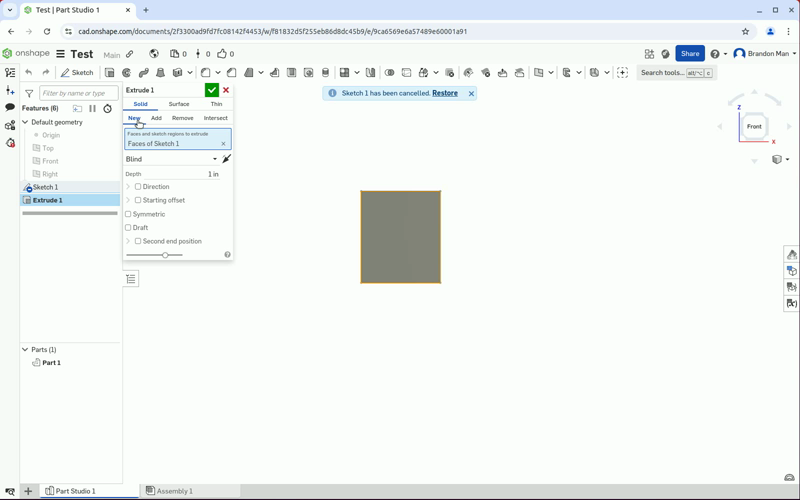
click(137, 120)
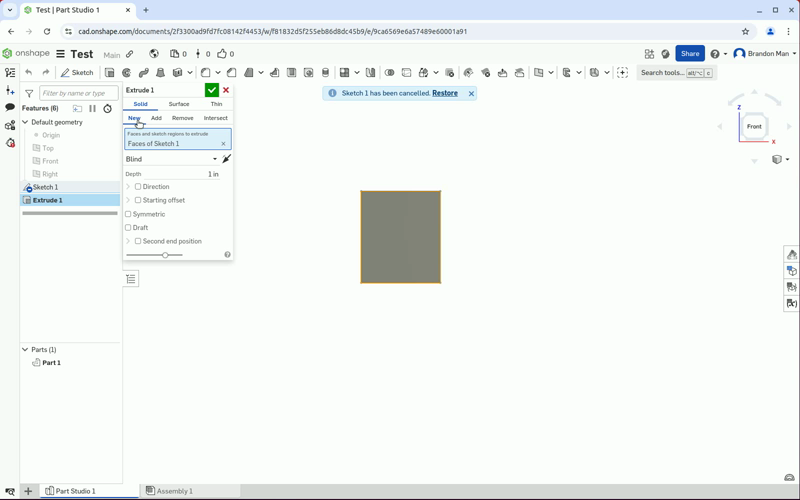
key(tab, 4)
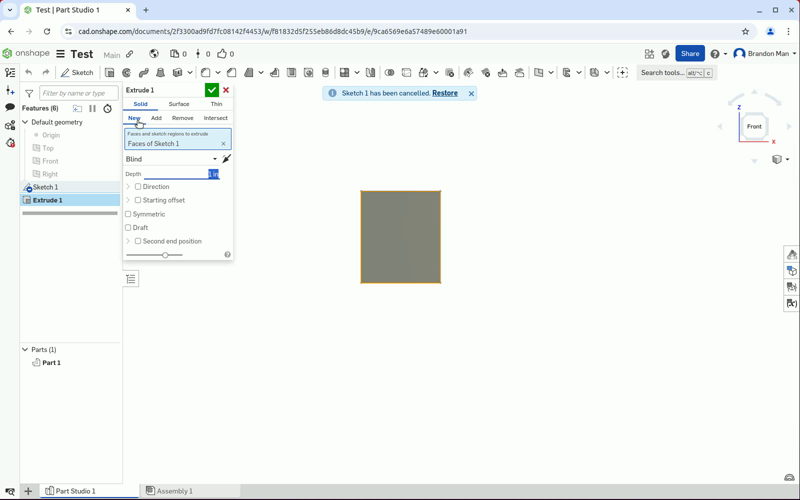
text(0.241)
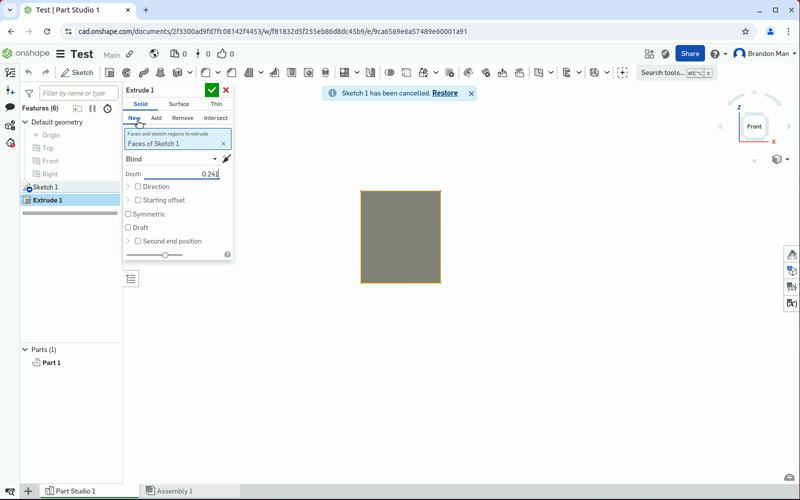
key(enter)
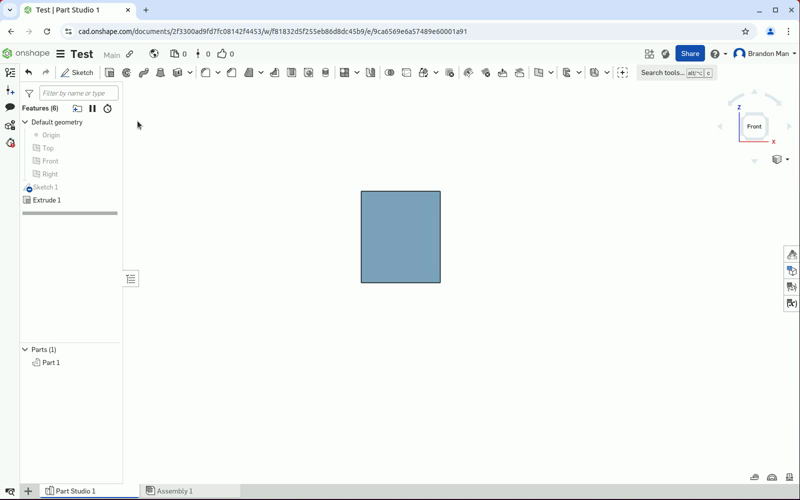
key(shift+h)
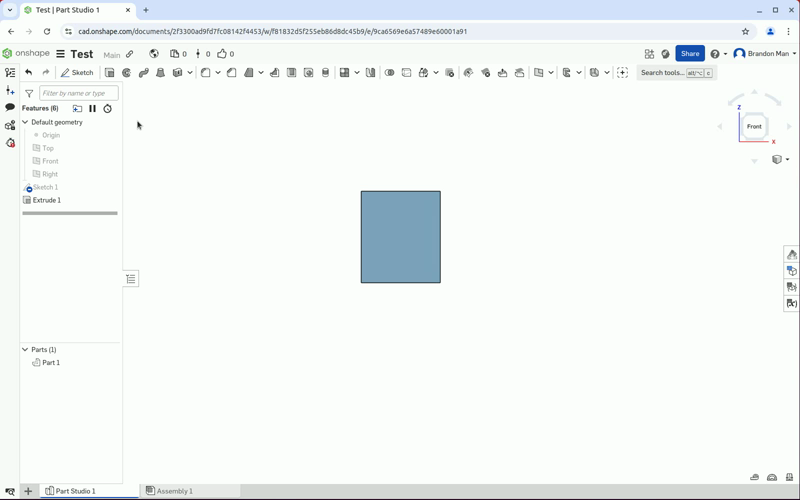
key(shift+h)
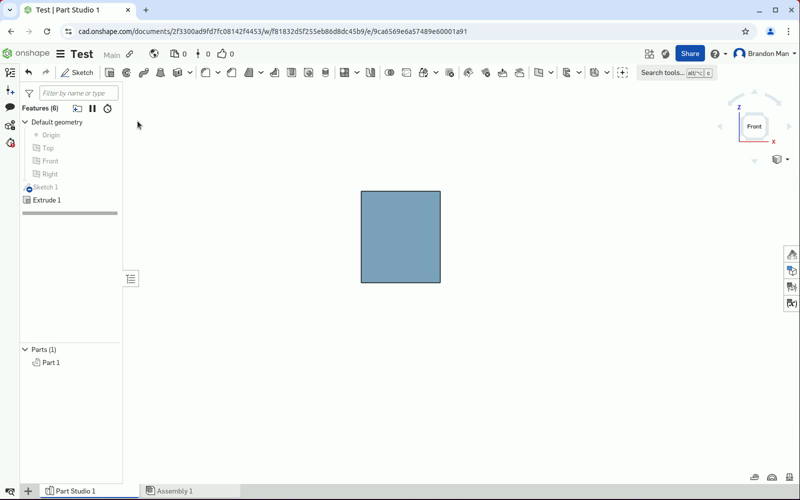
mouse_move(73, 189)
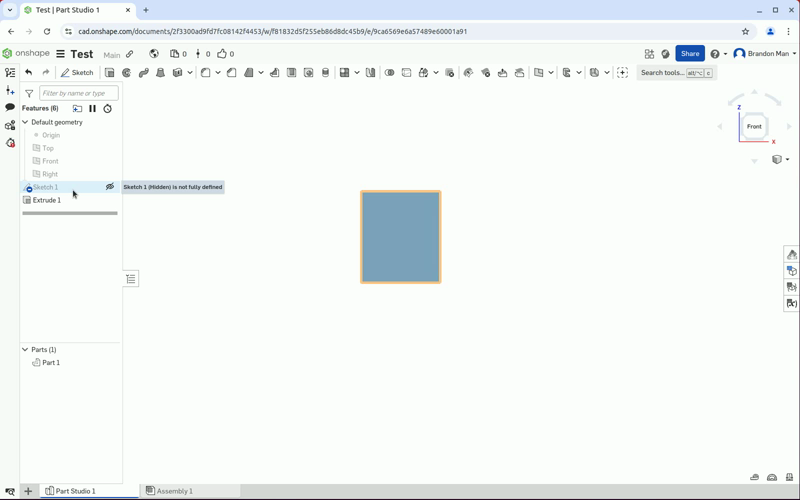
click(73, 189)
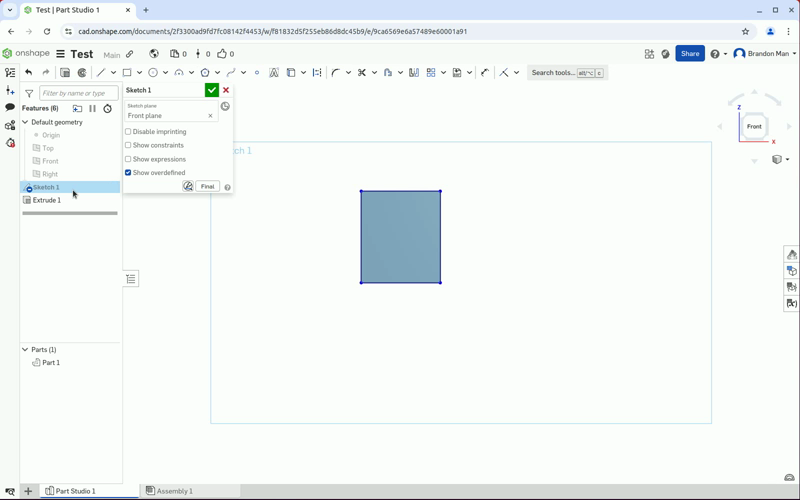
mouse_move(229, 92)
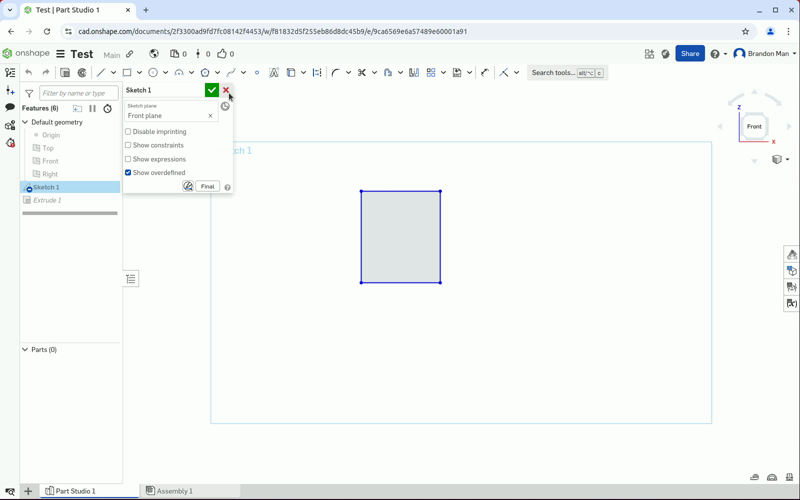
click(229, 92)
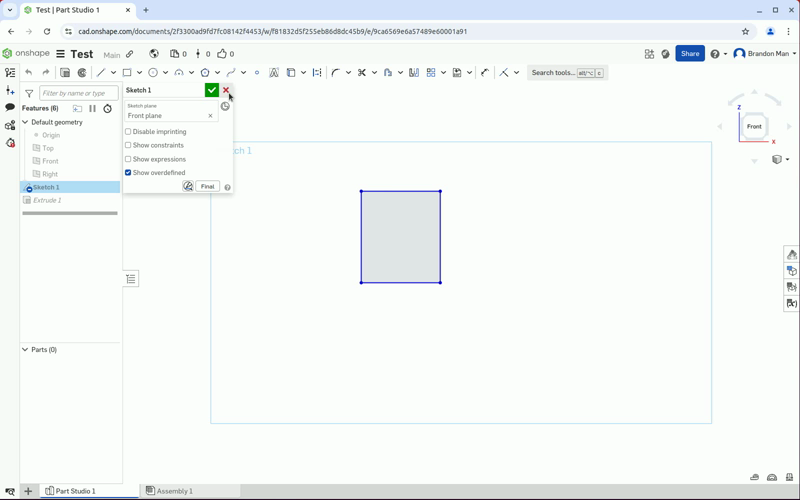
key(shift+s)
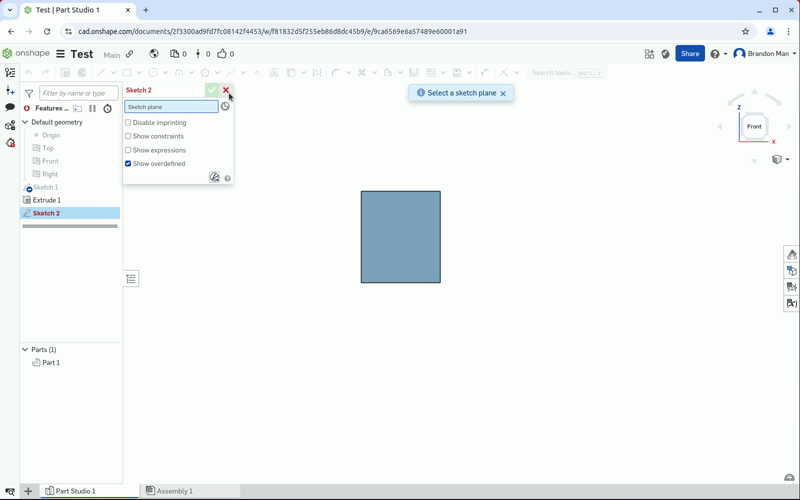
mouse_move(73, 163)
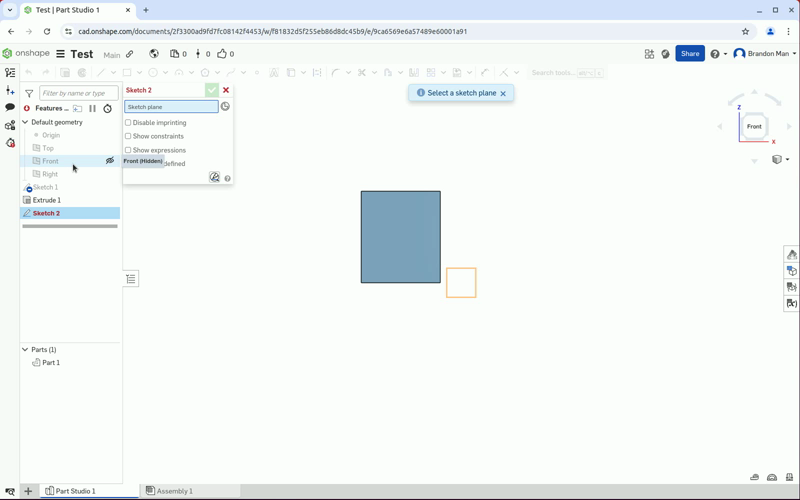
click(73, 163)
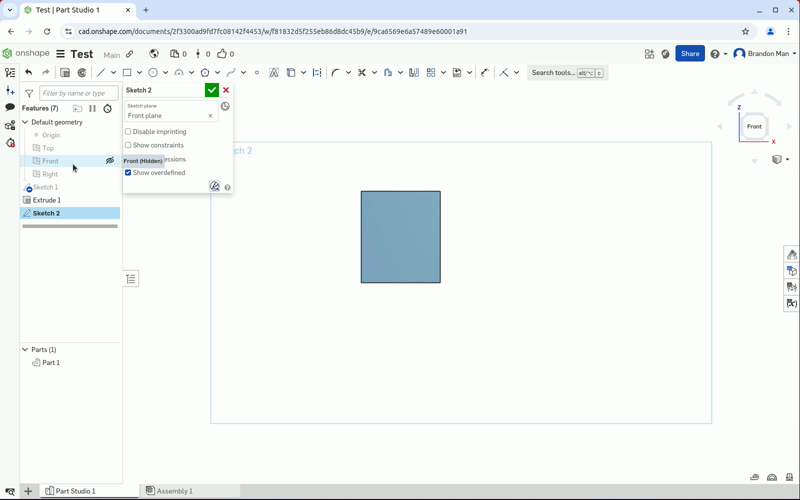
mouse_move(73, 352)
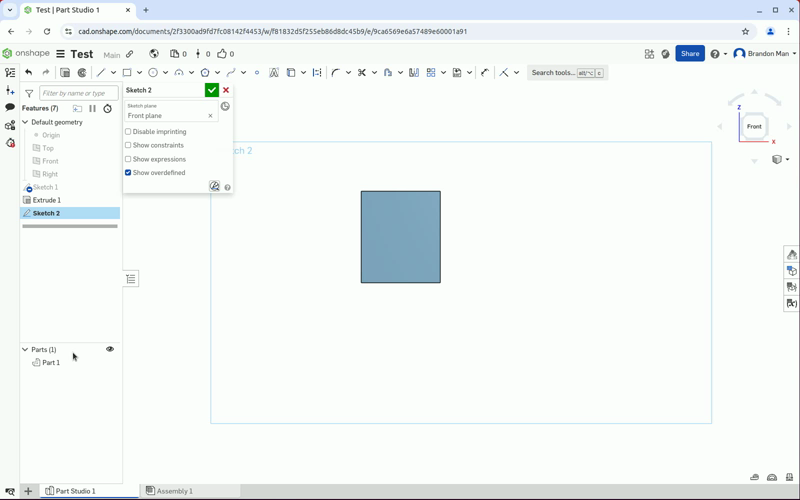
key(y)
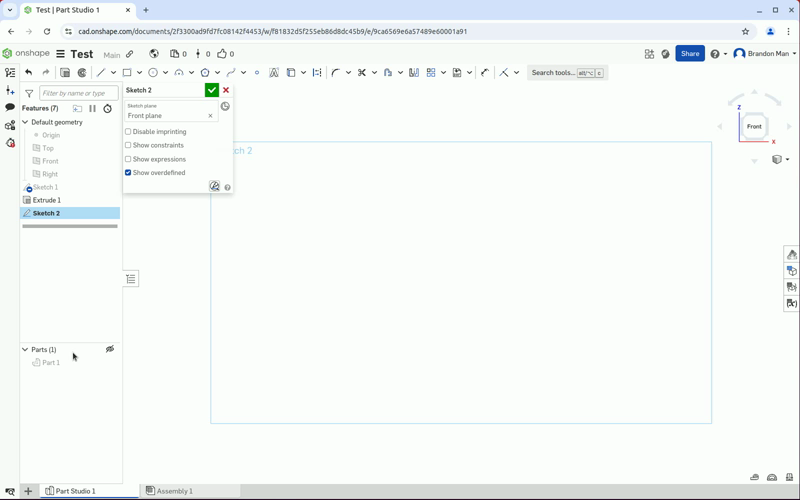
key(l)
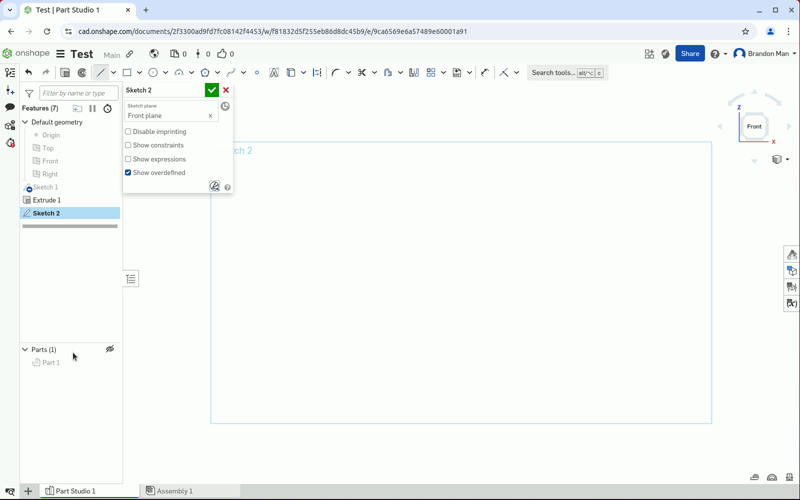
key_down(shift)
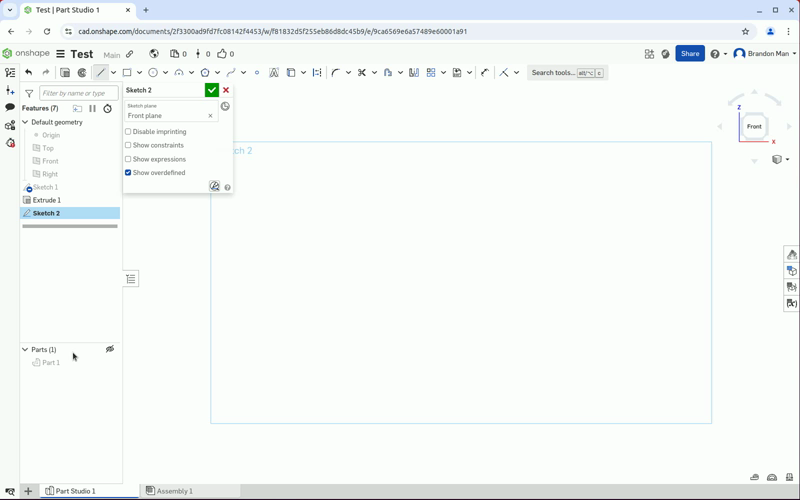
mouse_move(439, 282)
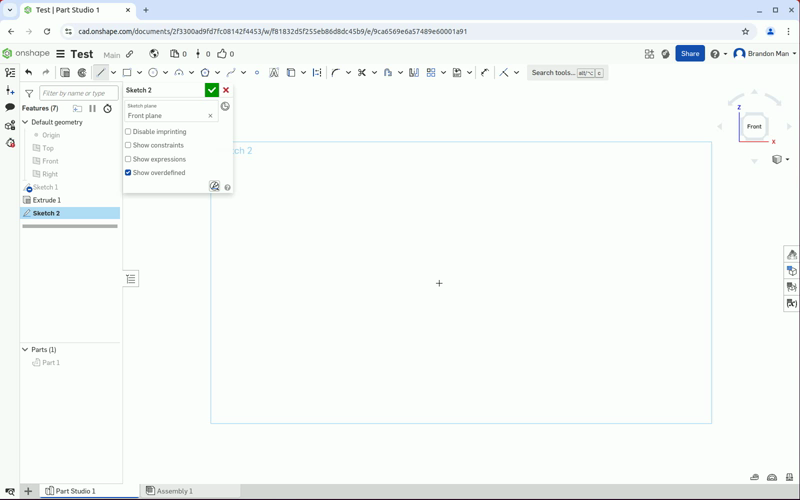
click(439, 282)
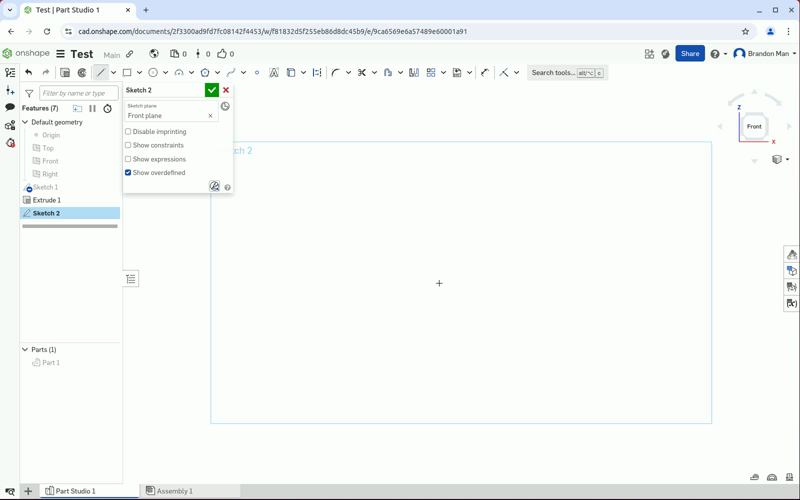
key_up(shift)
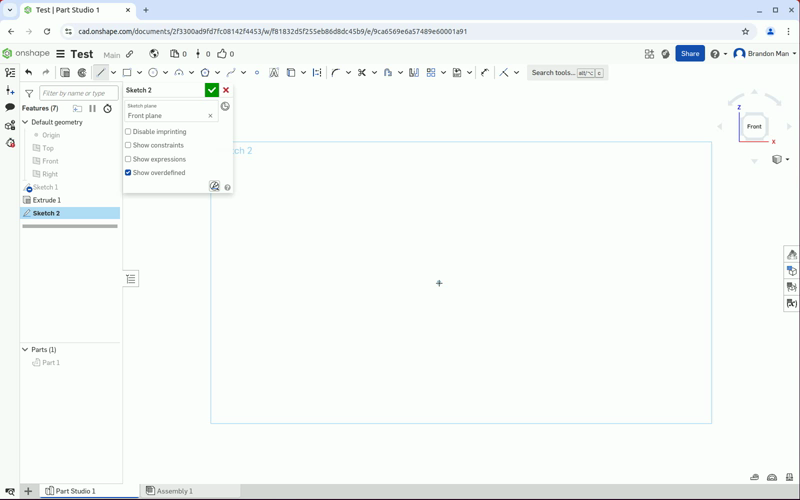
key_down(shift)
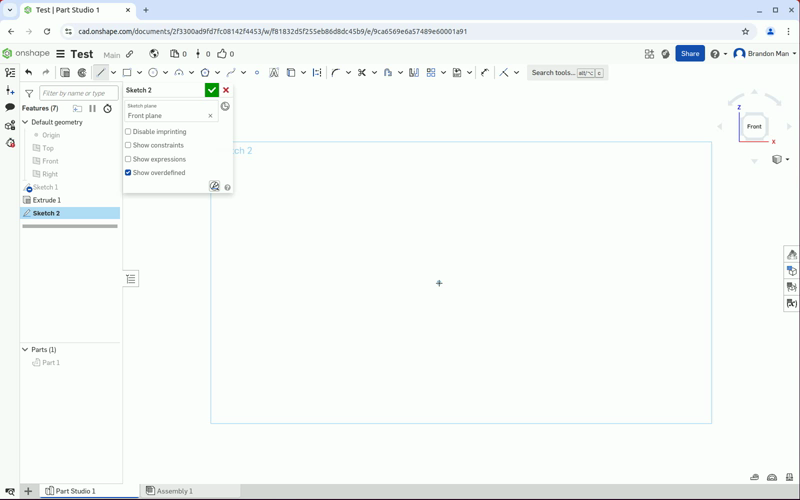
mouse_move(469, 282)
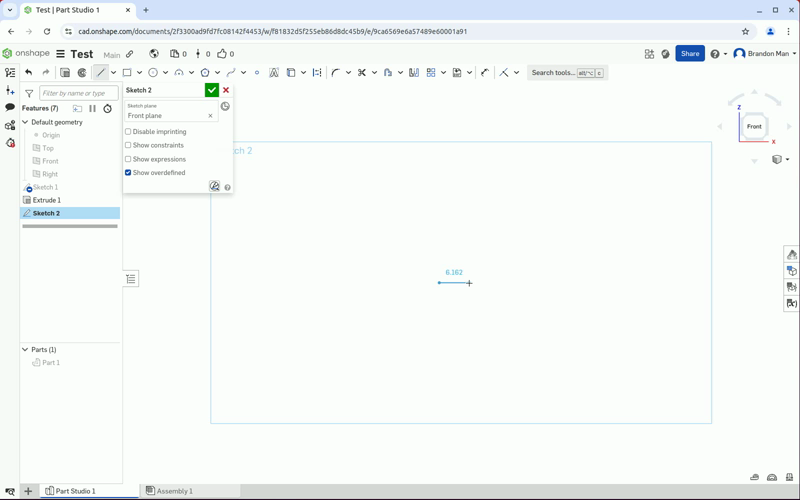
mouse_move(448, 282)
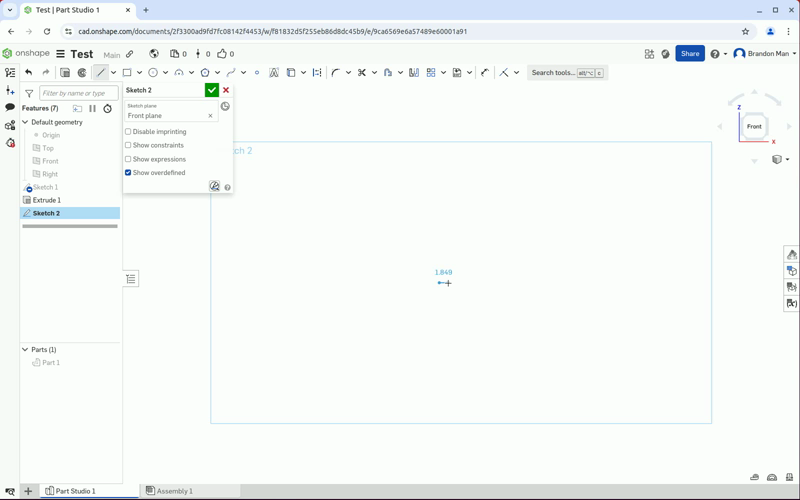
click(448, 282)
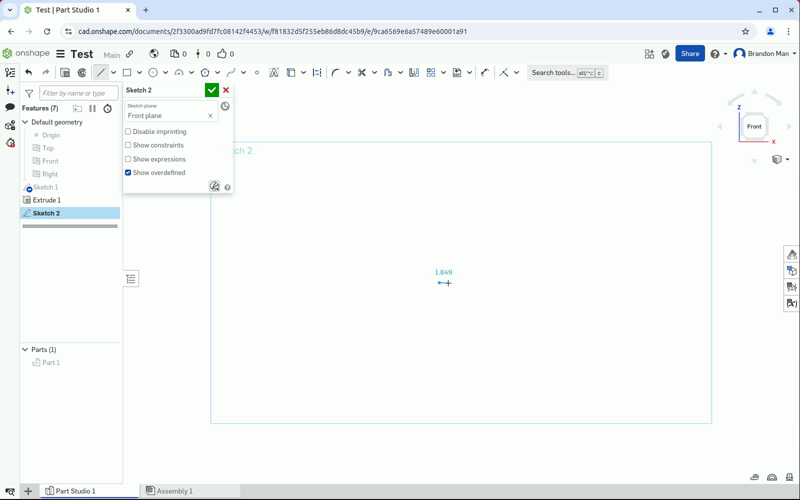
key_up(shift)
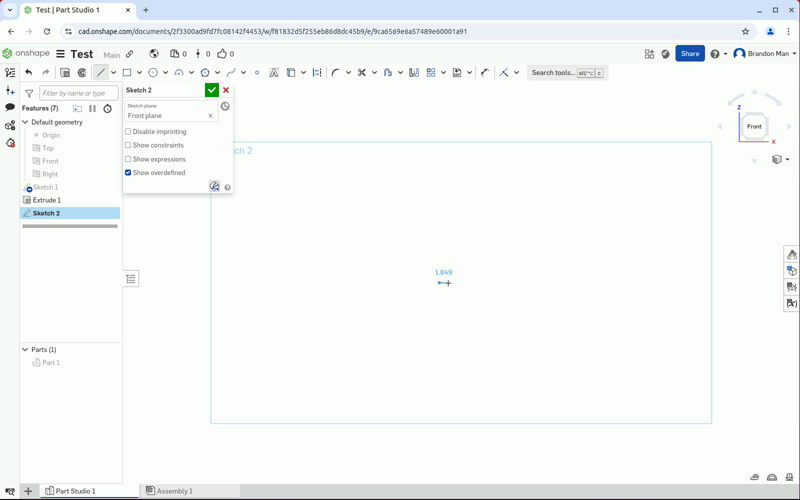
key_down(shift)
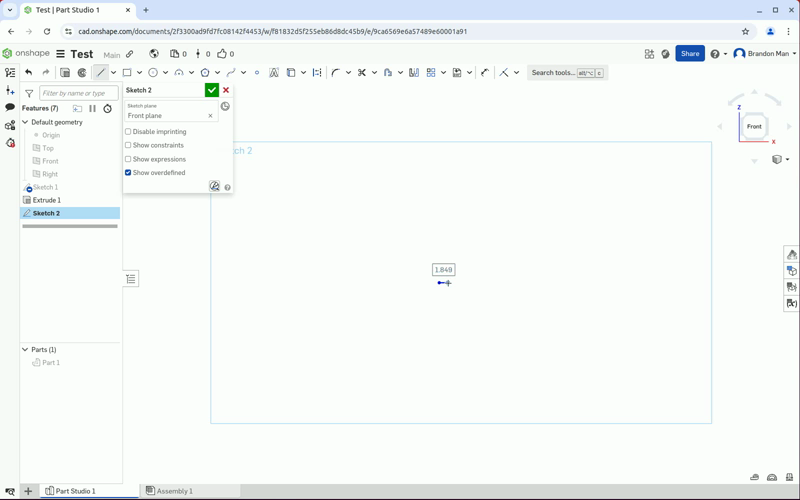
mouse_move(448, 191)
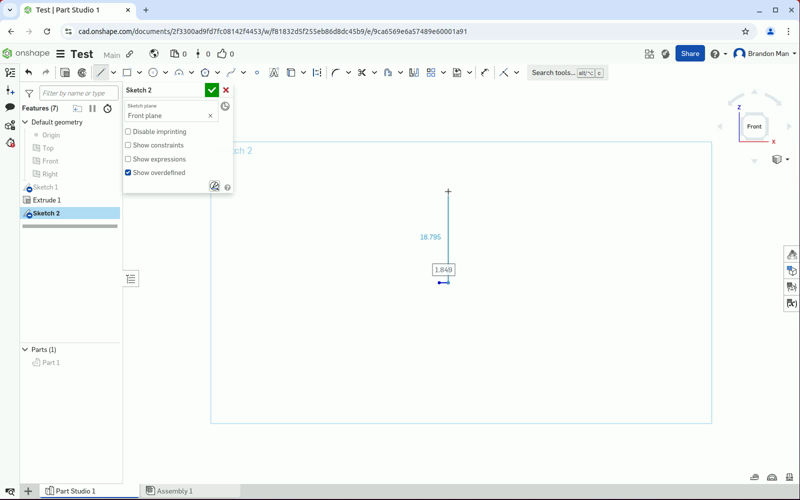
click(448, 191)
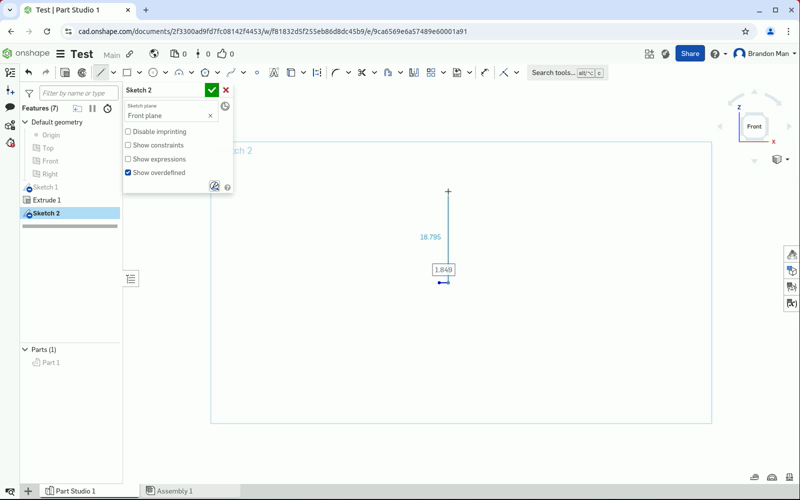
key_up(shift)
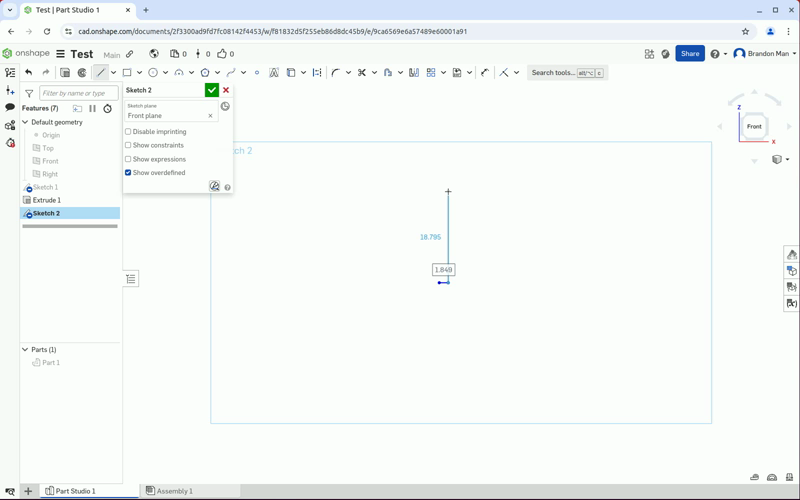
key_down(shift)
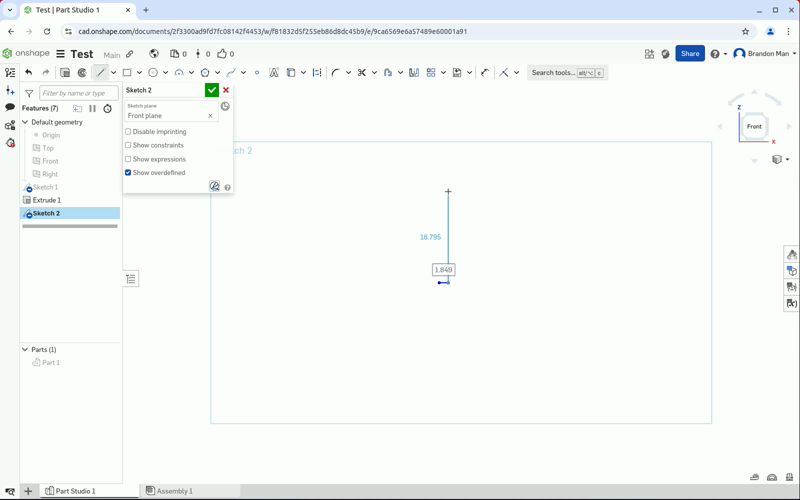
mouse_move(478, 191)
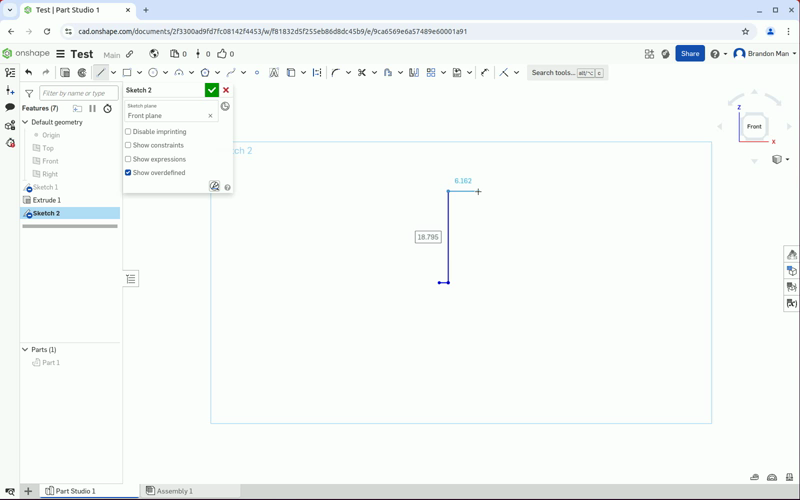
mouse_move(439, 191)
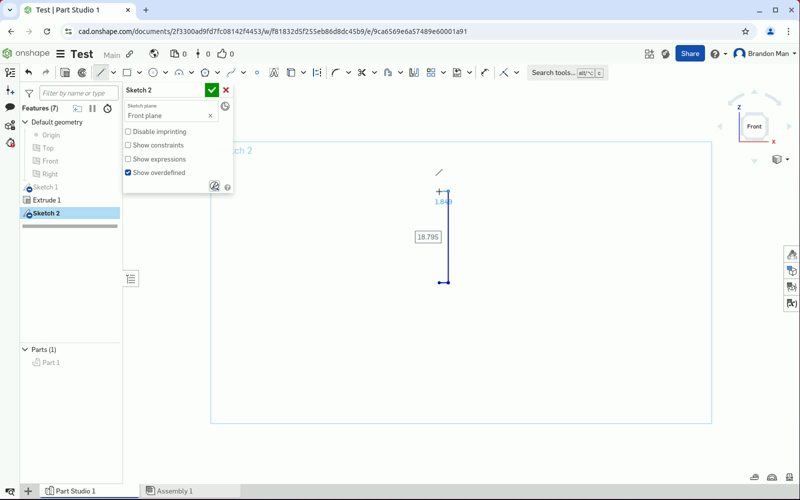
click(439, 191)
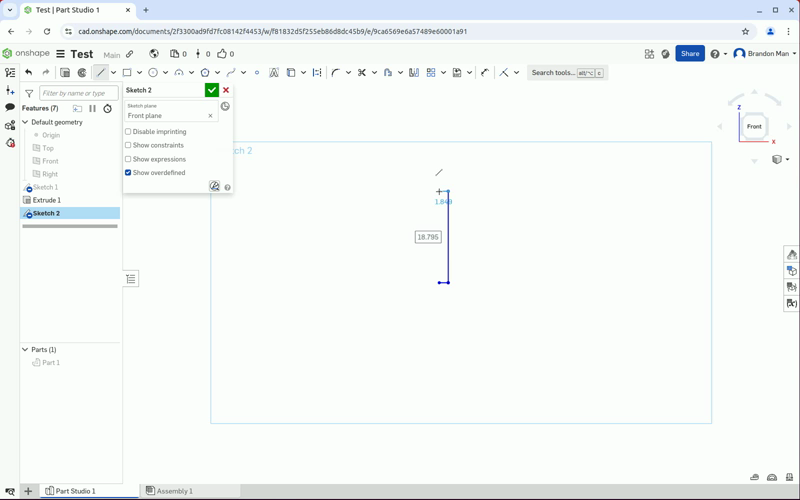
key_up(shift)
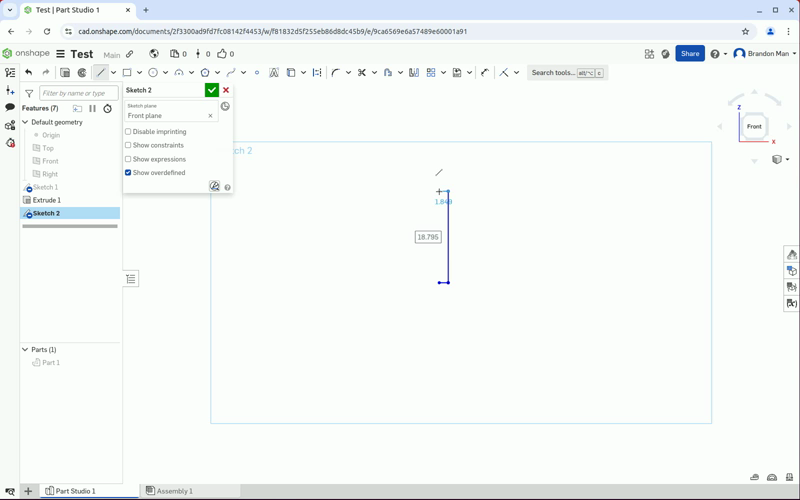
key_down(shift)
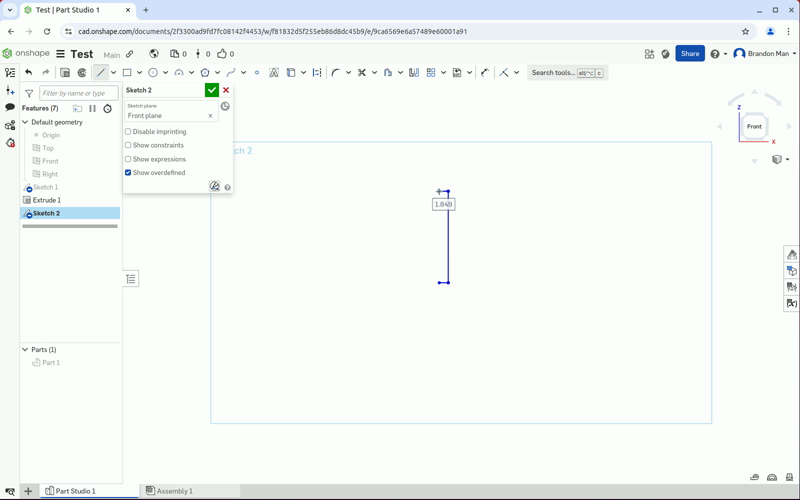
mouse_move(439, 282)
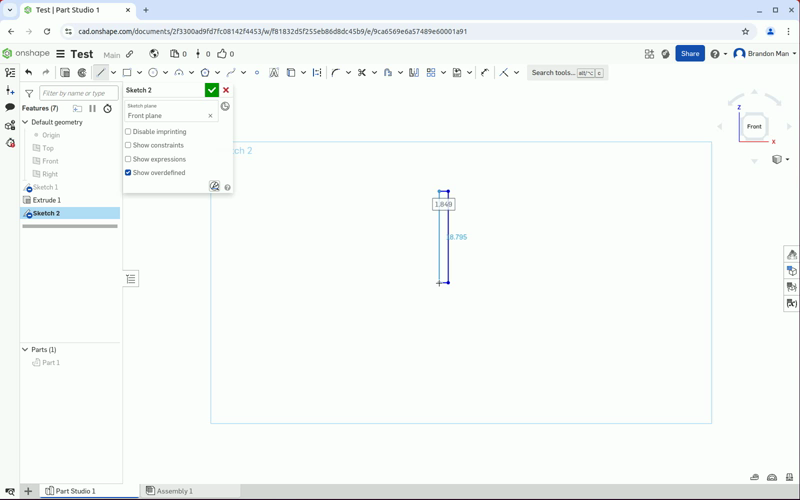
key_up(shift)
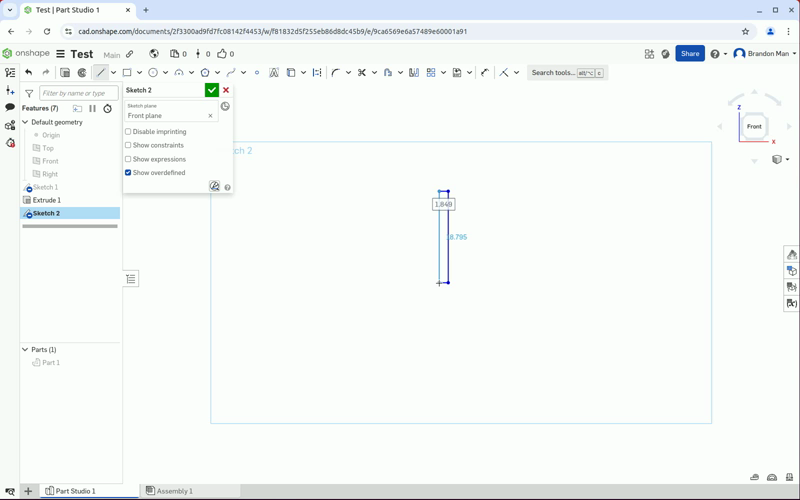
click(439, 282)
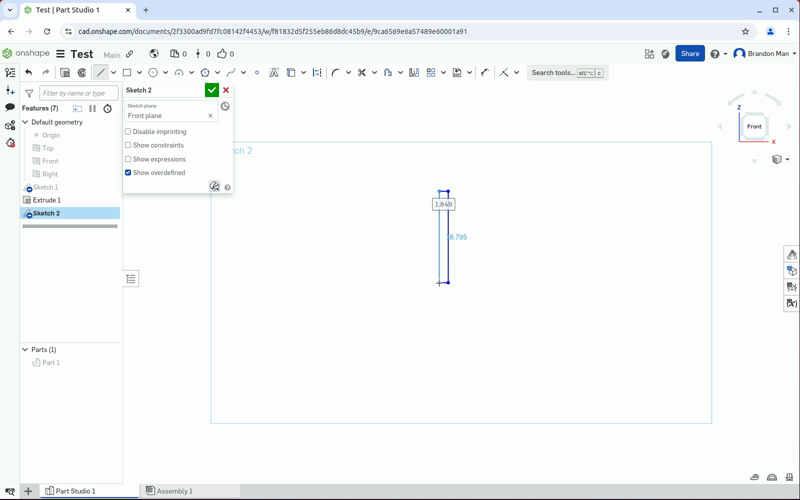
key(esc)
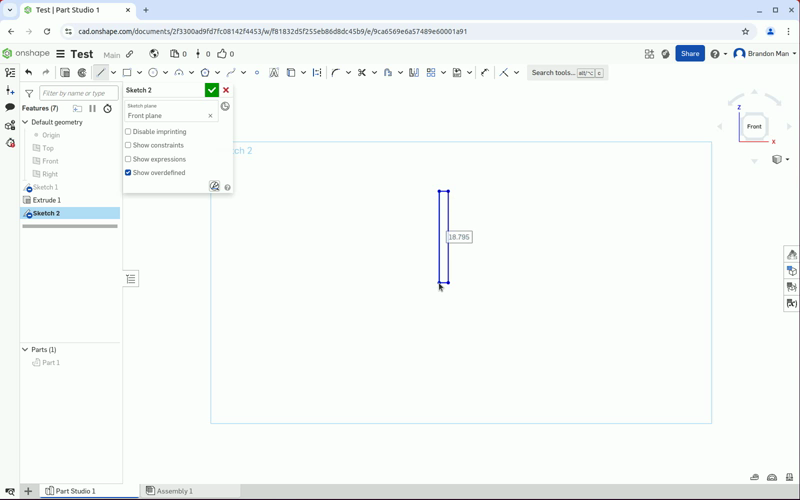
mouse_move(445, 215)
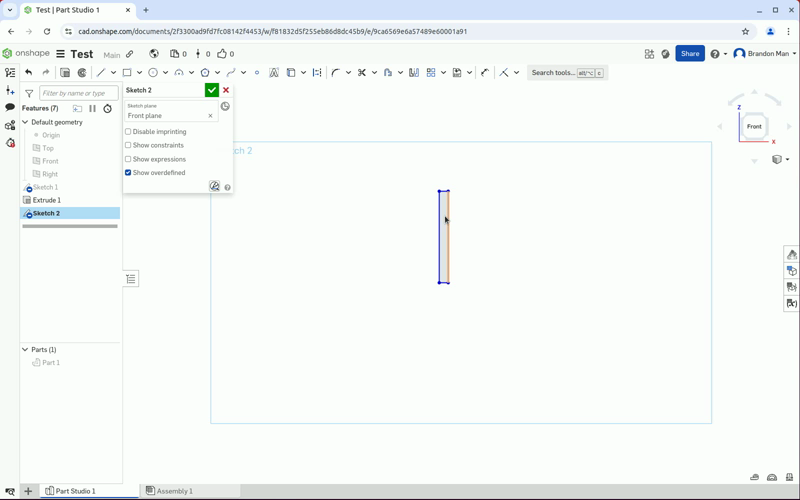
scroll(6)
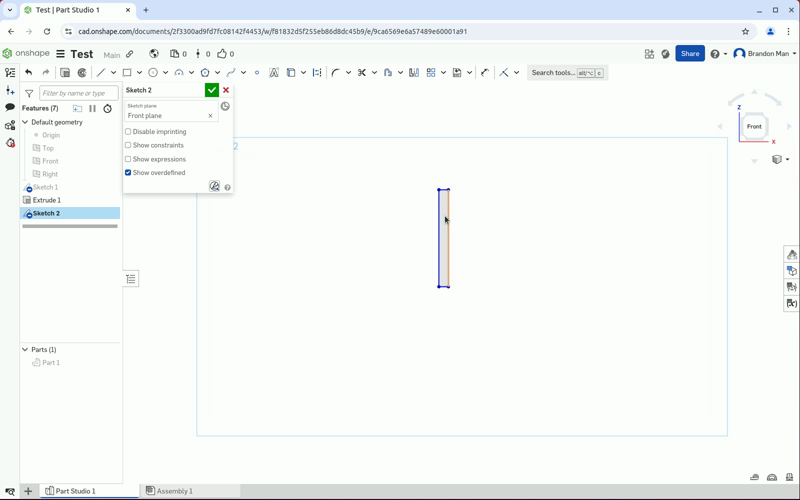
scroll(6)
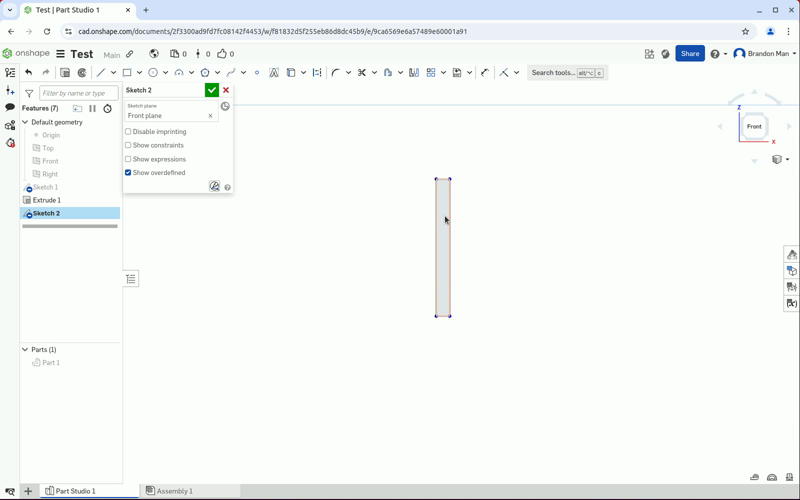
scroll(6)
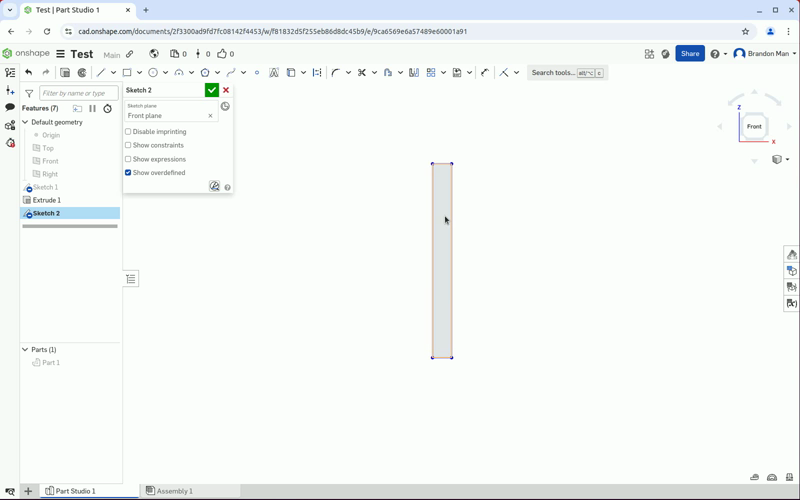
scroll(6)
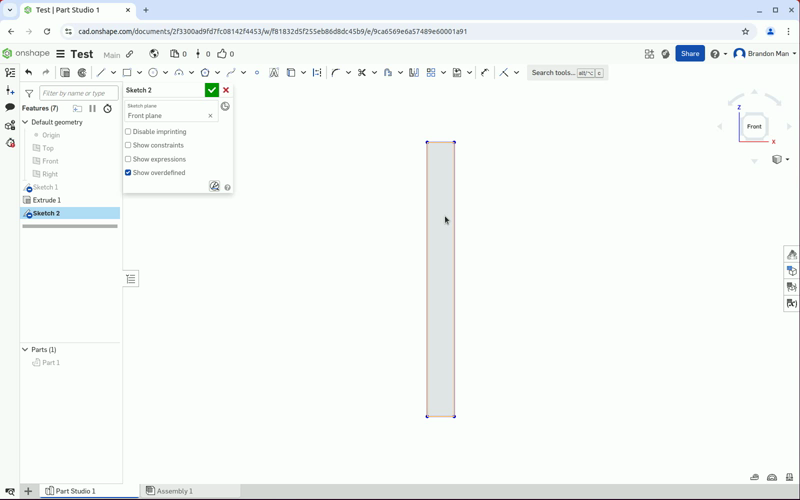
scroll(6)
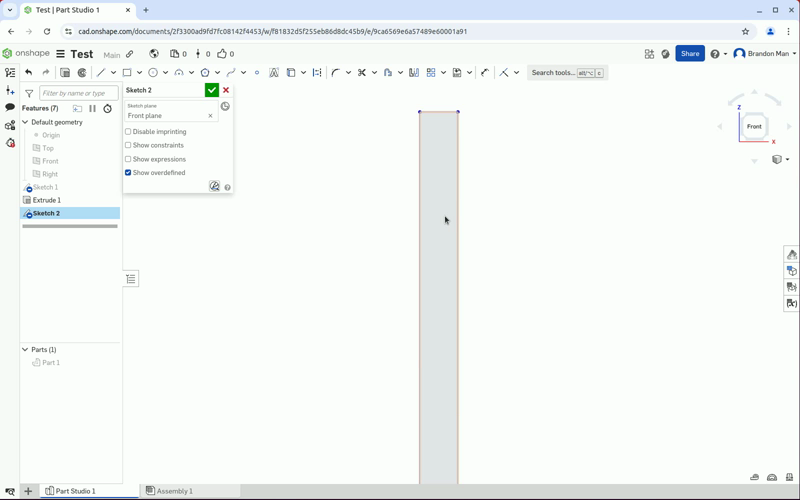
scroll(6)
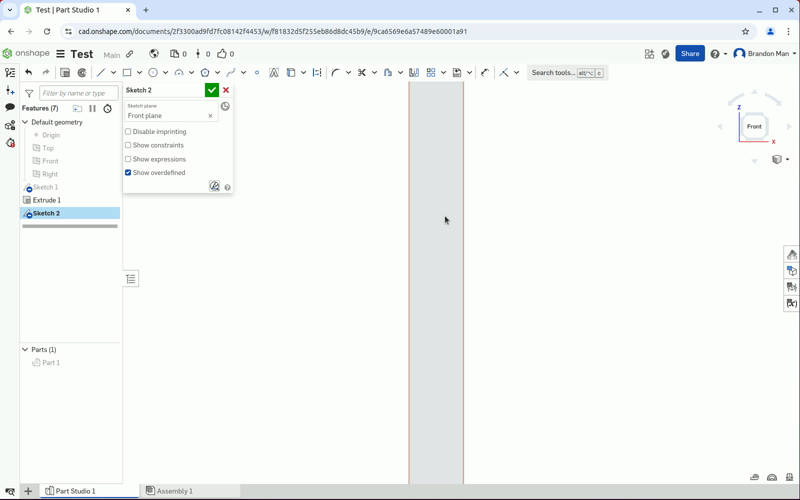
scroll(6)
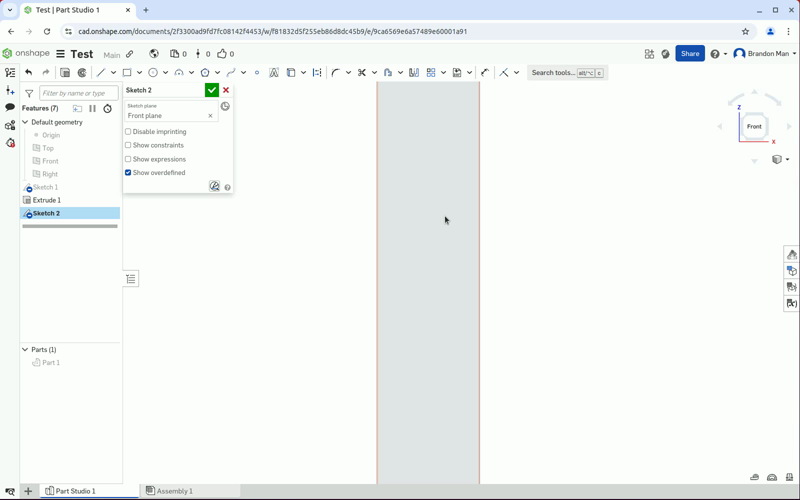
click(445, 215)
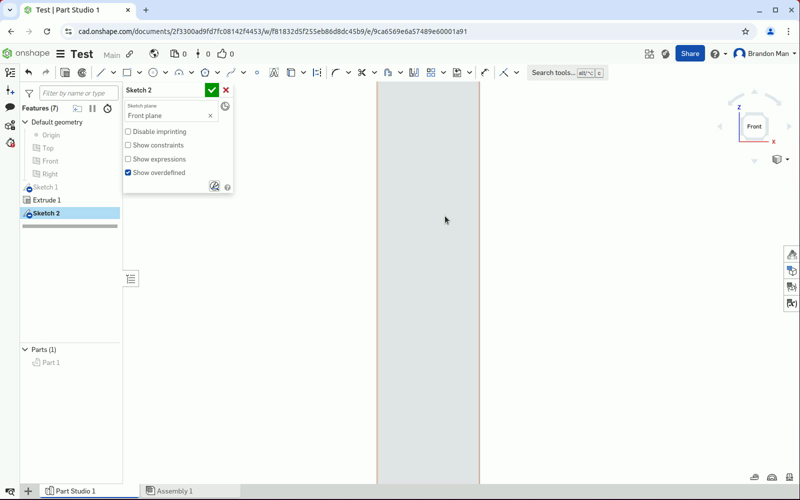
scroll(-6)
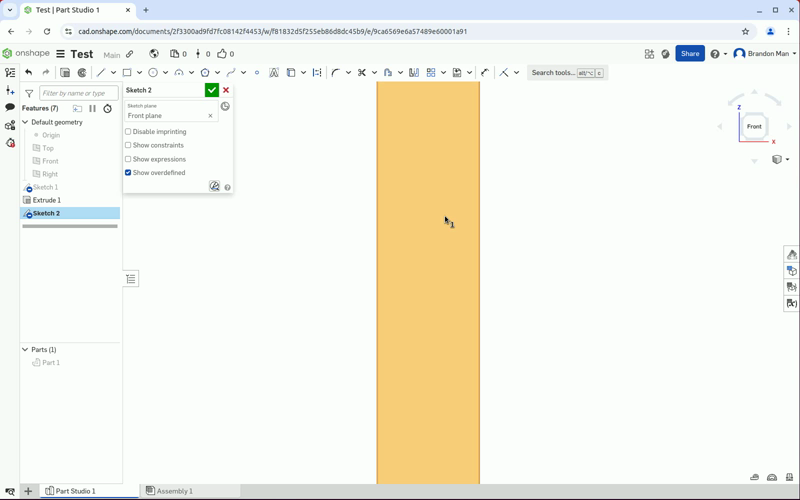
scroll(-6)
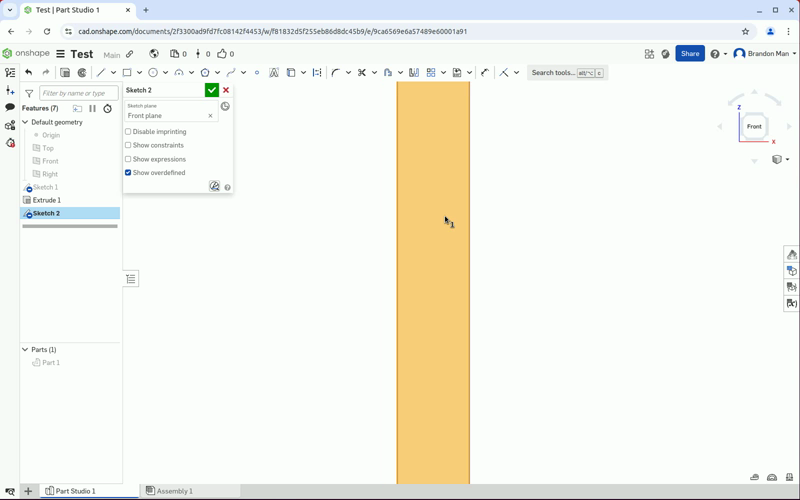
scroll(-6)
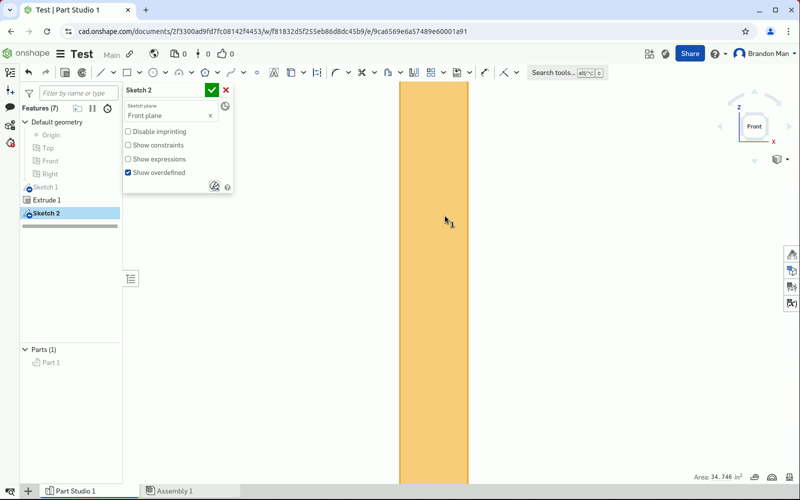
scroll(-6)
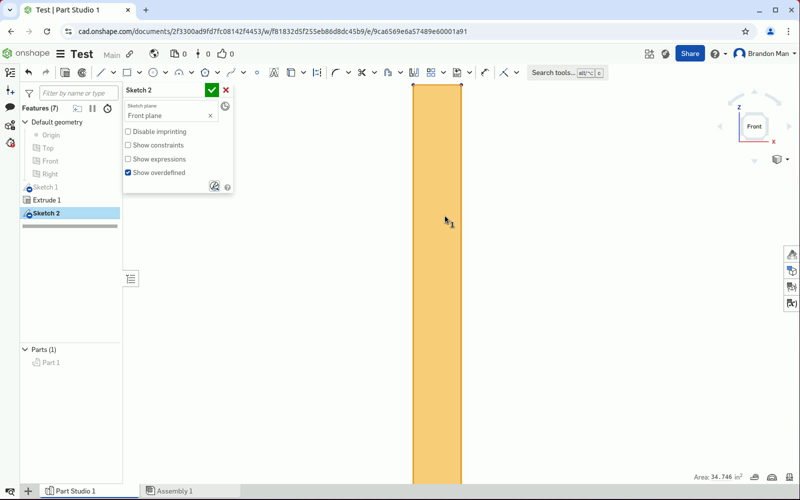
scroll(-6)
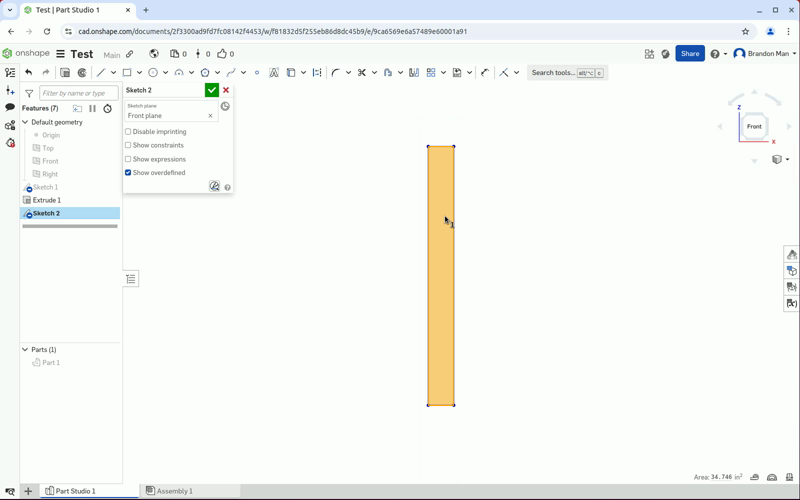
scroll(-6)
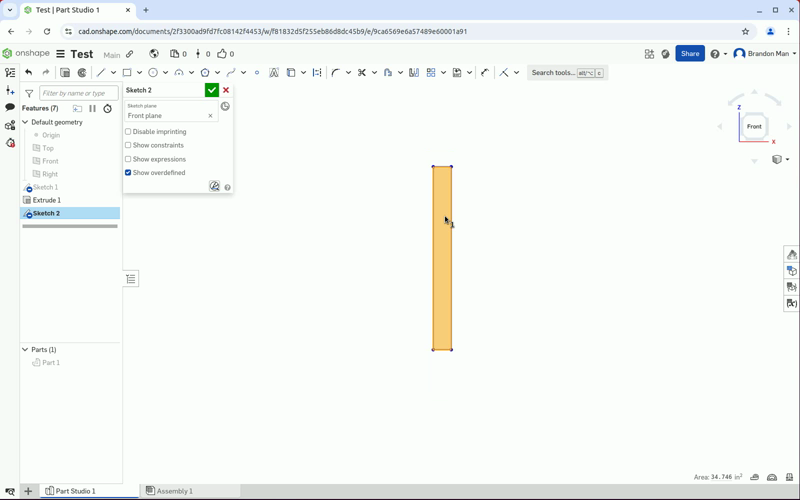
scroll(-6)
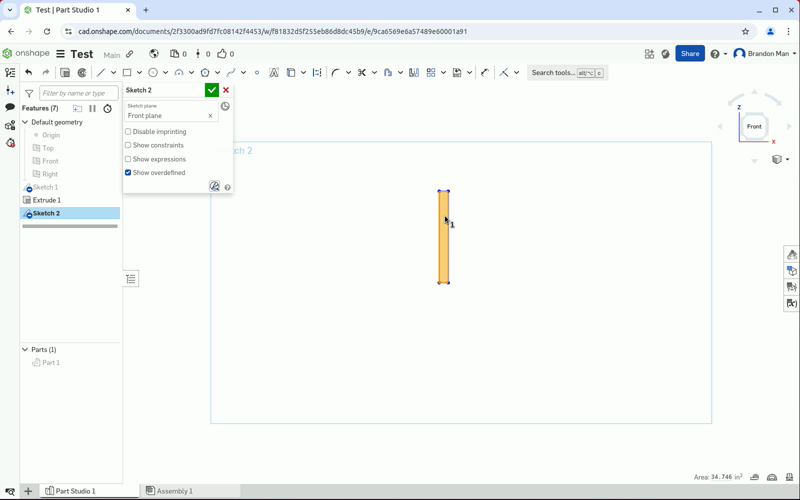
mouse_move(73, 352)
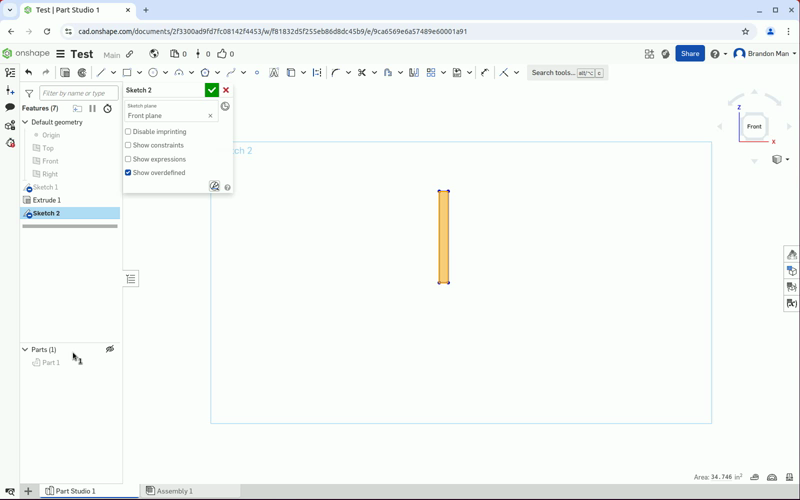
key(shift+y)
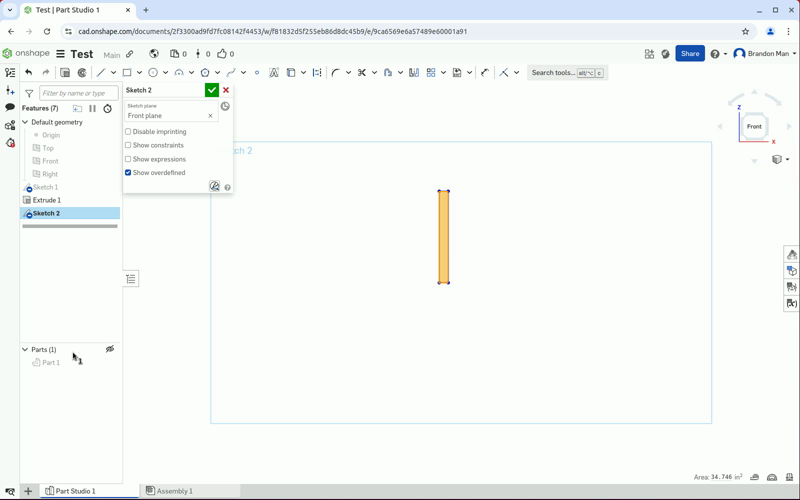
key(shift+e)
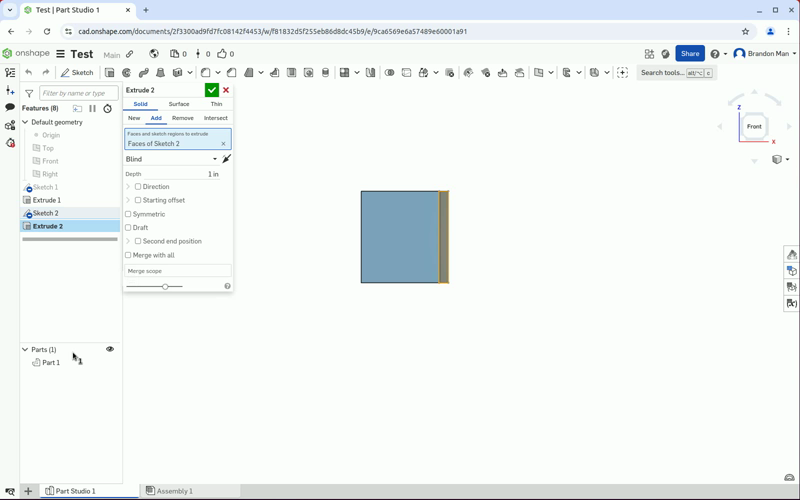
mouse_move(143, 106)
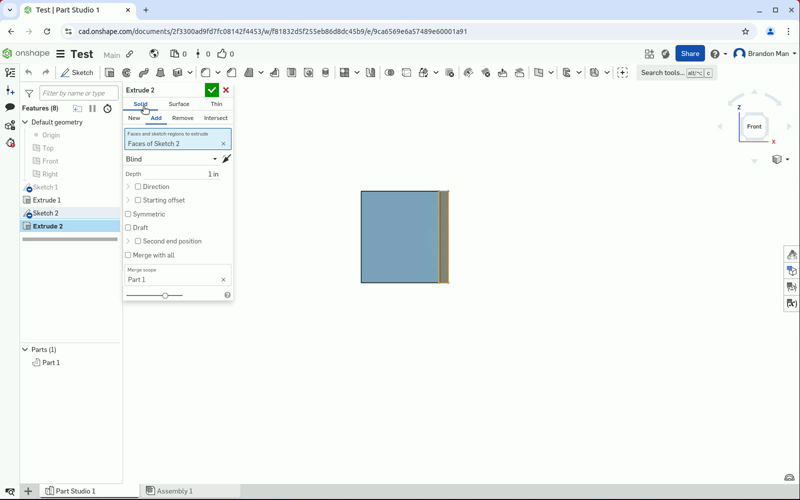
click(143, 106)
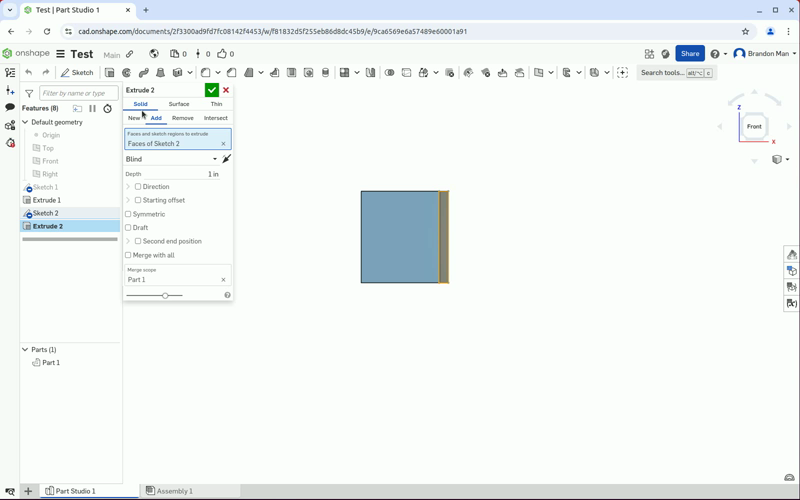
mouse_move(137, 120)
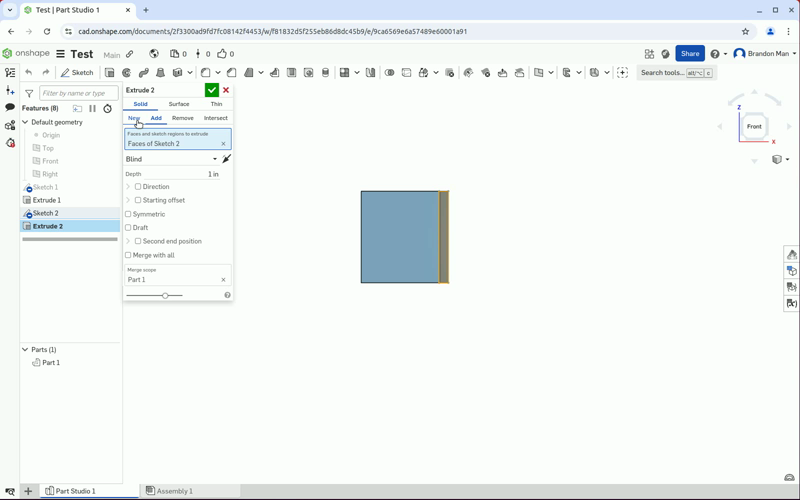
click(137, 120)
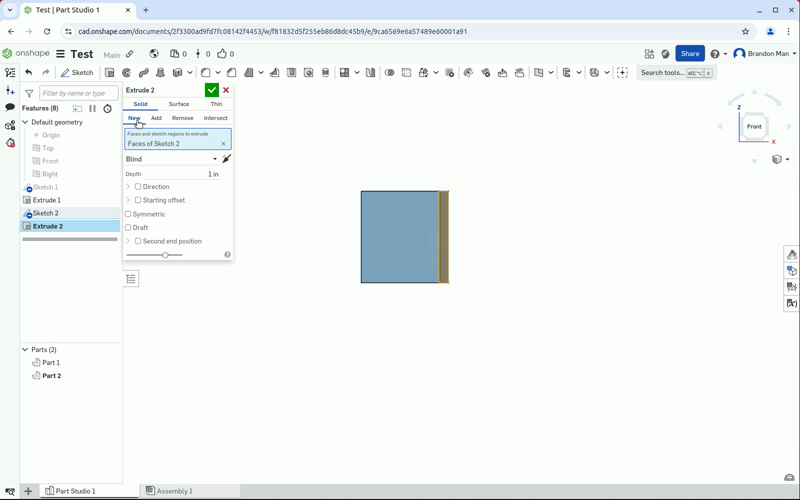
key(tab, 4)
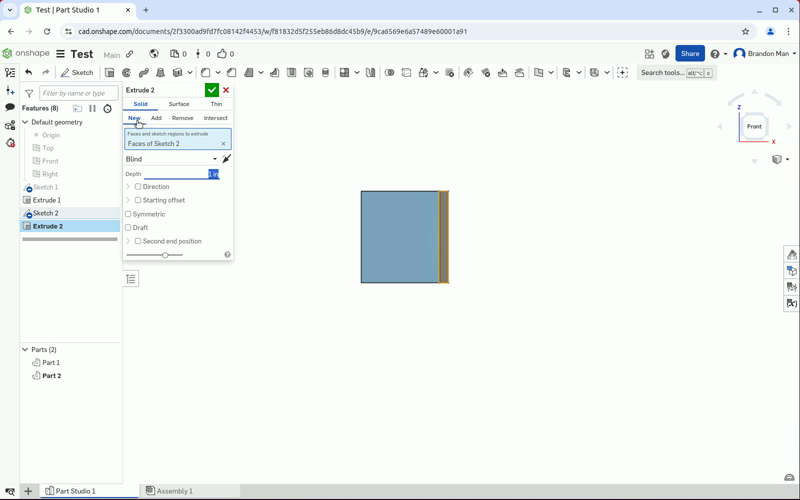
text(0.241)
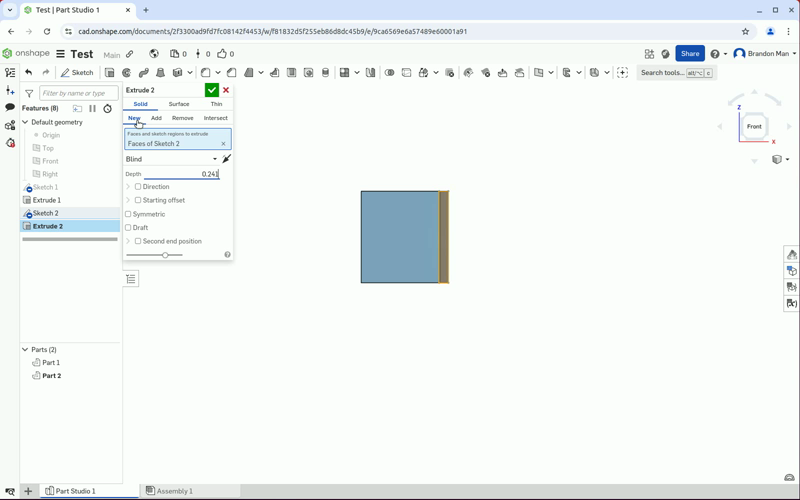
key(enter)
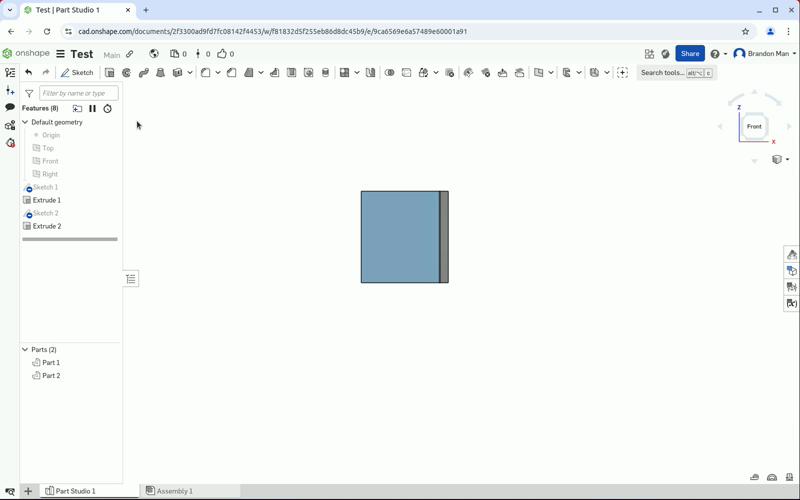
key(shift+h)
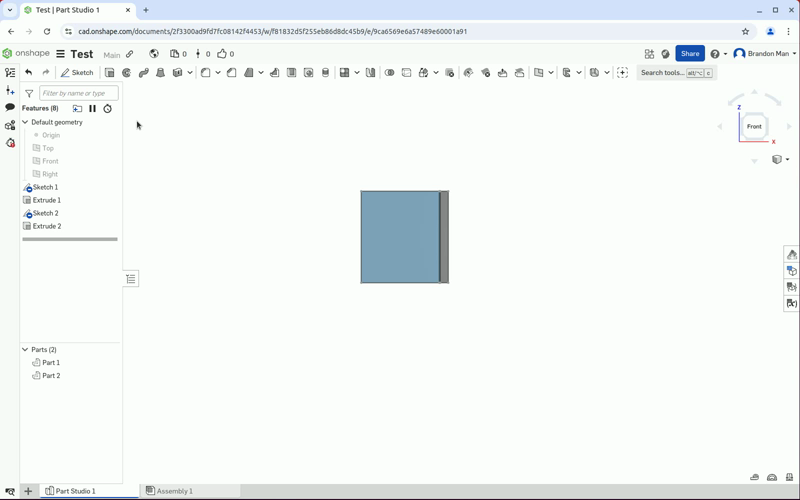
key(shift+h)
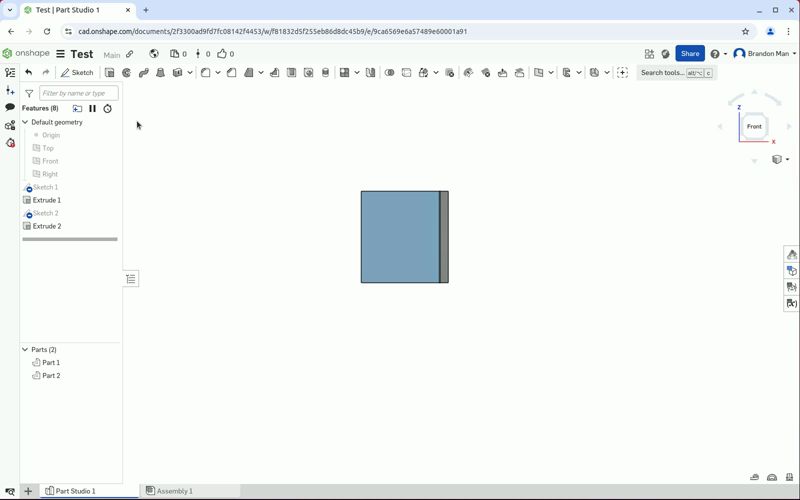
mouse_move(73, 189)
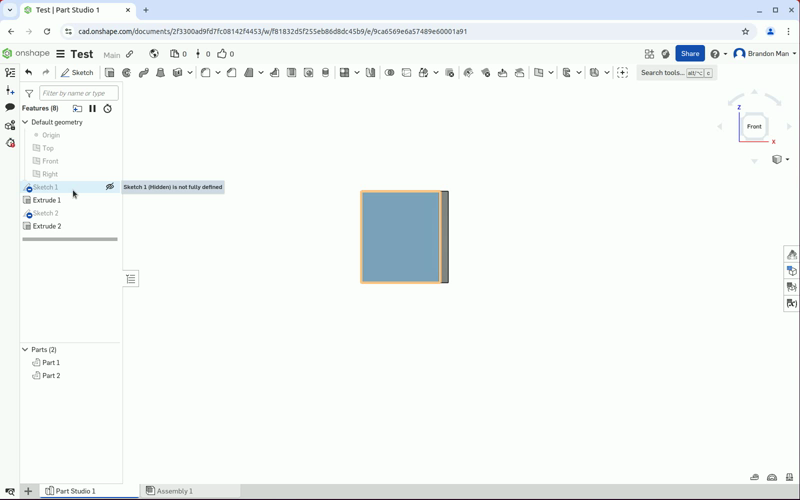
click(73, 189)
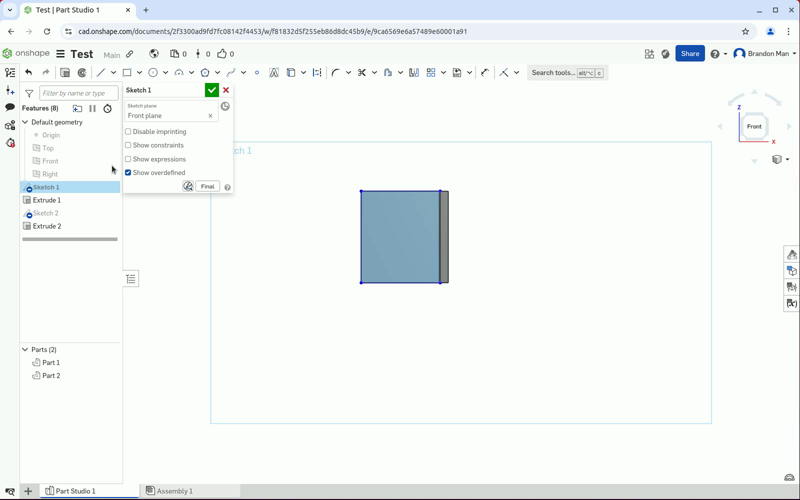
mouse_move(229, 92)
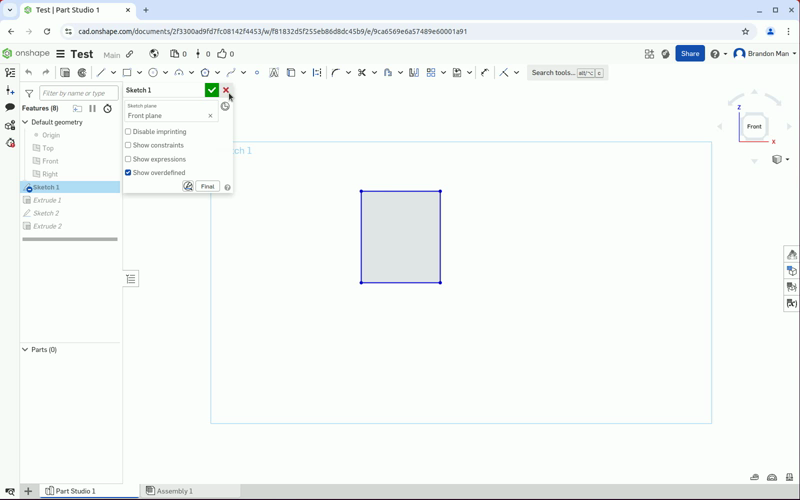
click(229, 92)
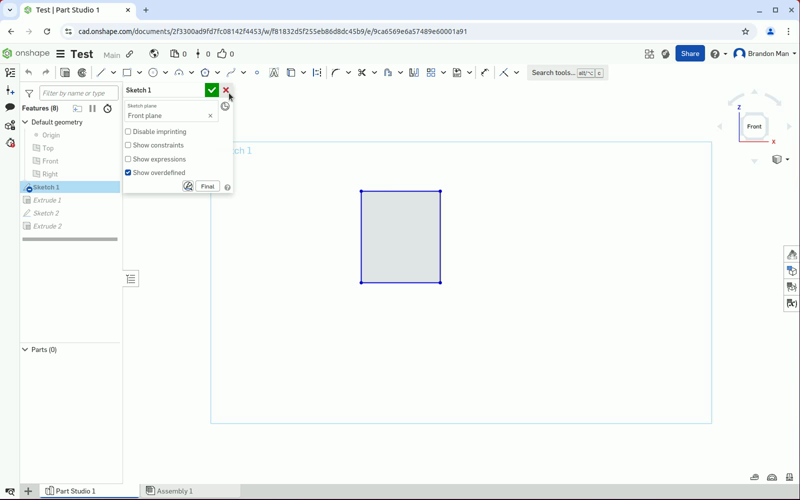
key(shift+s)
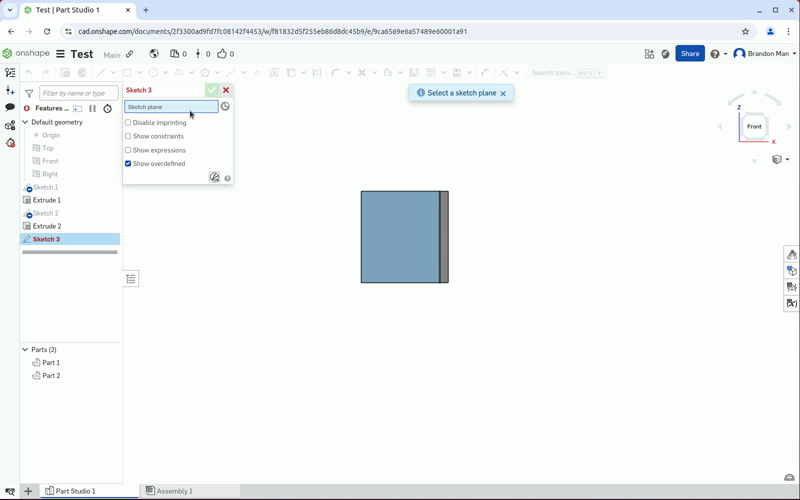
mouse_move(73, 163)
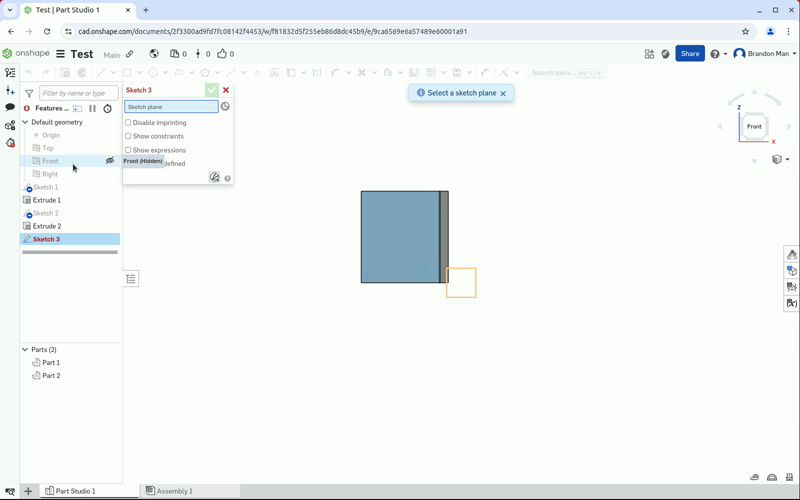
click(73, 163)
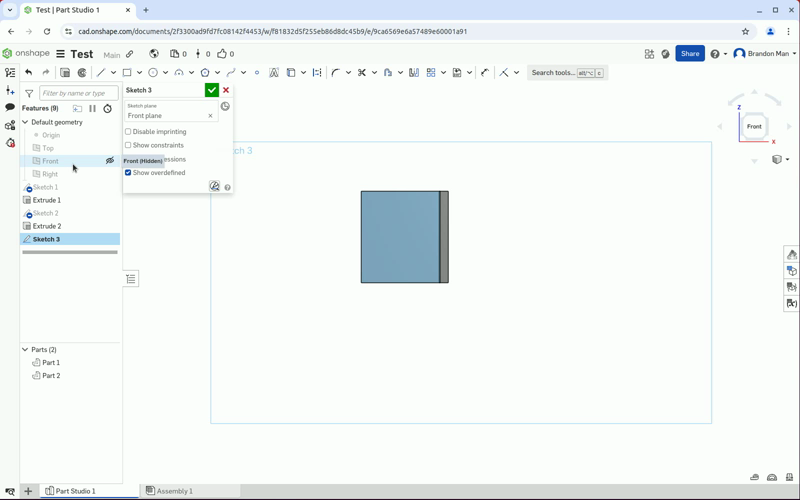
mouse_move(73, 352)
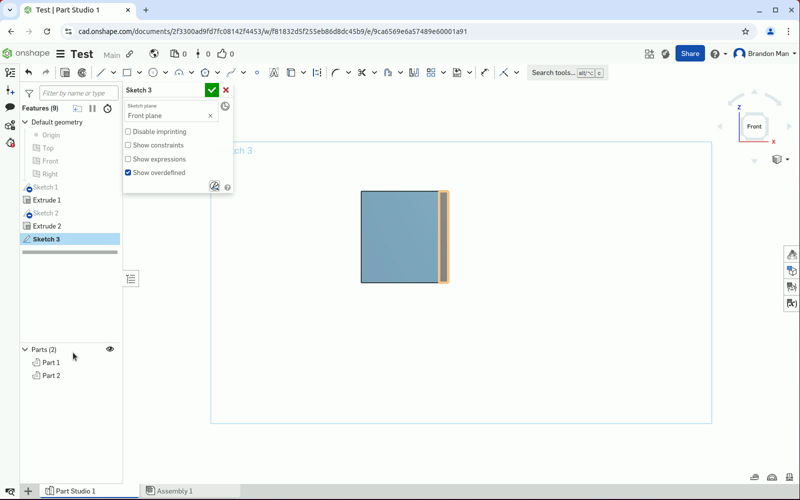
key(y)
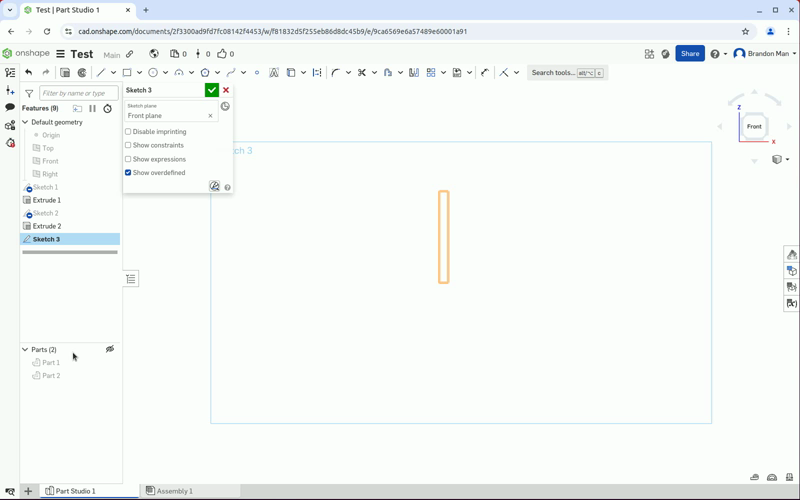
key(l)
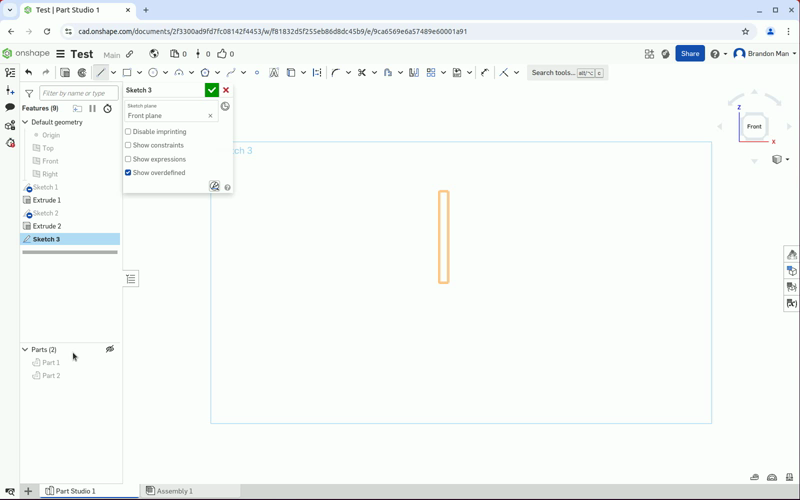
key_down(shift)
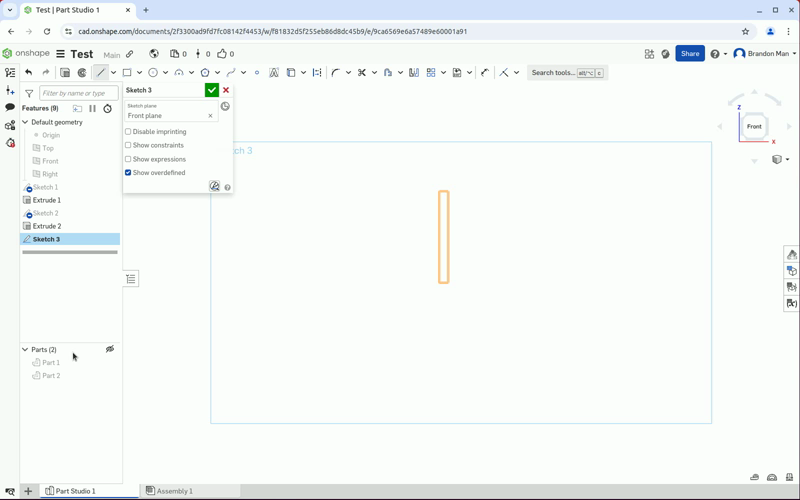
mouse_move(460, 282)
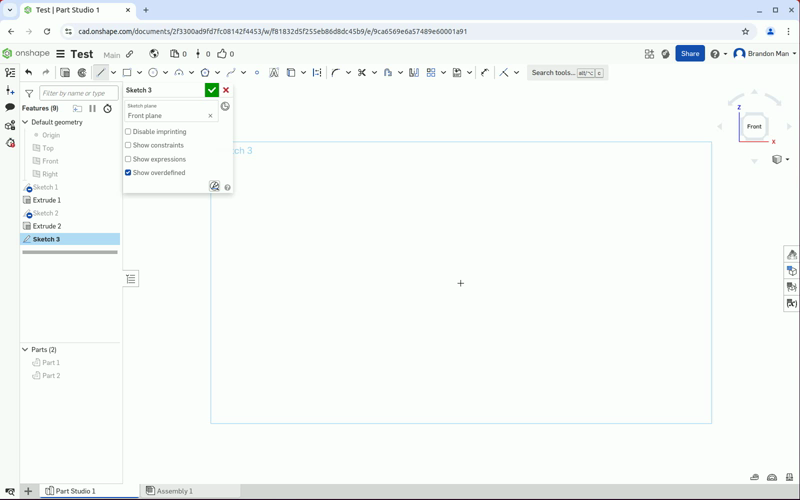
click(460, 282)
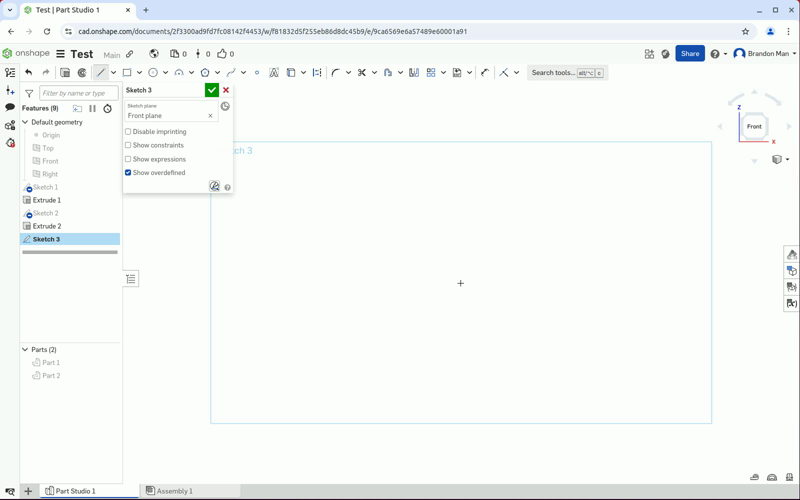
key_up(shift)
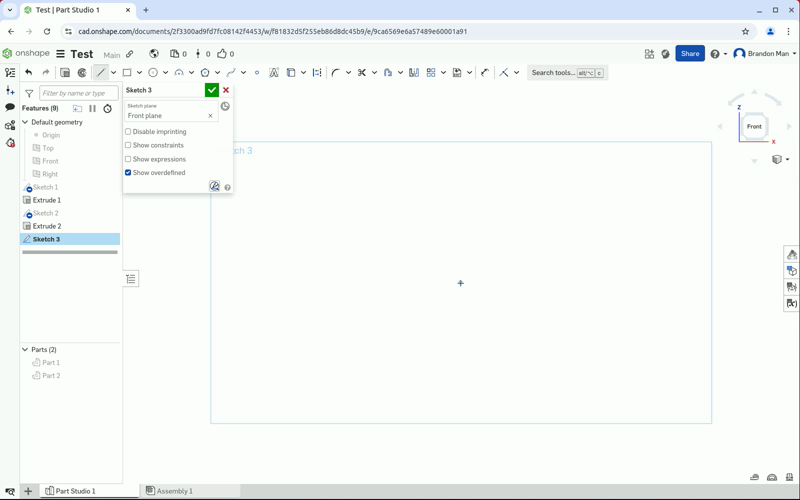
key_down(shift)
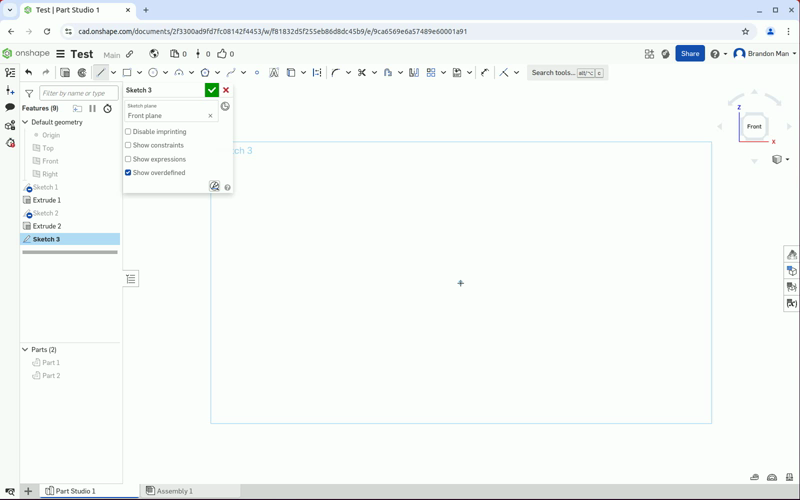
mouse_move(490, 282)
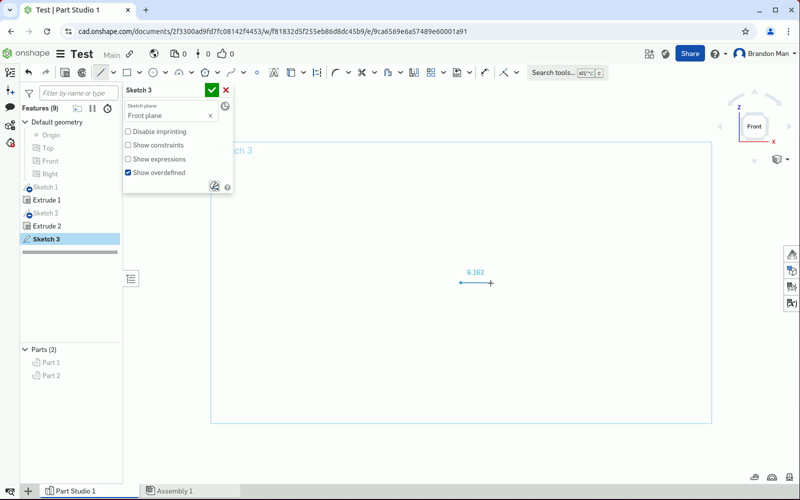
mouse_move(478, 282)
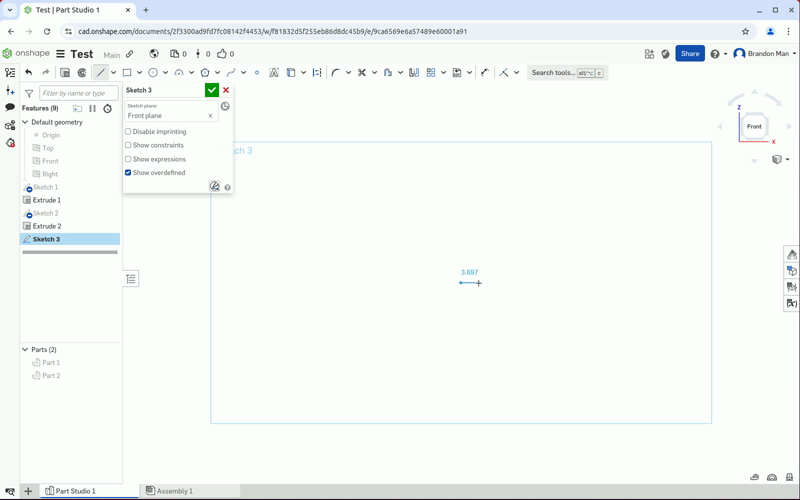
click(478, 282)
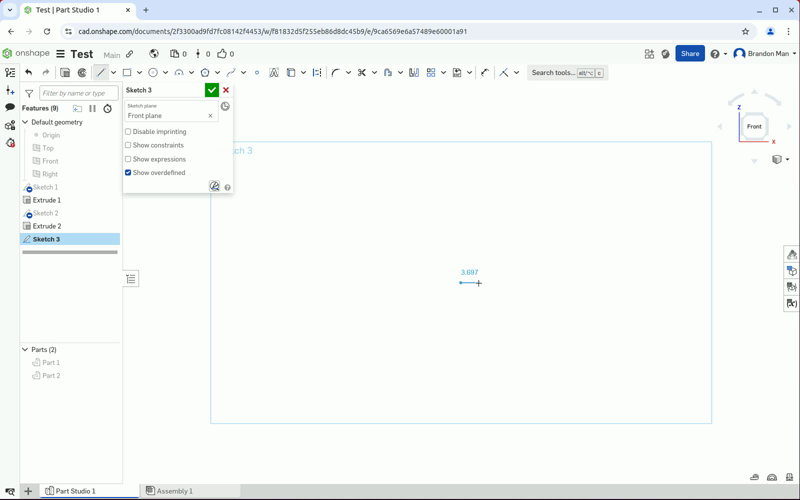
key_up(shift)
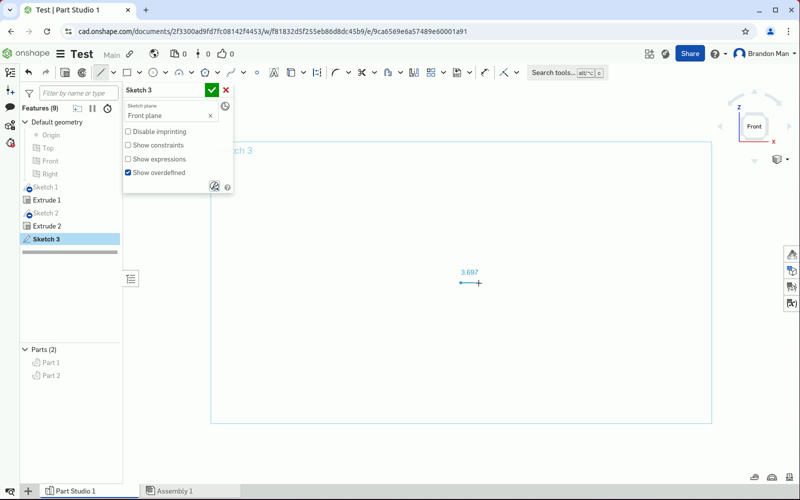
key_down(shift)
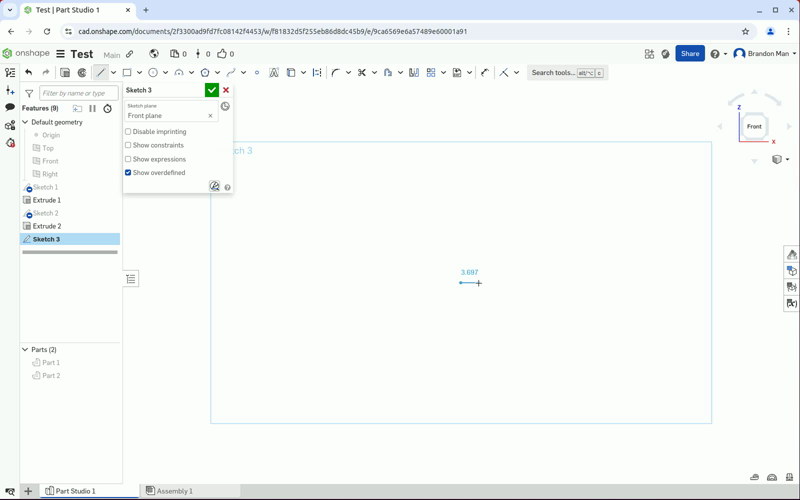
mouse_move(478, 202)
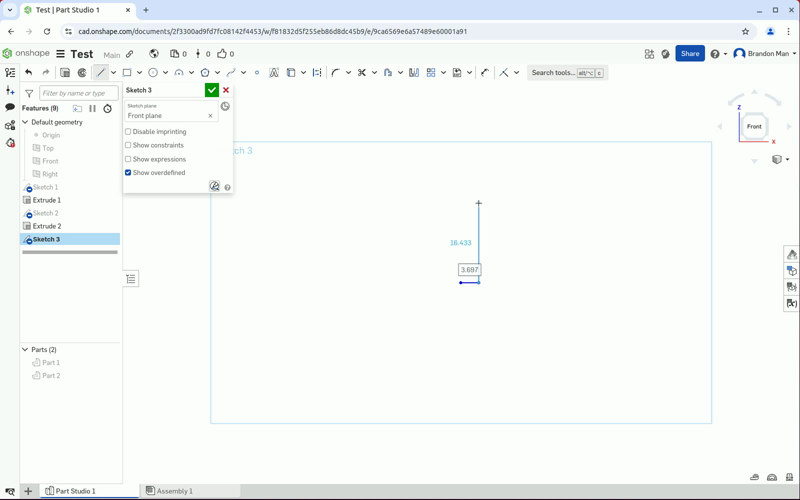
click(478, 202)
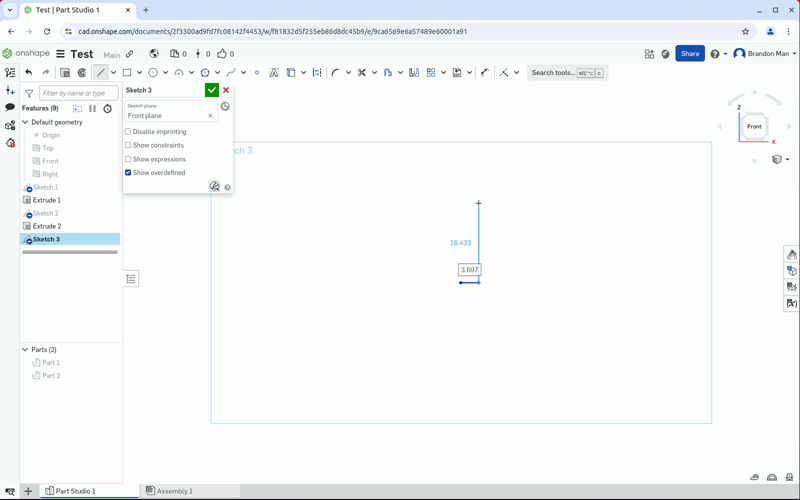
key_up(shift)
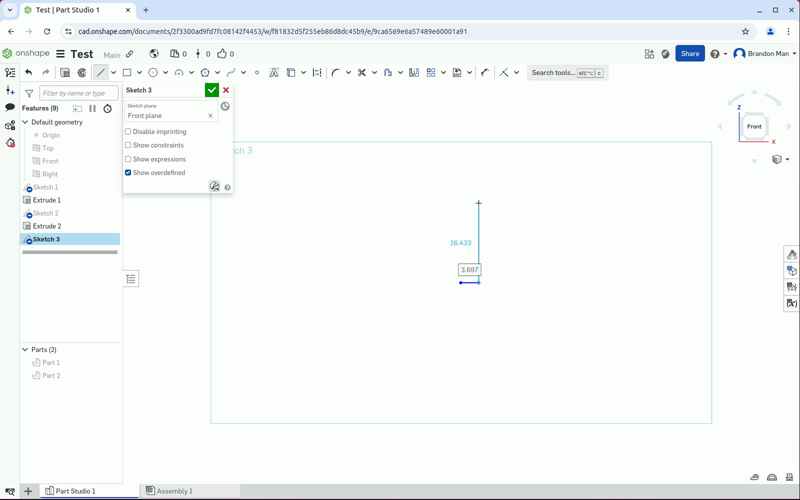
key_down(shift)
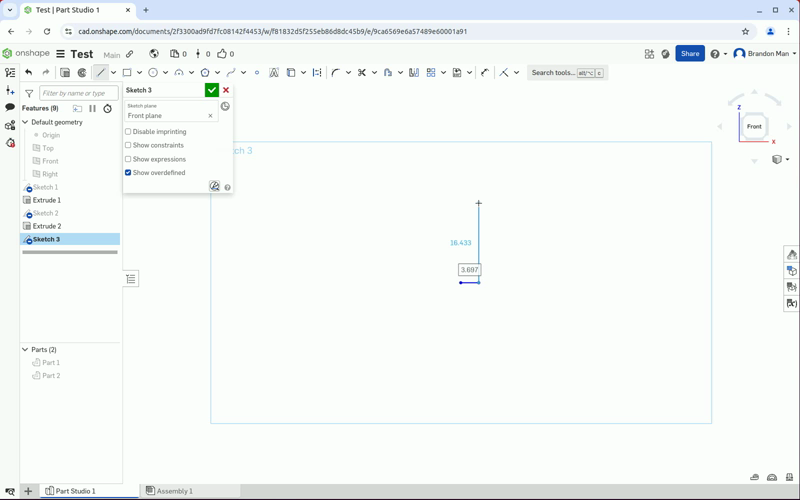
mouse_move(555, 202)
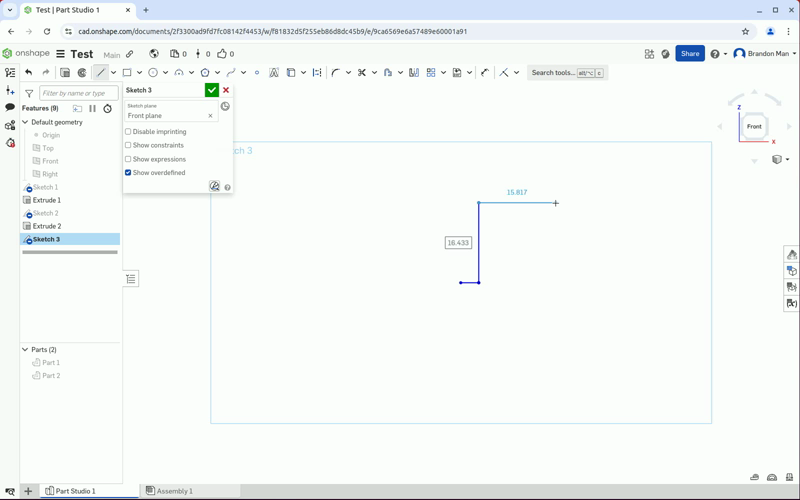
click(555, 202)
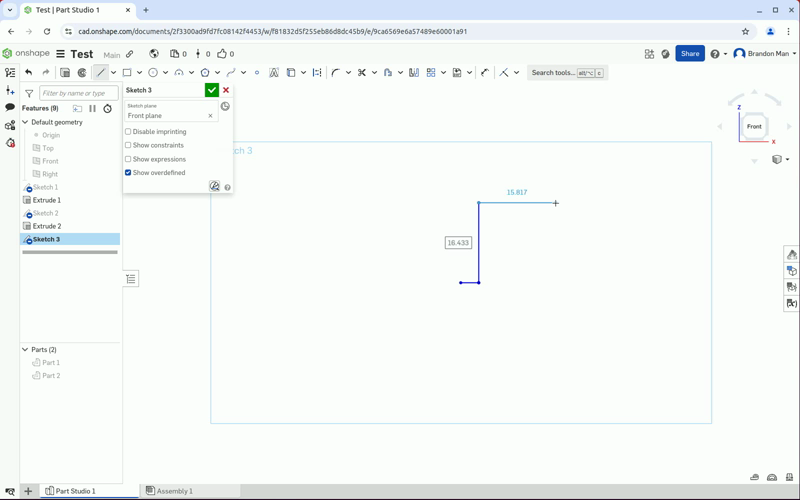
key_up(shift)
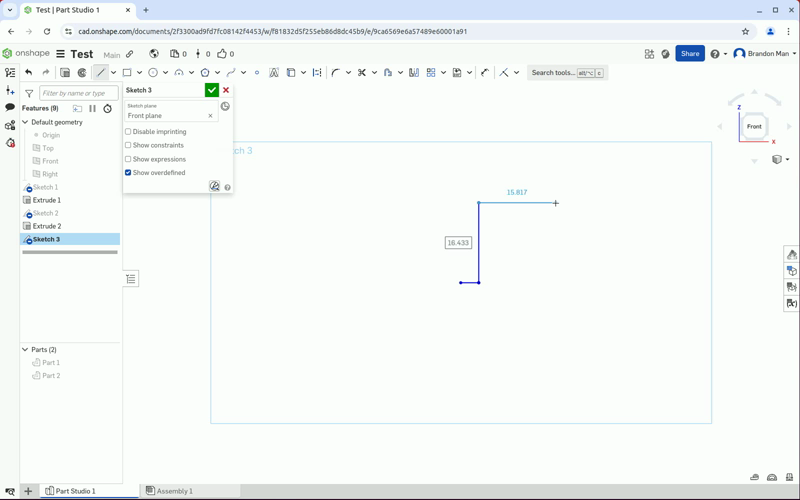
key_down(shift)
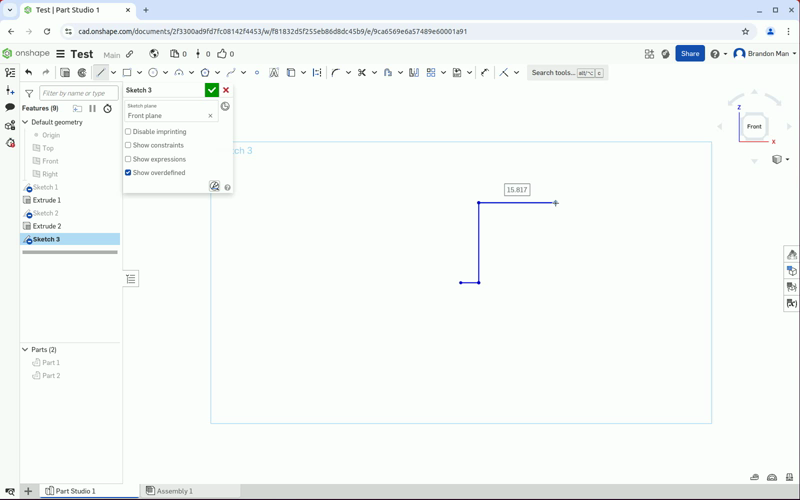
mouse_move(555, 282)
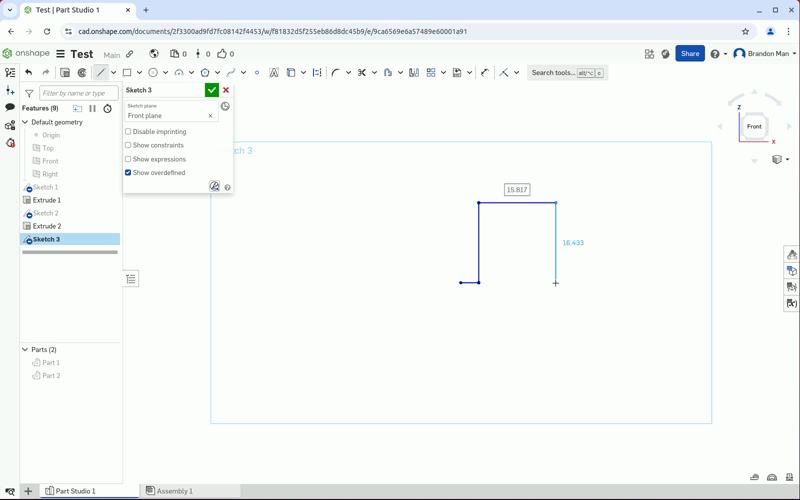
click(555, 282)
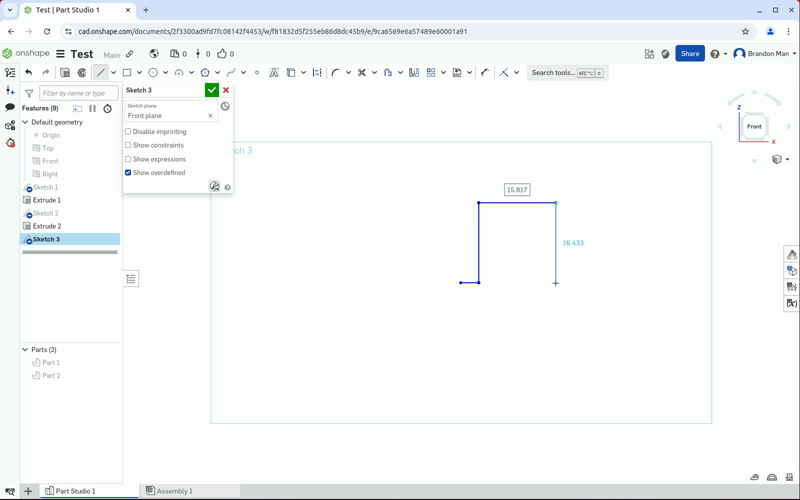
key_up(shift)
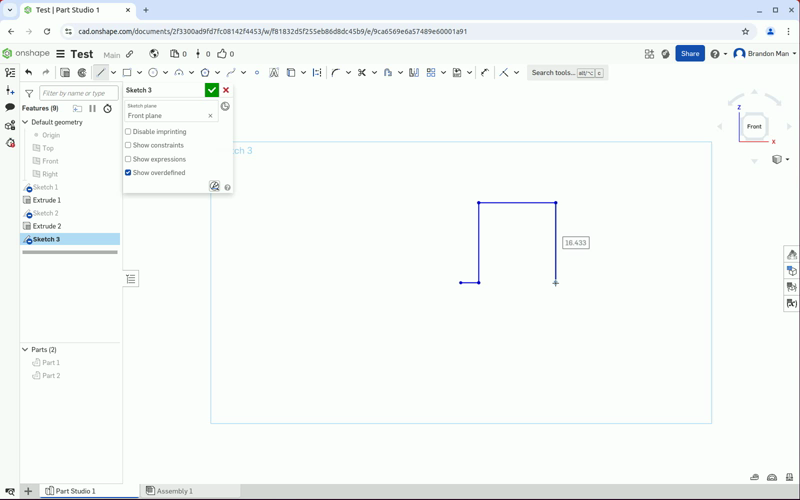
key_down(shift)
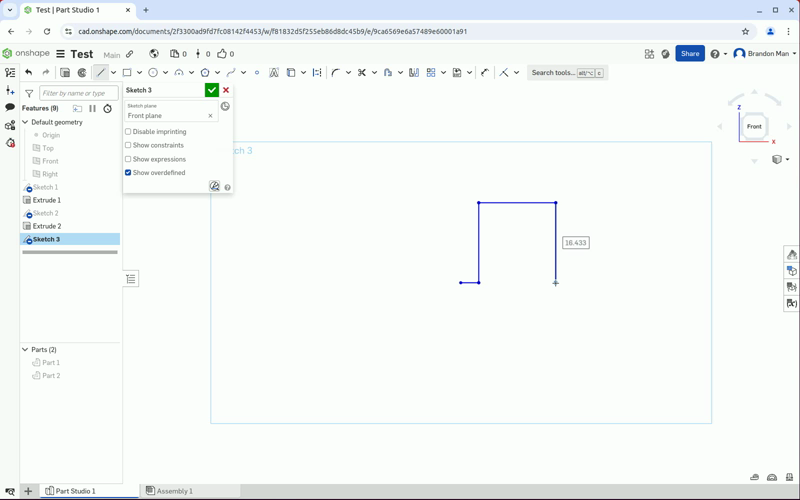
mouse_move(585, 282)
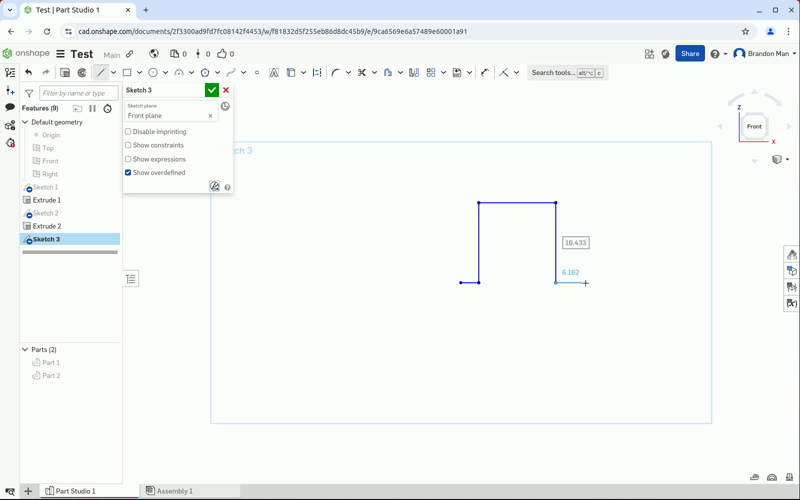
mouse_move(573, 282)
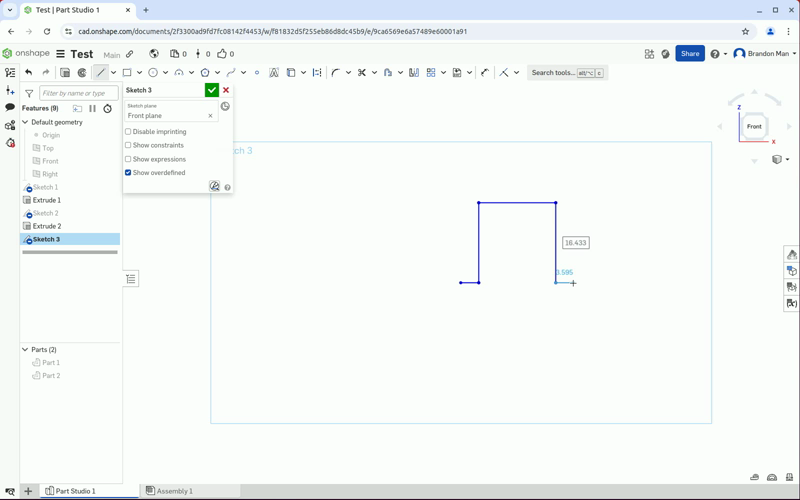
click(573, 282)
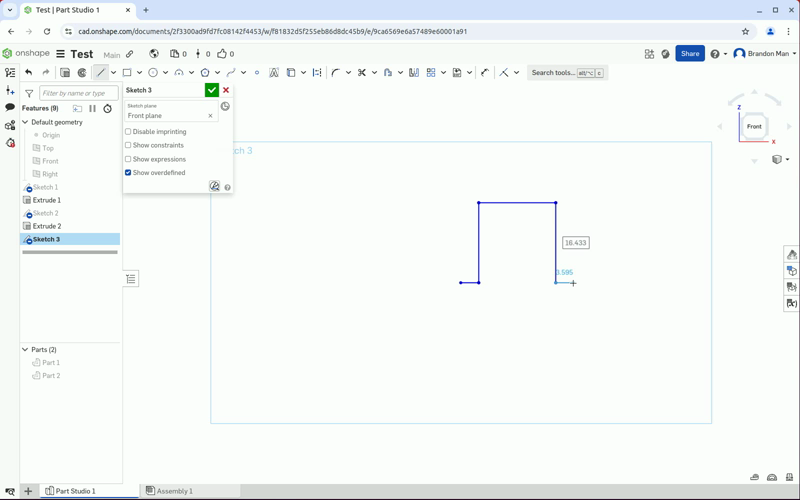
key_up(shift)
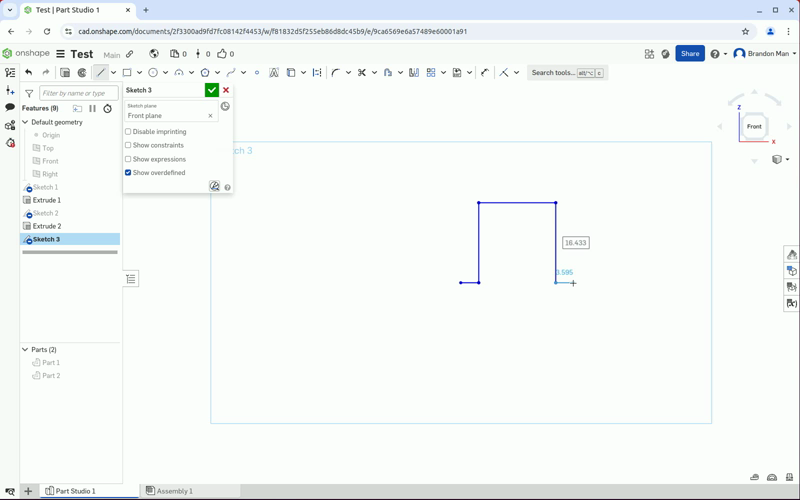
key_down(shift)
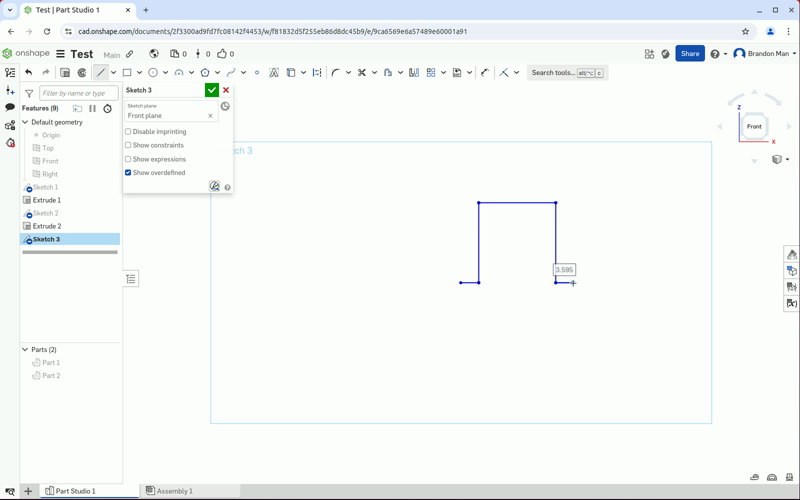
mouse_move(573, 191)
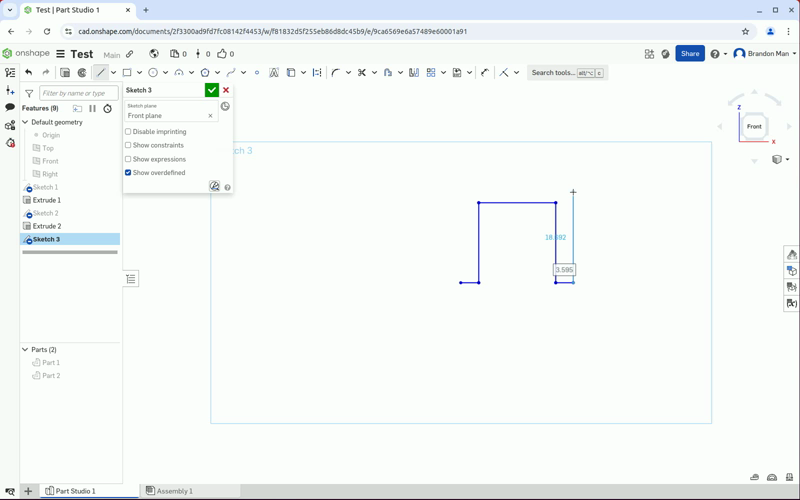
click(573, 191)
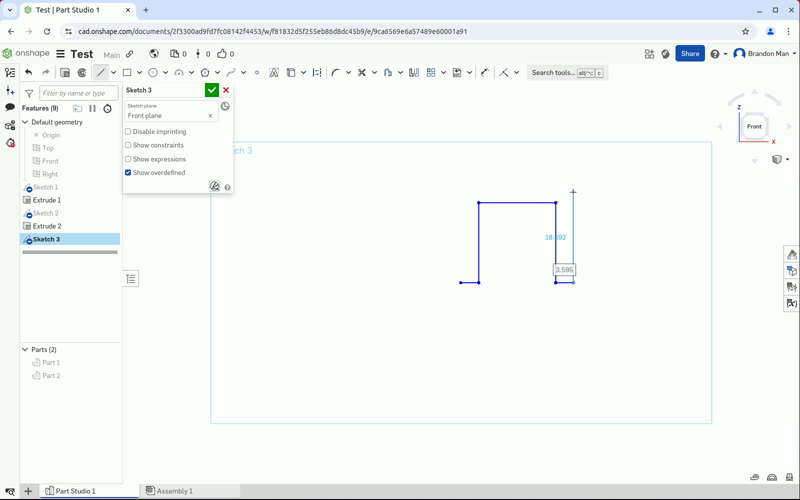
key_up(shift)
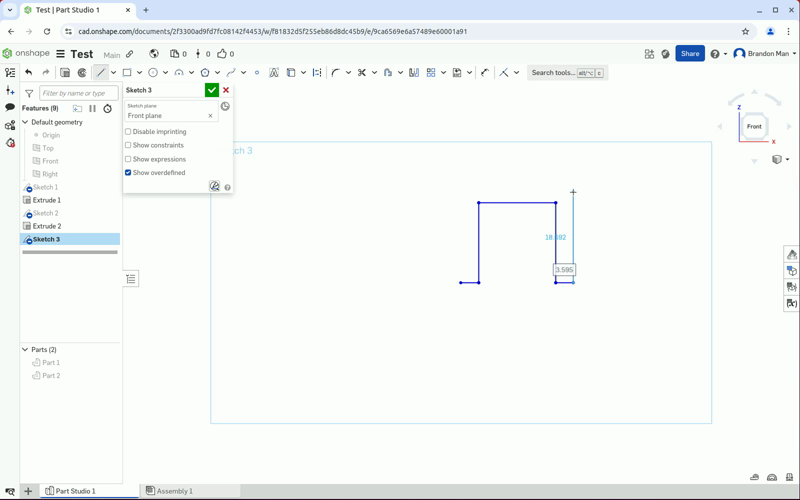
key_down(shift)
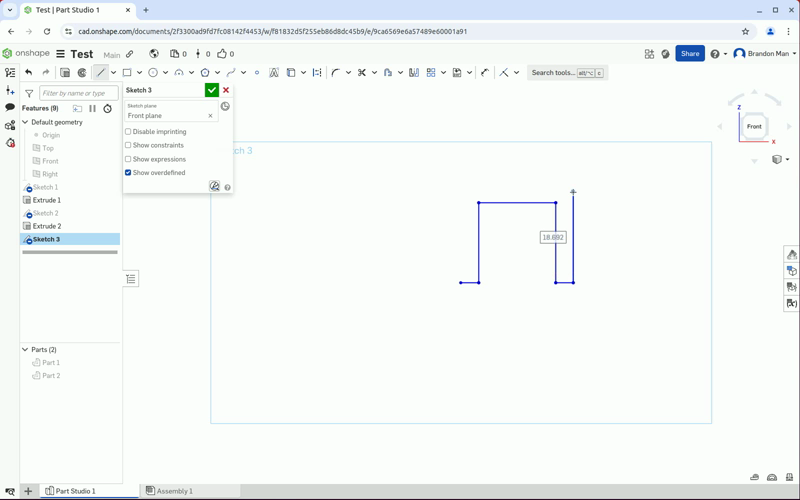
mouse_move(460, 191)
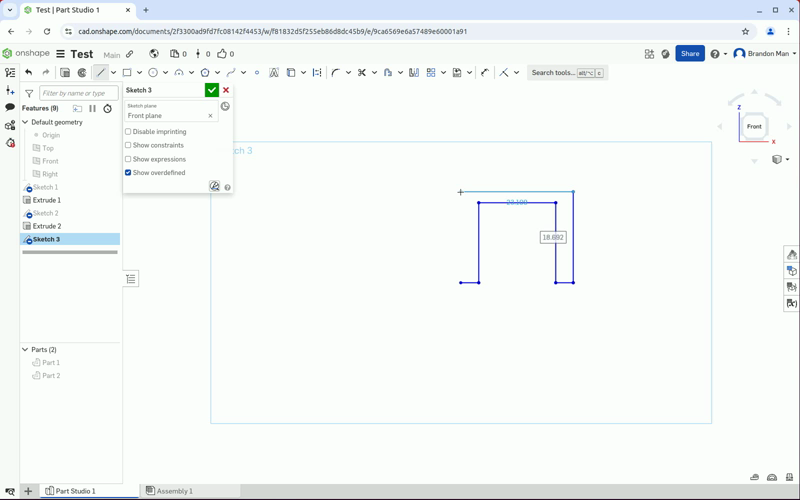
click(460, 191)
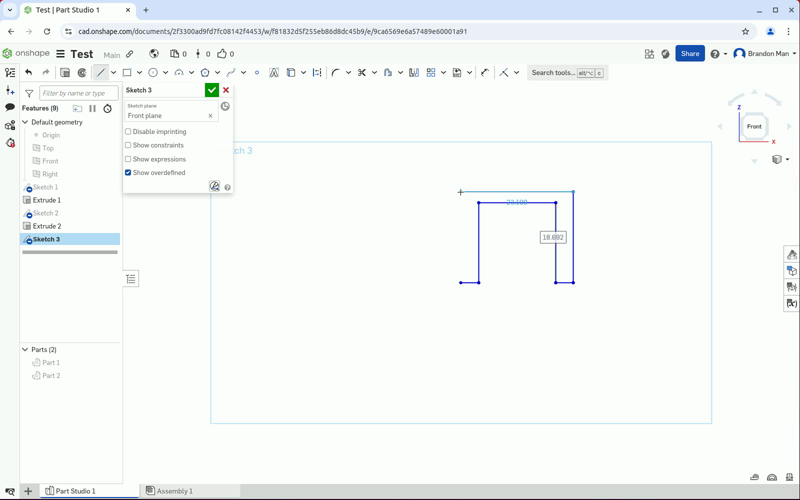
key_up(shift)
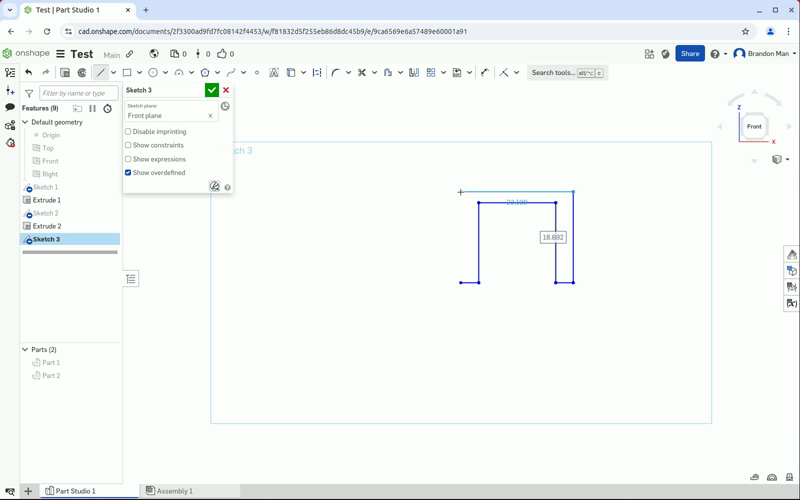
key_down(shift)
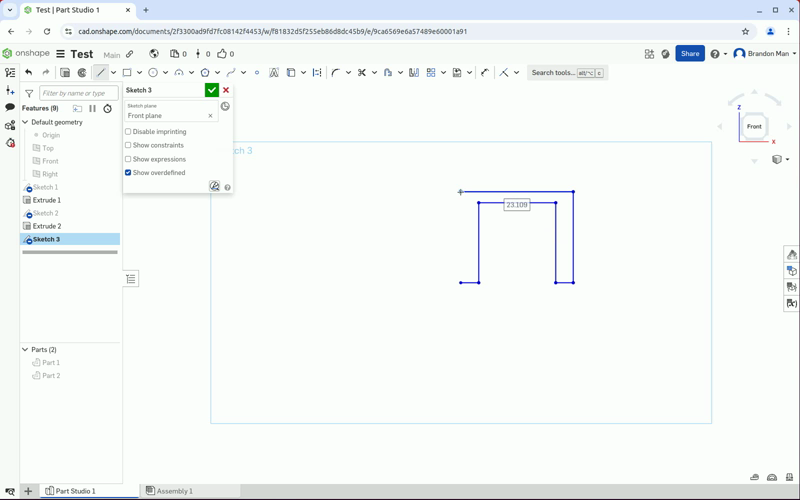
mouse_move(460, 282)
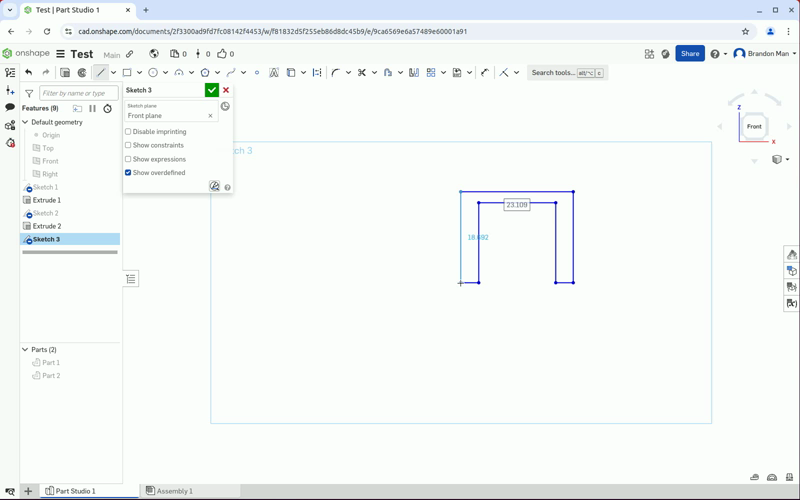
key_up(shift)
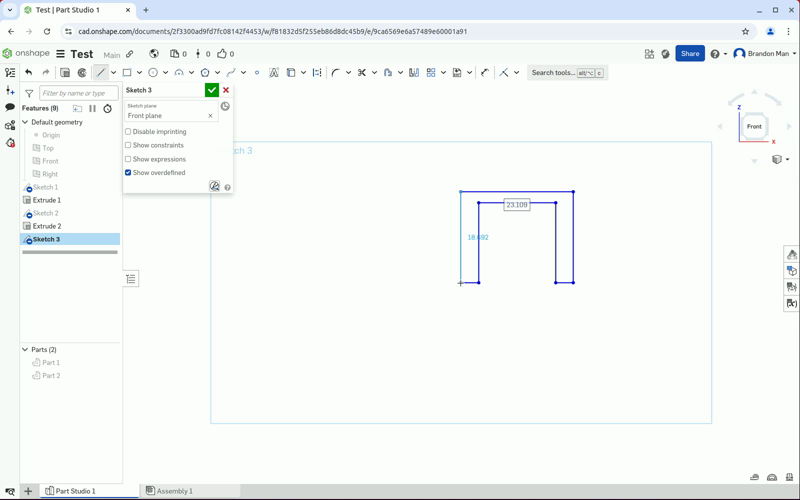
click(460, 282)
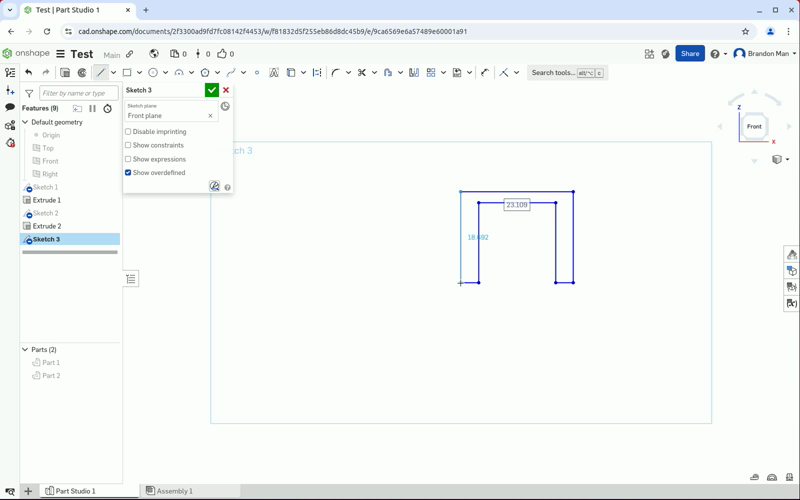
key(esc)
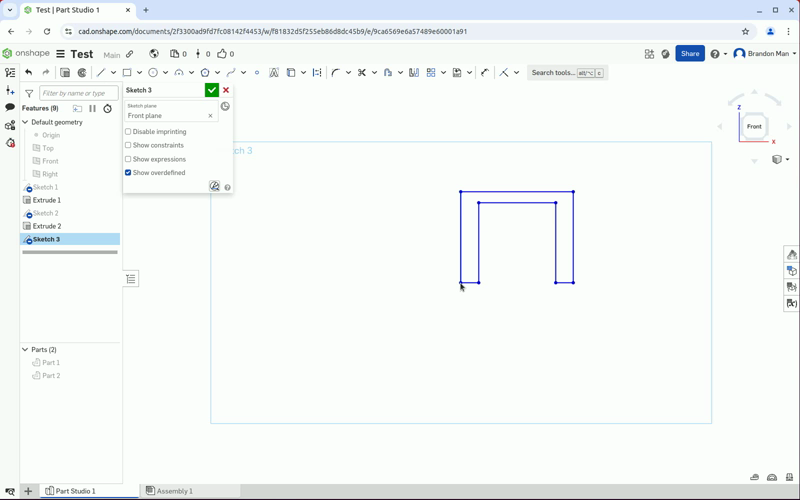
mouse_move(474, 194)
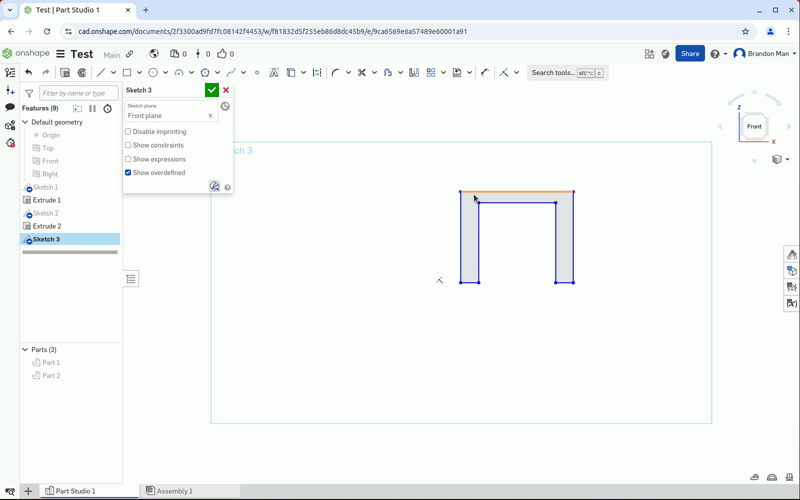
click(474, 194)
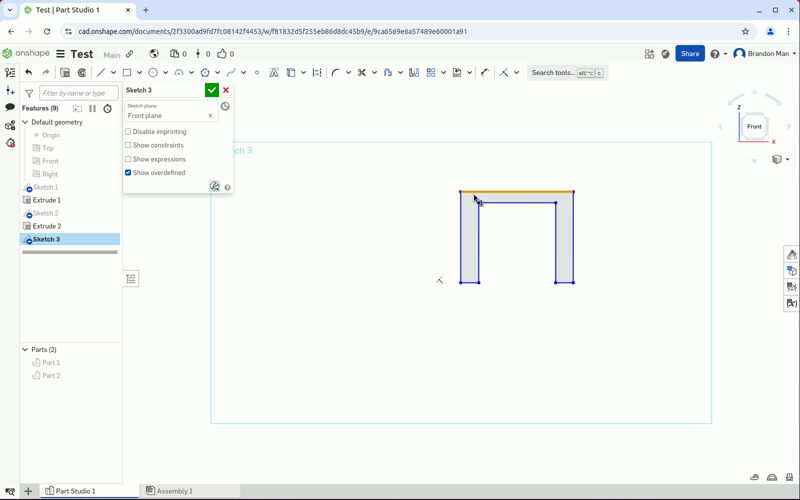
mouse_move(73, 352)
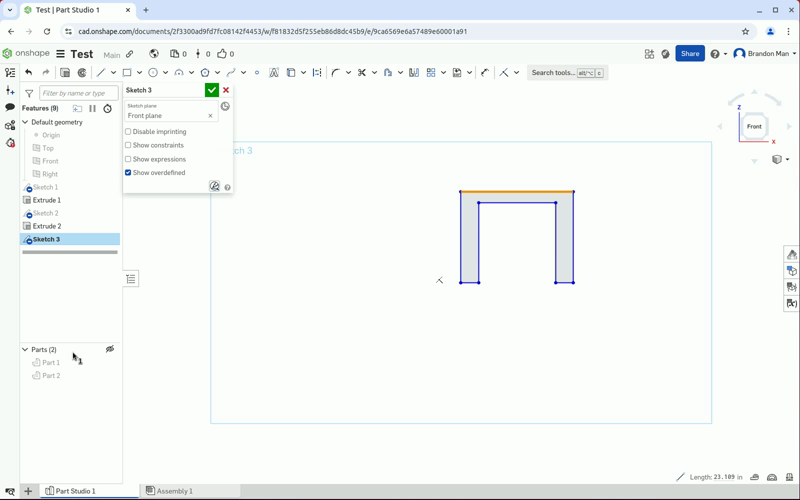
key(shift+y)
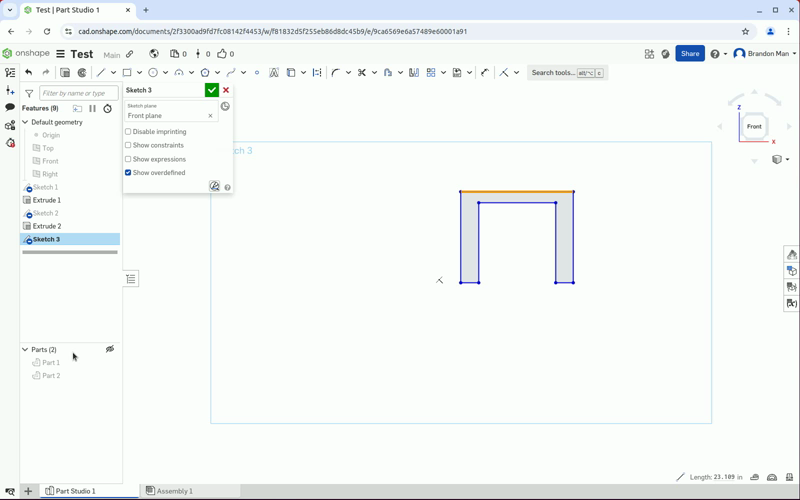
key(shift+e)
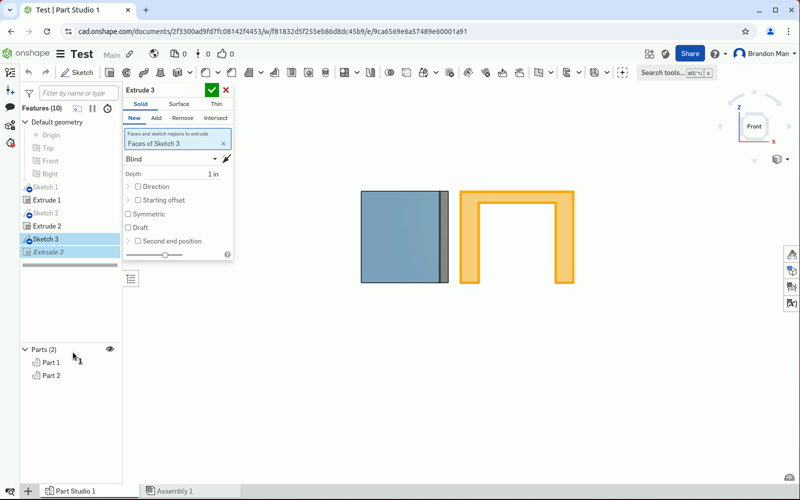
mouse_move(143, 106)
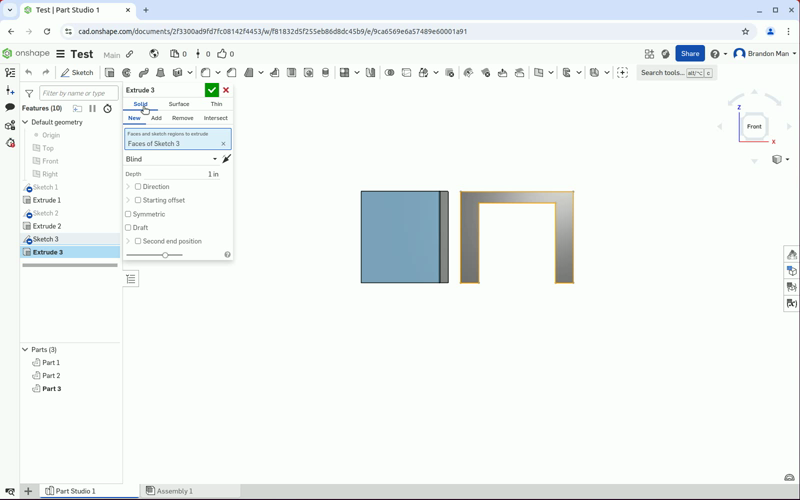
click(143, 106)
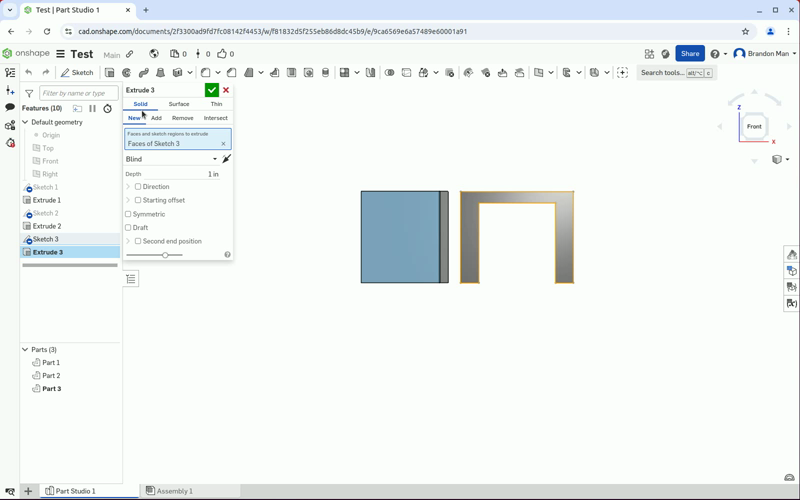
mouse_move(137, 120)
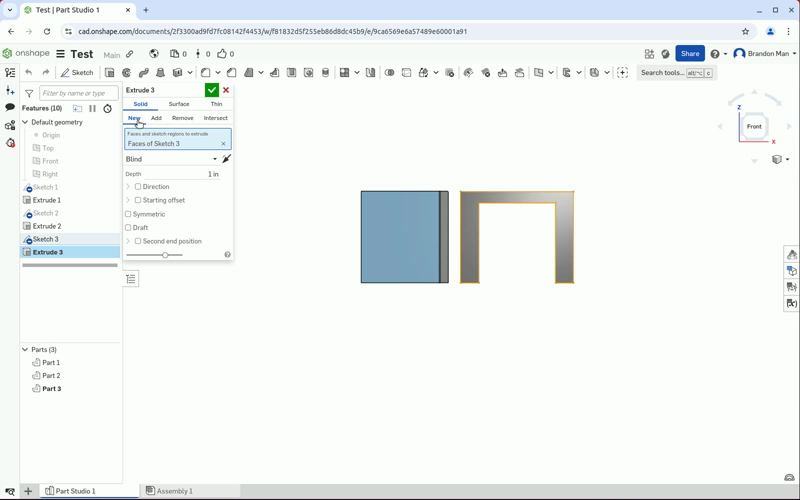
click(137, 120)
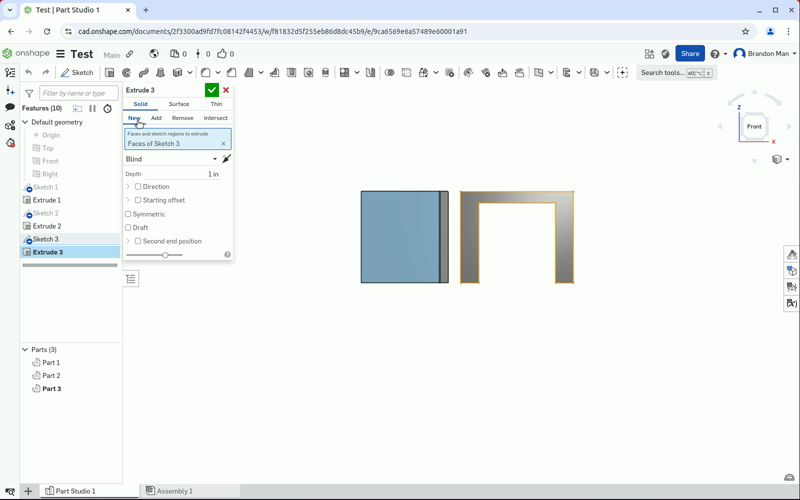
key(tab, 4)
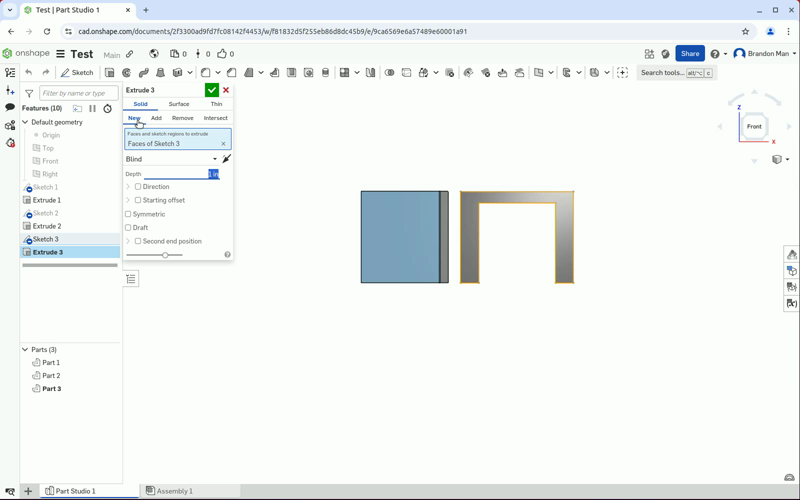
text(0.241)
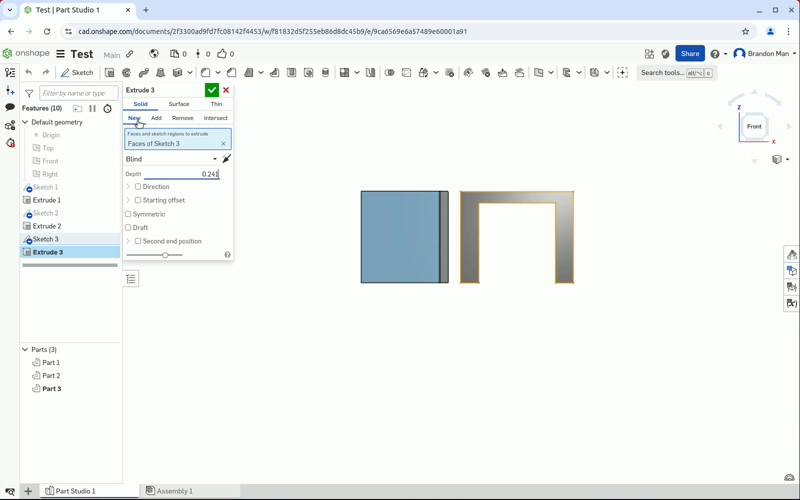
key(enter)
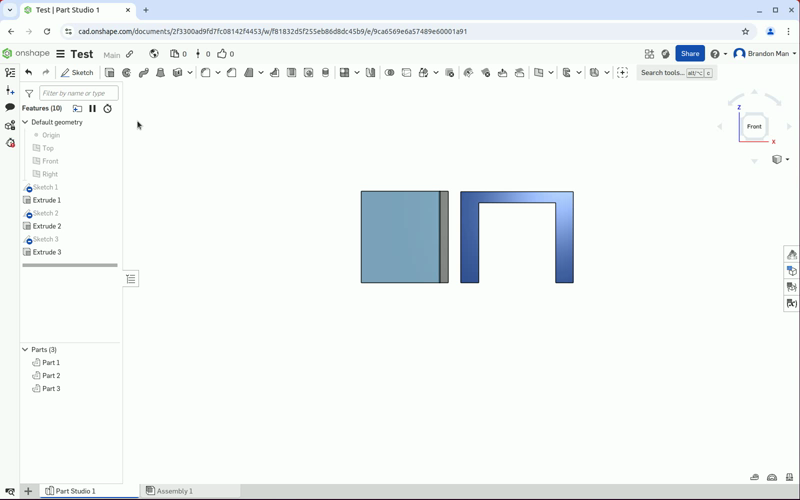
key(shift+h)
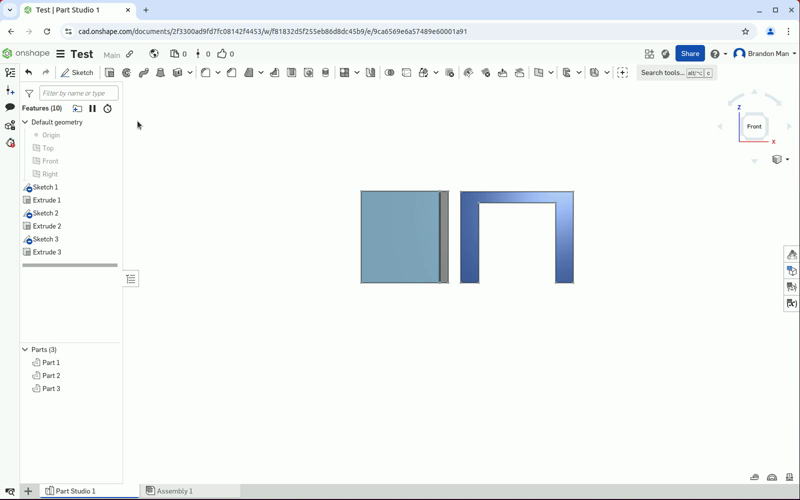
key(shift+h)
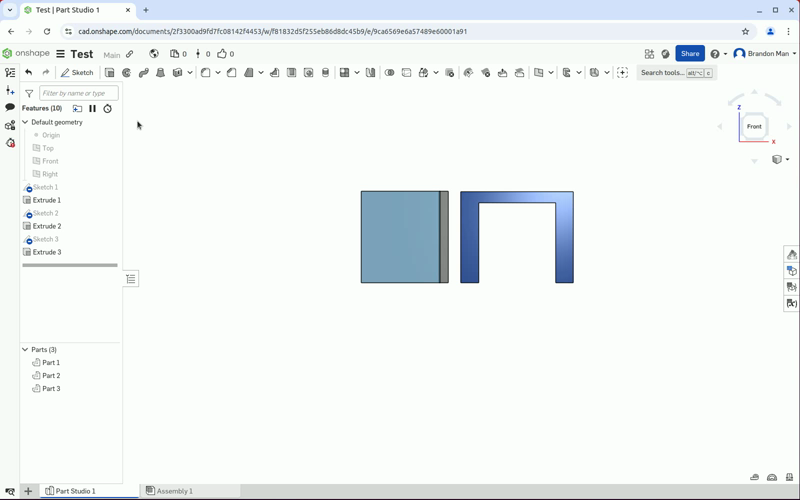
mouse_move(73, 189)
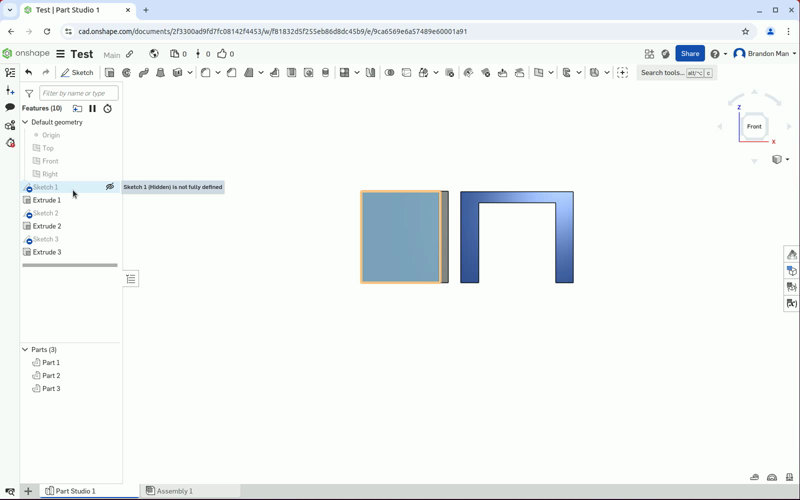
click(73, 189)
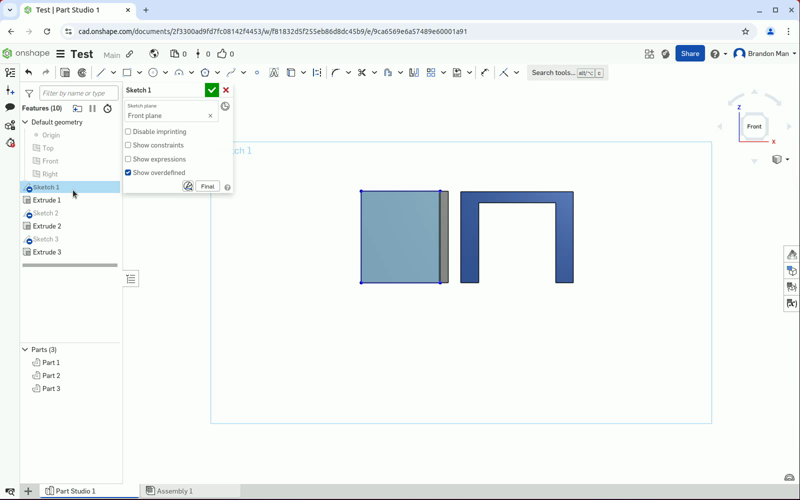
mouse_move(229, 92)
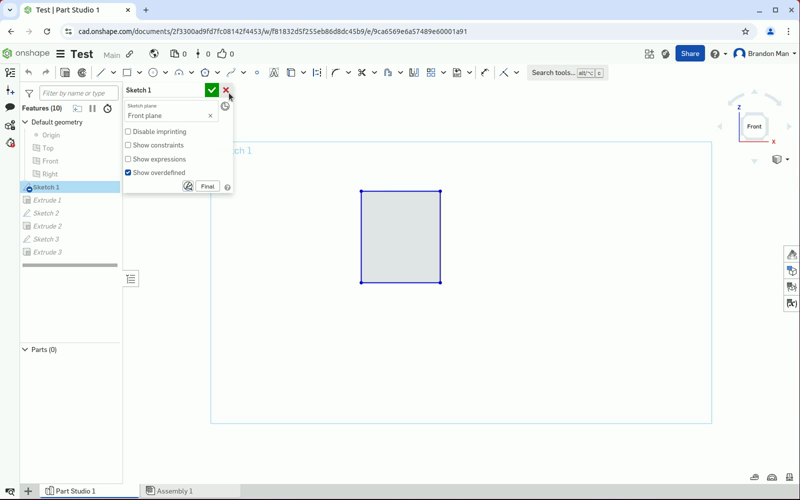
click(229, 92)
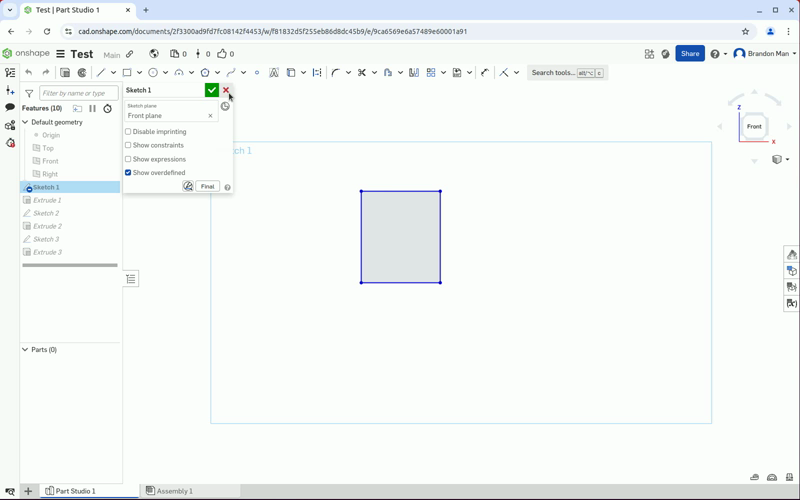
key(shift+s)
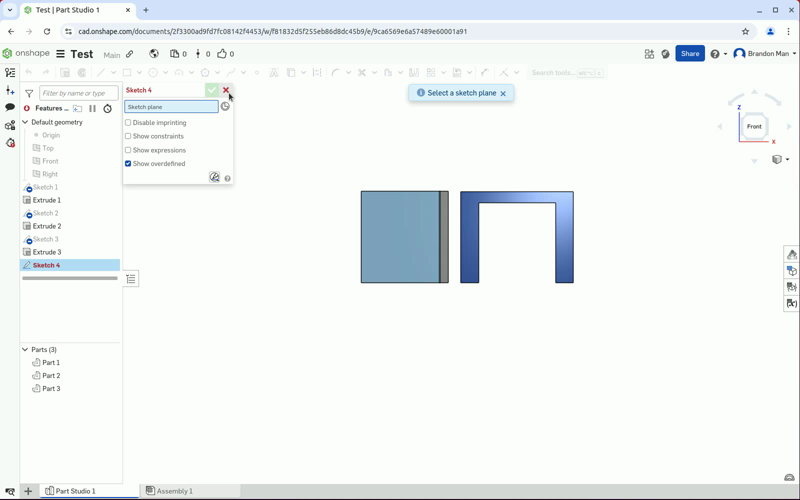
mouse_move(73, 163)
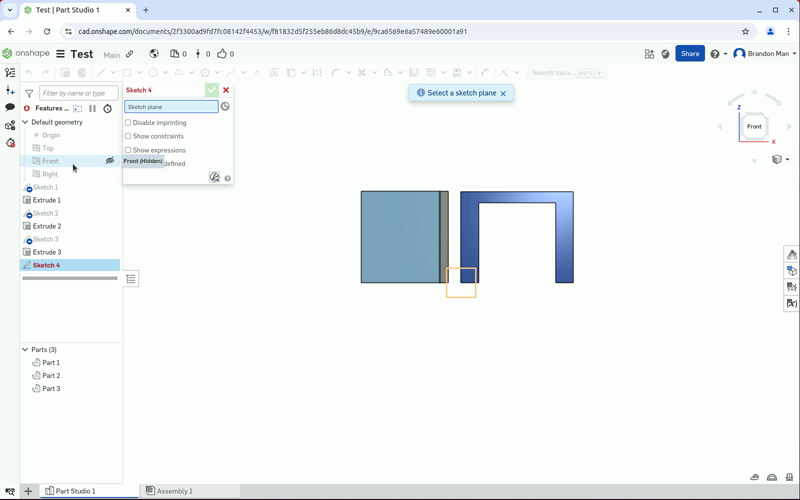
click(73, 163)
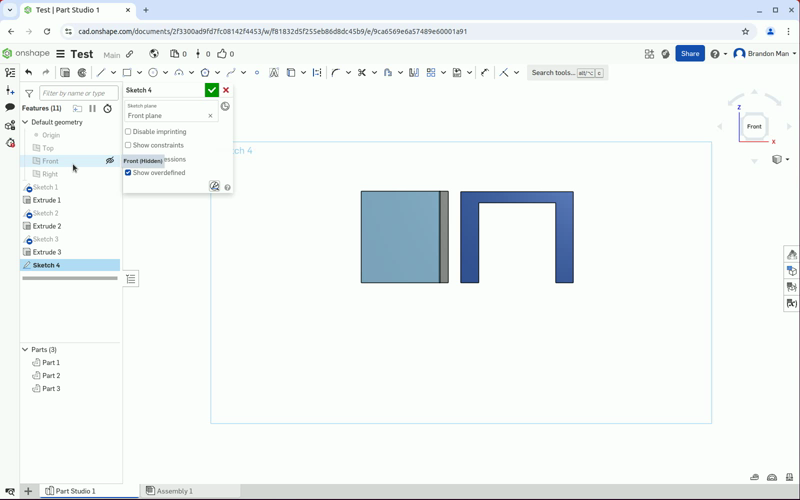
mouse_move(73, 352)
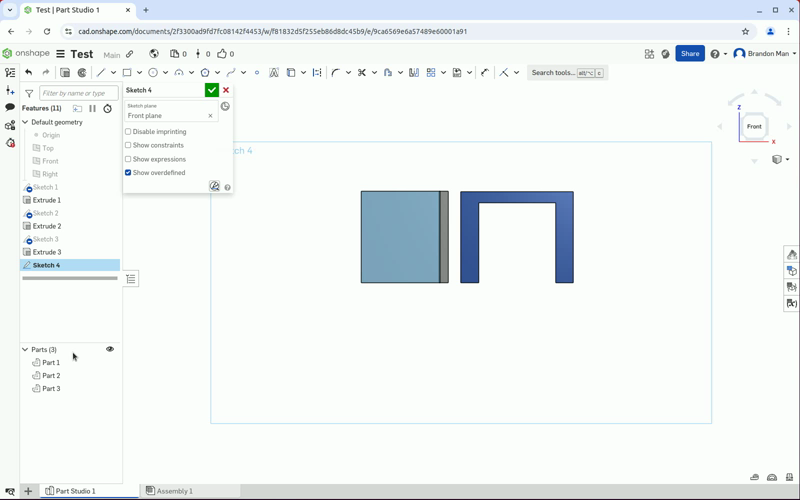
key(y)
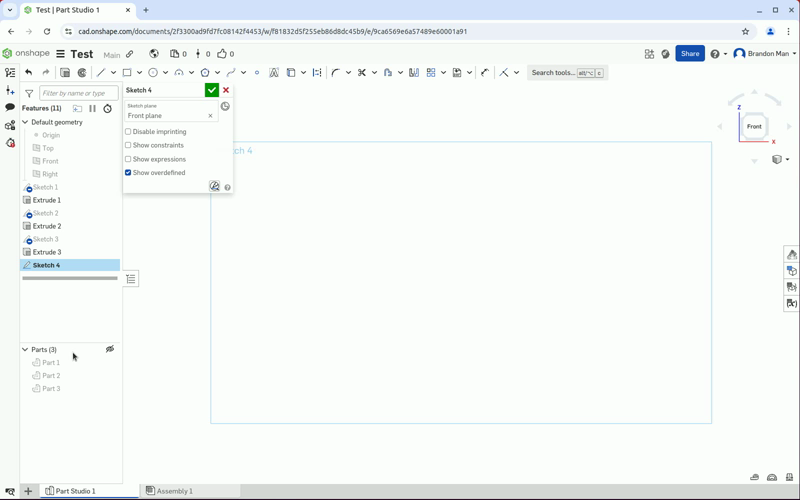
key(l)
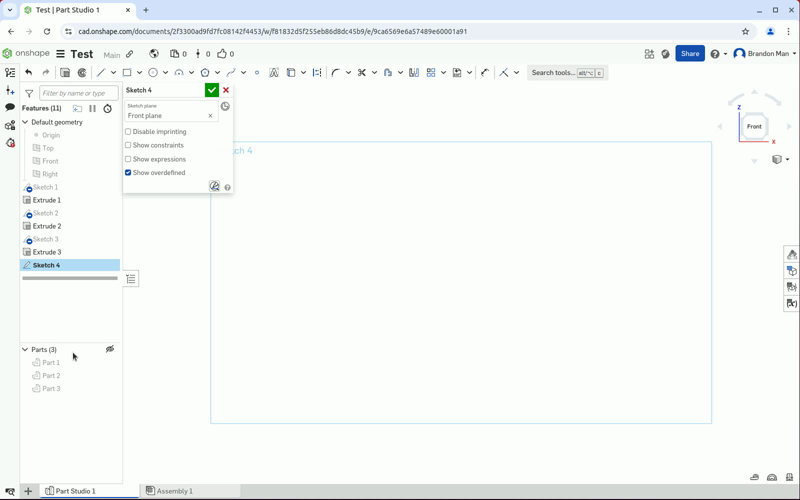
key_down(shift)
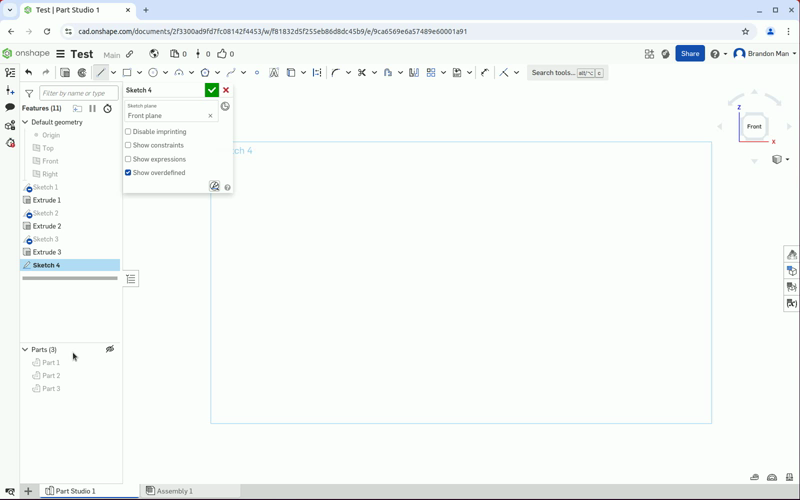
mouse_move(439, 282)
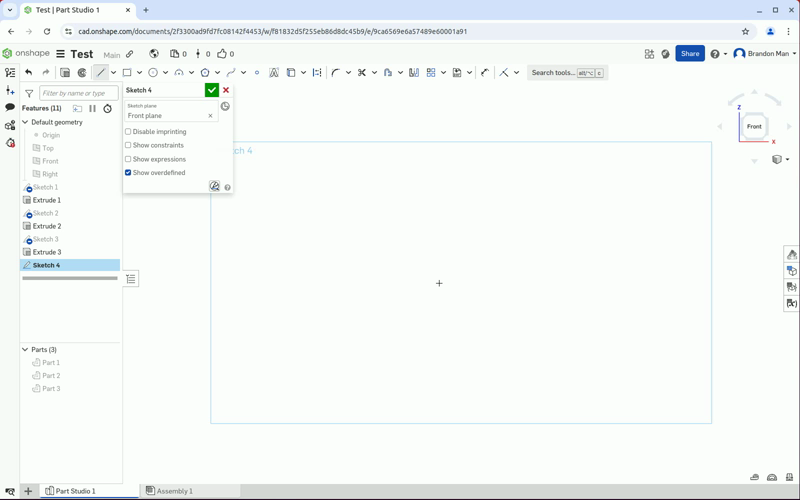
click(439, 282)
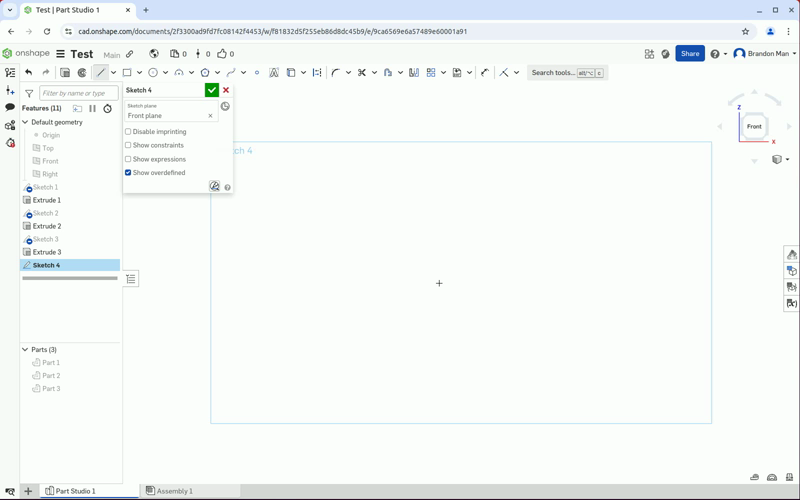
key_up(shift)
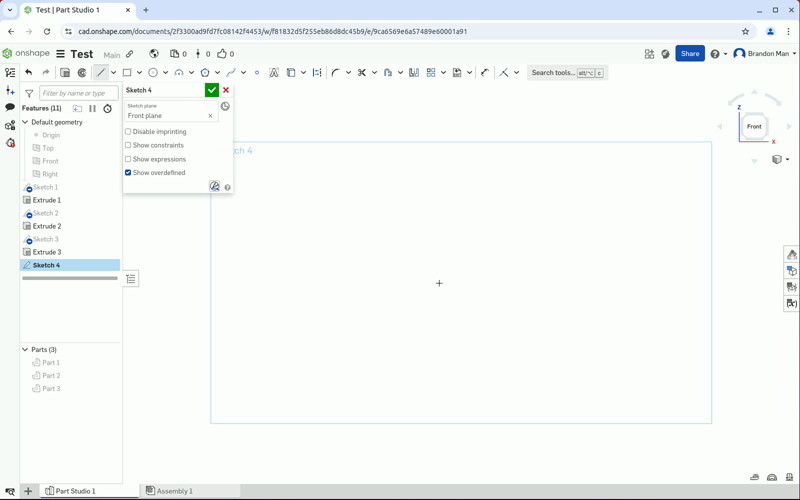
key_down(shift)
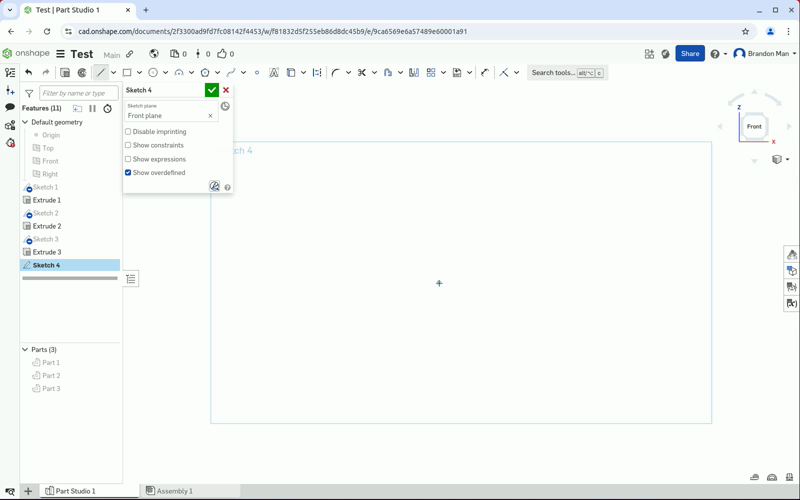
mouse_move(469, 282)
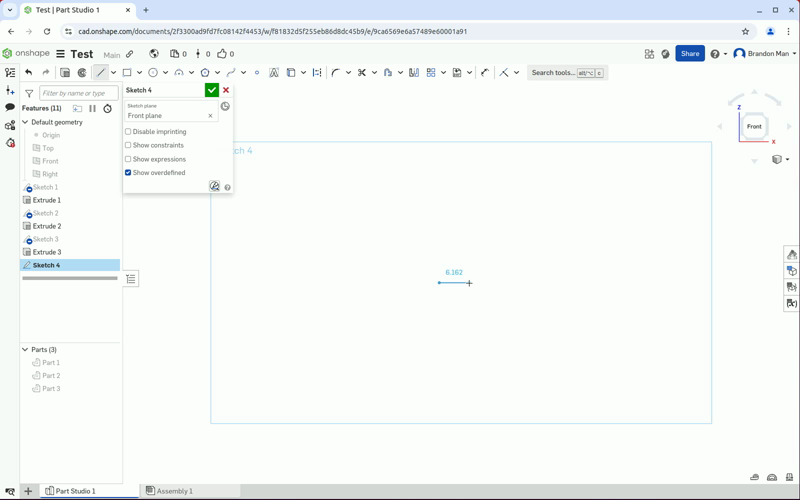
mouse_move(448, 282)
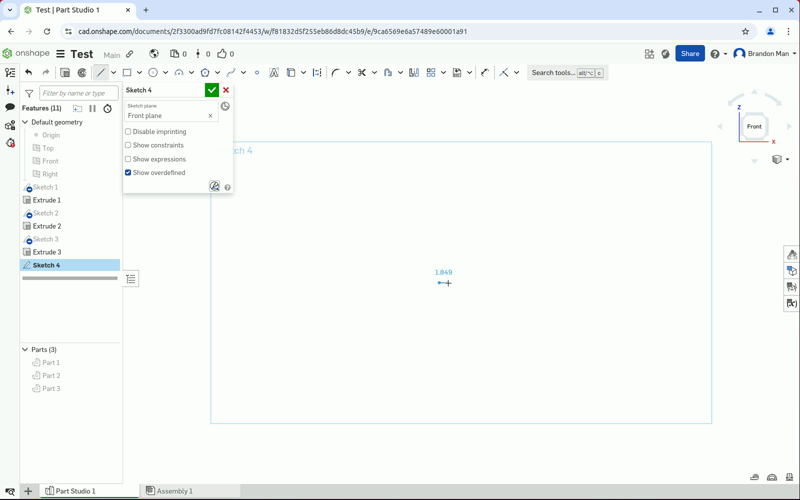
click(448, 282)
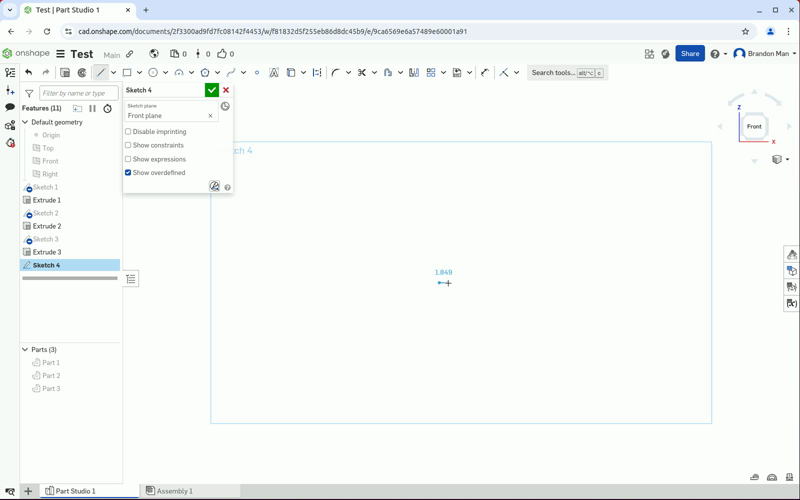
key_up(shift)
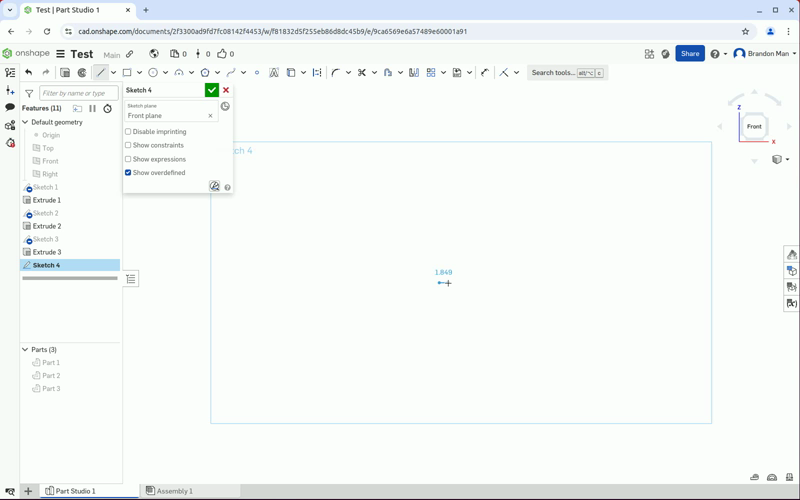
key_down(shift)
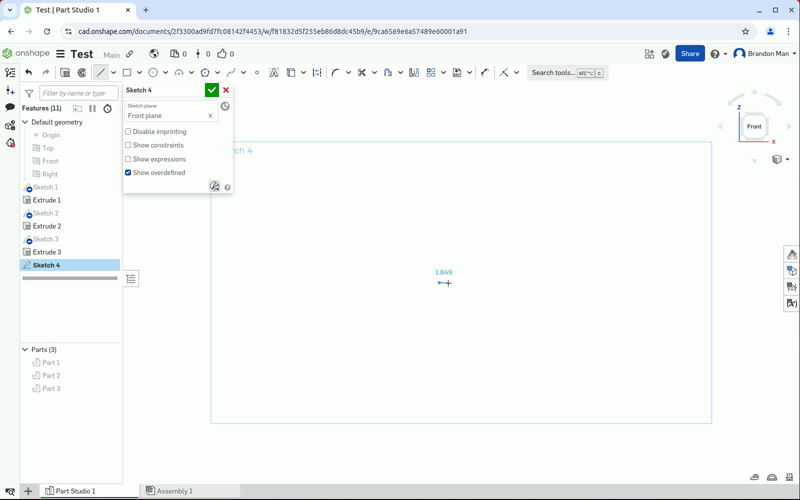
mouse_move(448, 191)
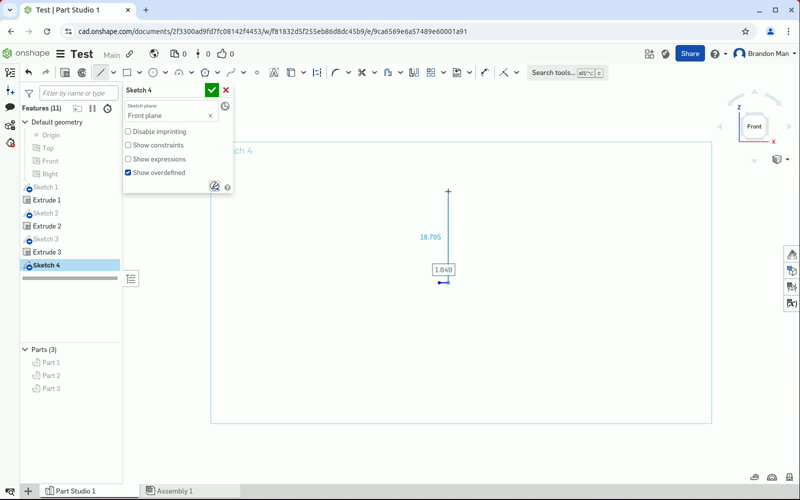
click(448, 191)
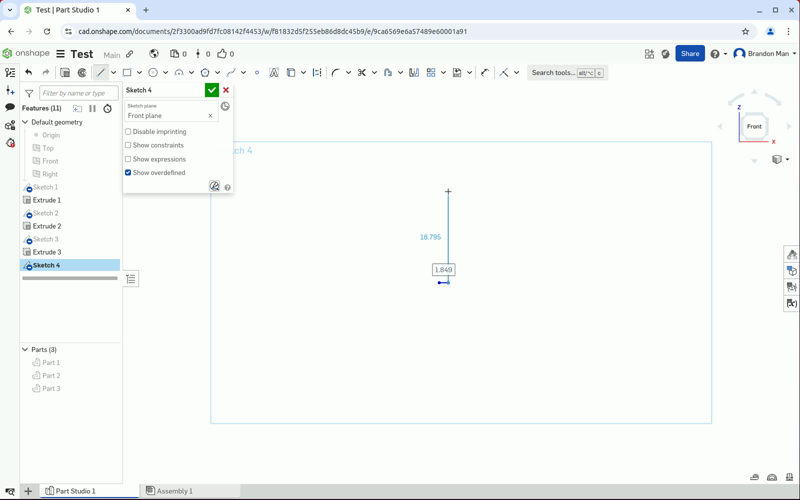
key_up(shift)
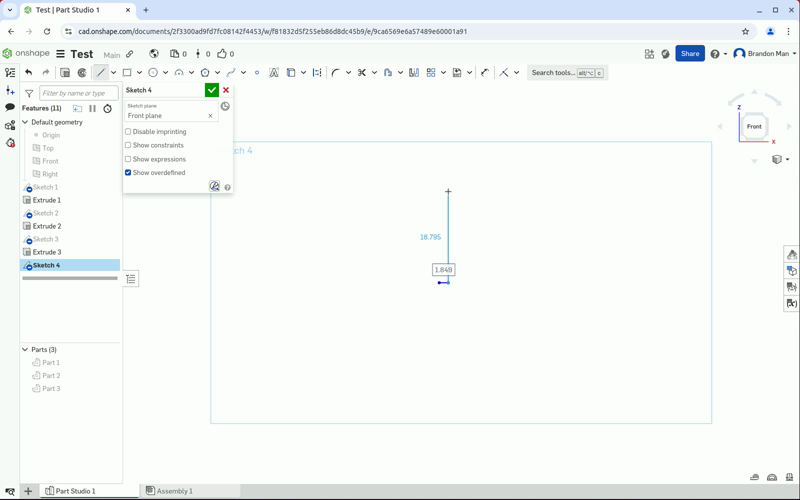
key_down(shift)
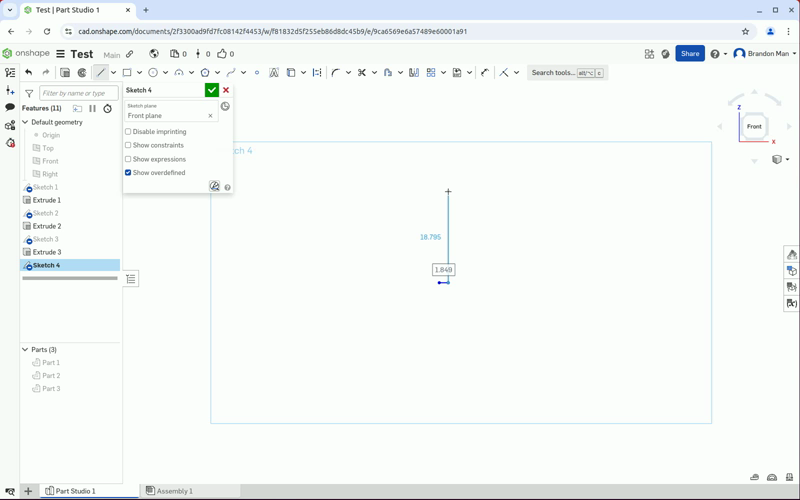
mouse_move(478, 191)
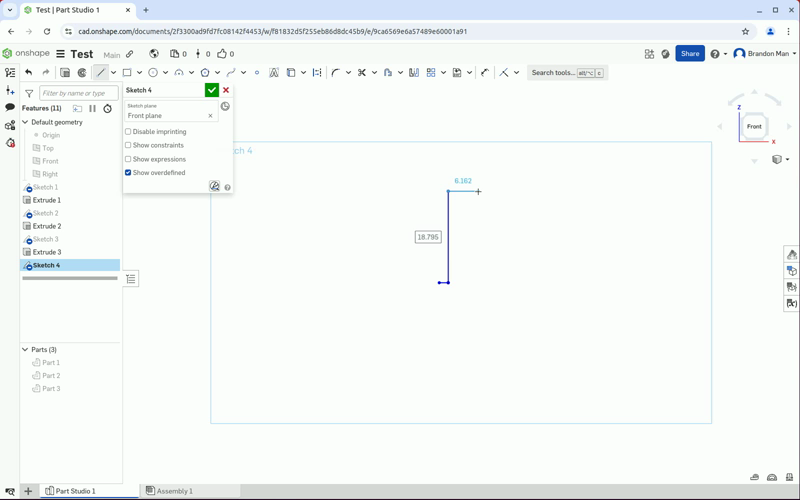
mouse_move(439, 191)
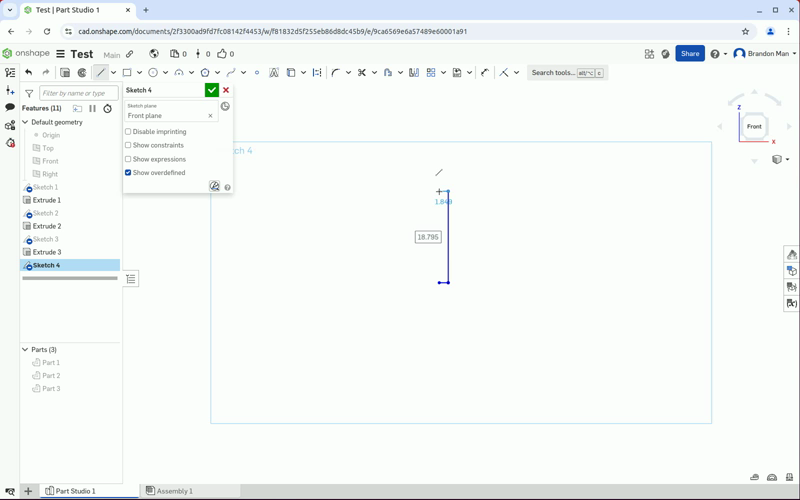
click(439, 191)
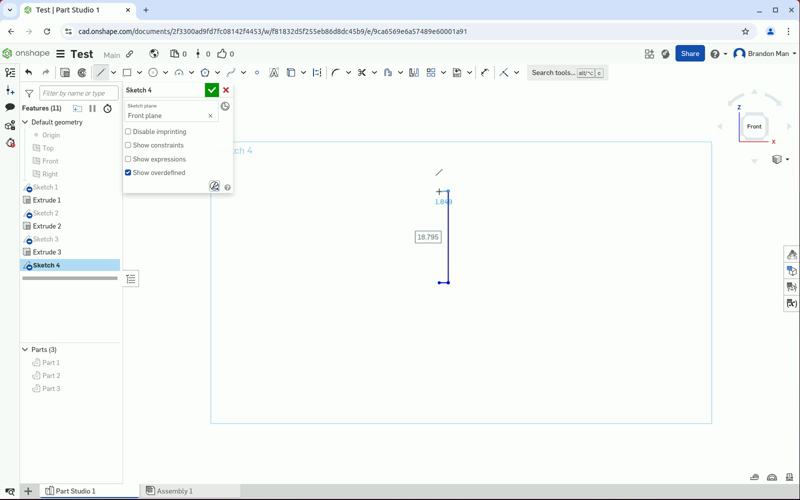
key_up(shift)
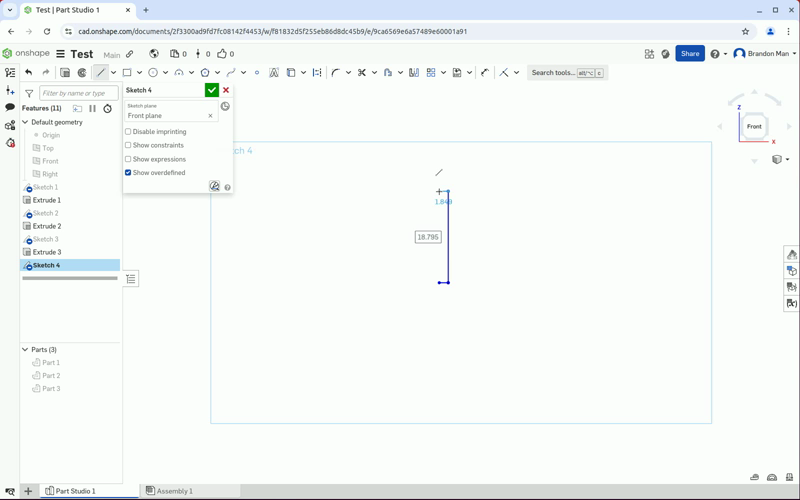
key_down(shift)
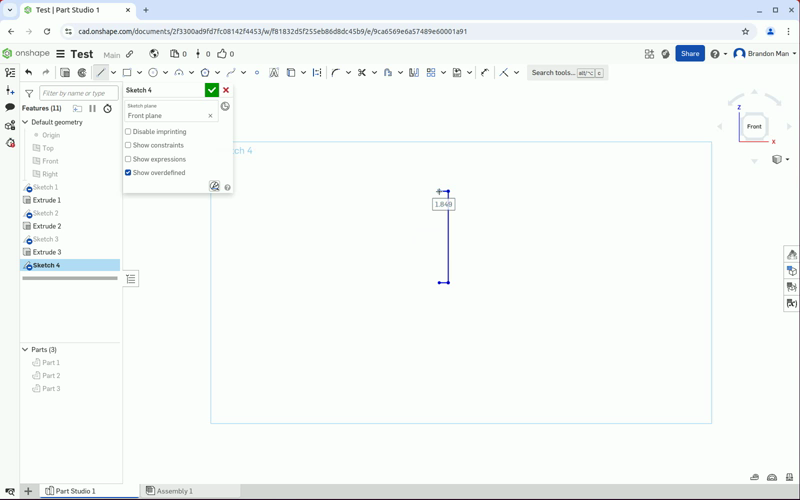
mouse_move(439, 282)
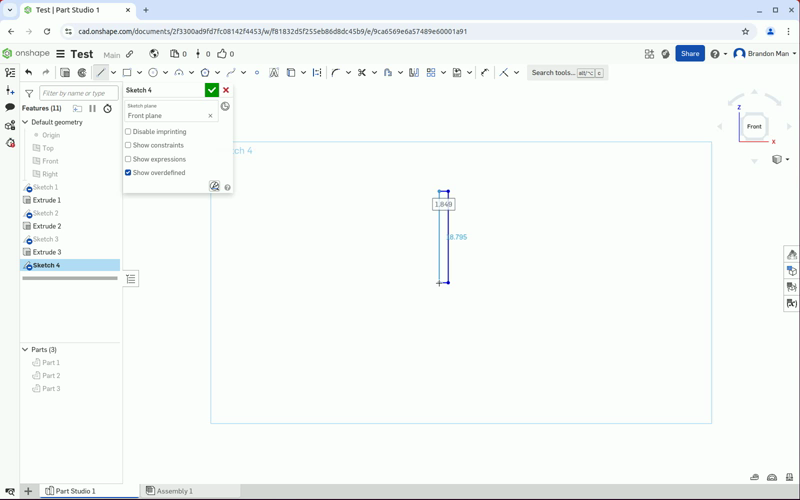
key_up(shift)
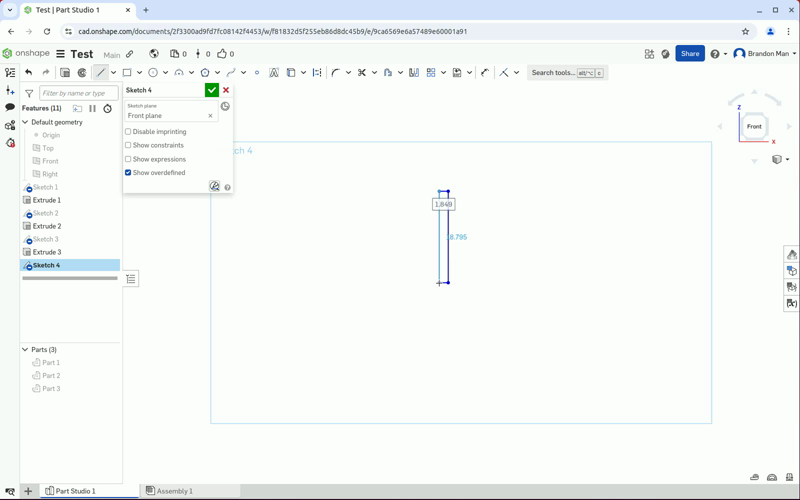
click(439, 282)
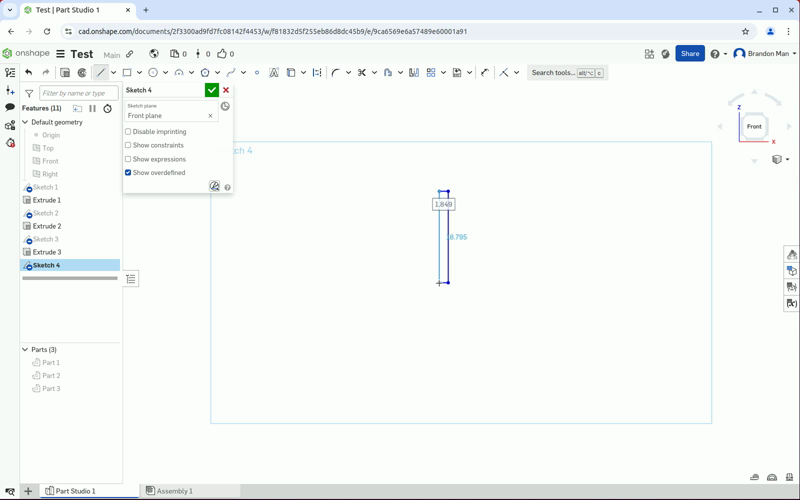
key(esc)
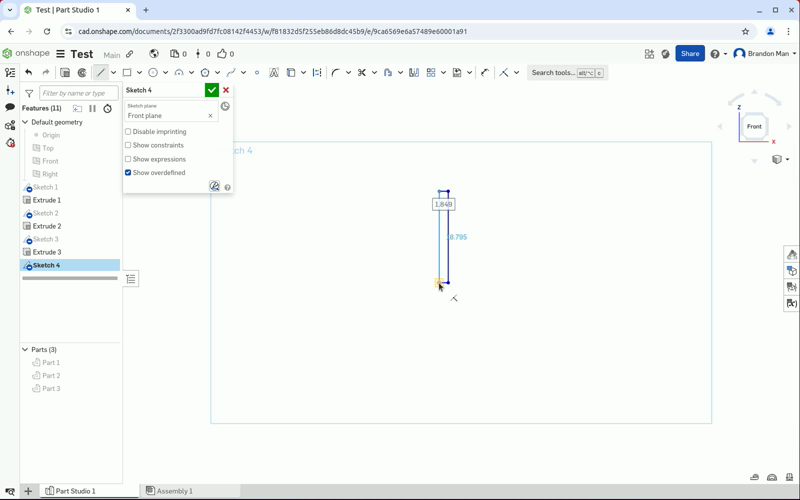
mouse_move(444, 193)
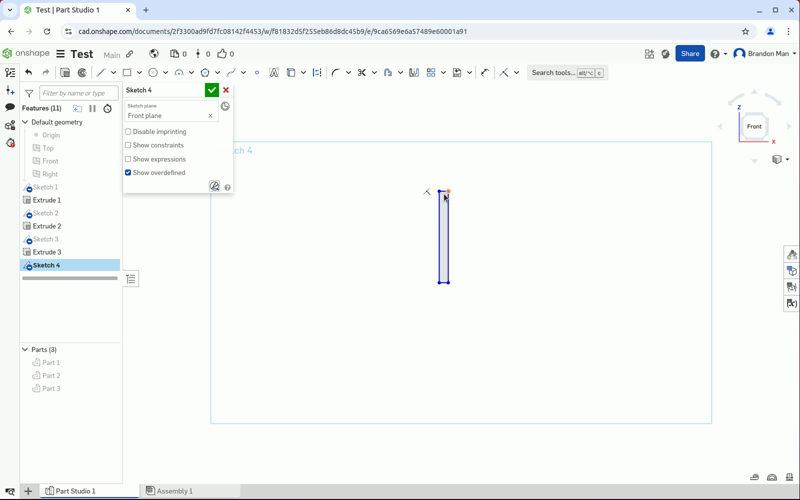
scroll(6)
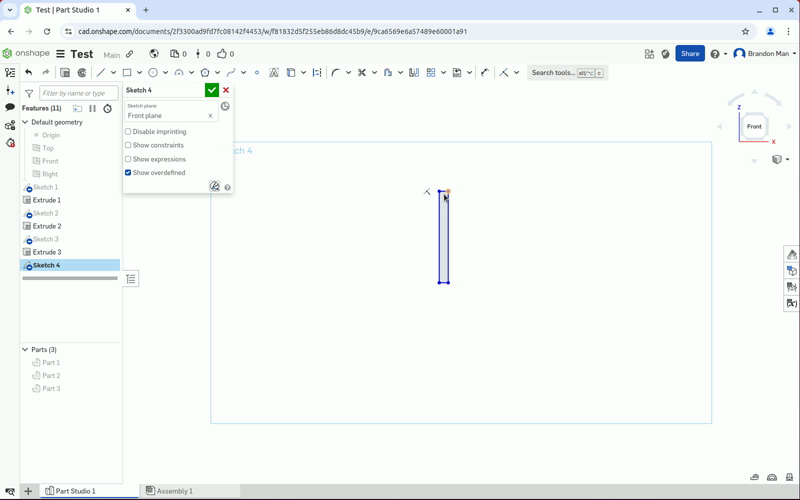
scroll(6)
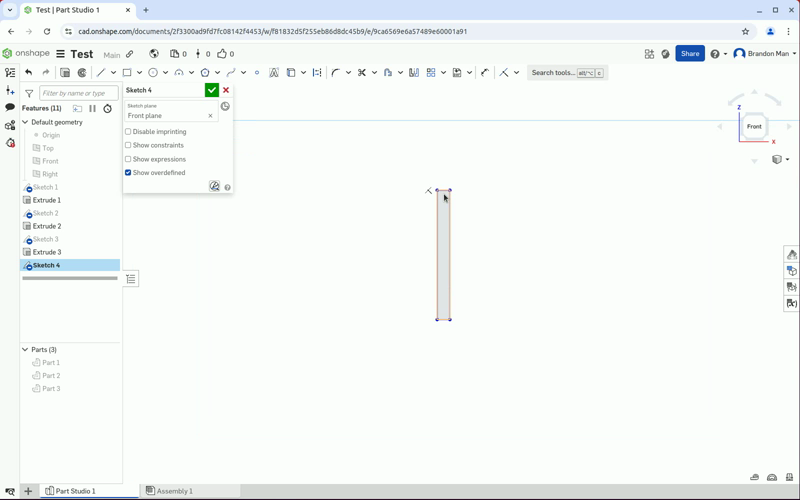
scroll(6)
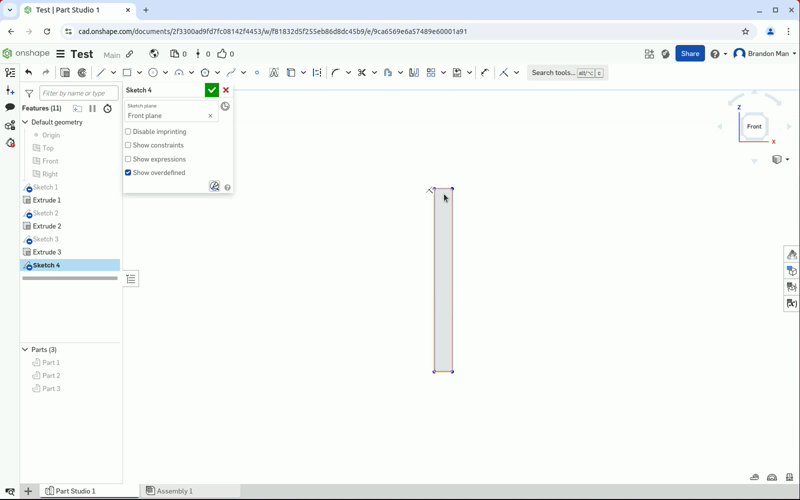
scroll(6)
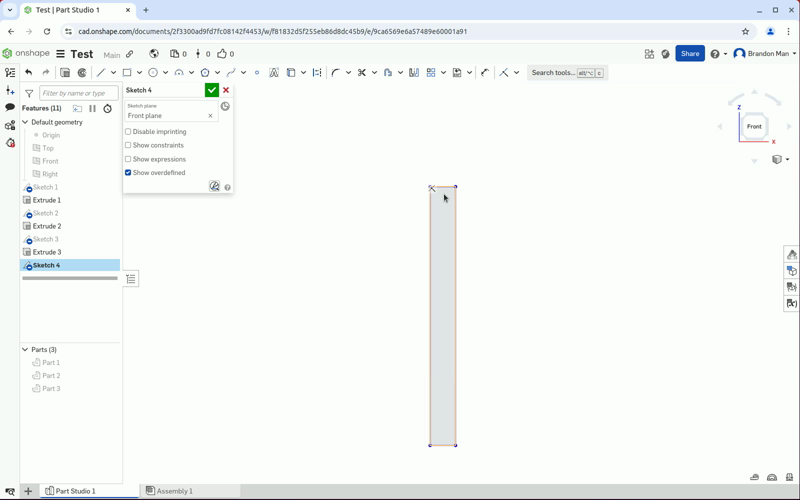
scroll(6)
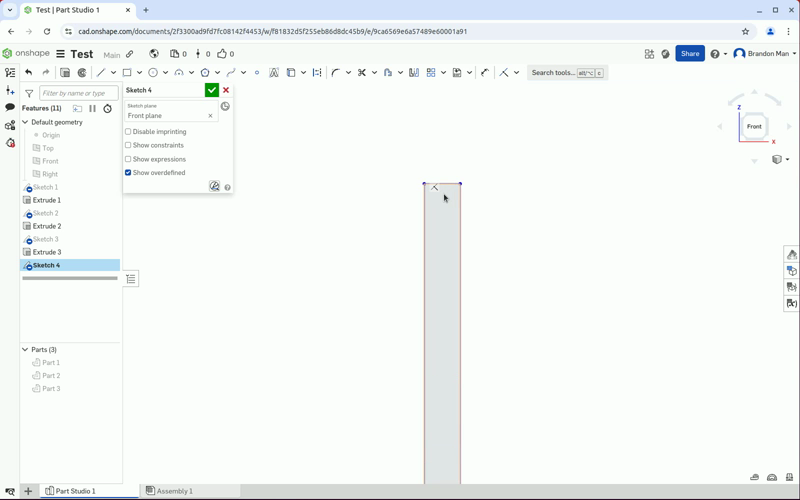
scroll(6)
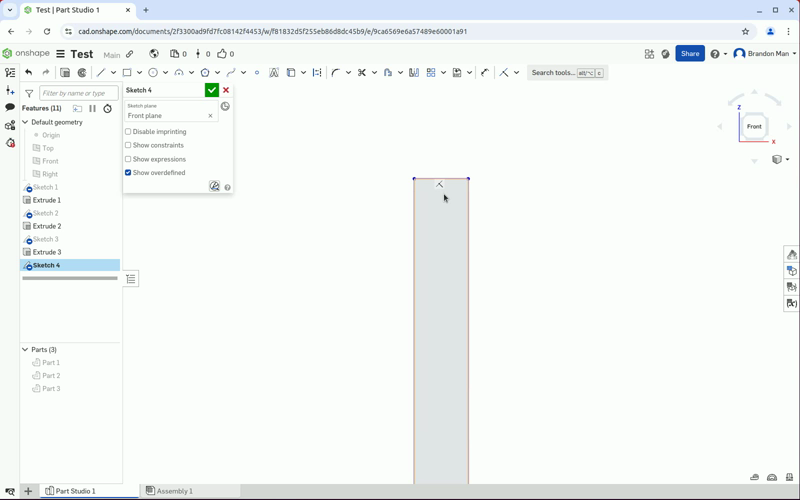
scroll(6)
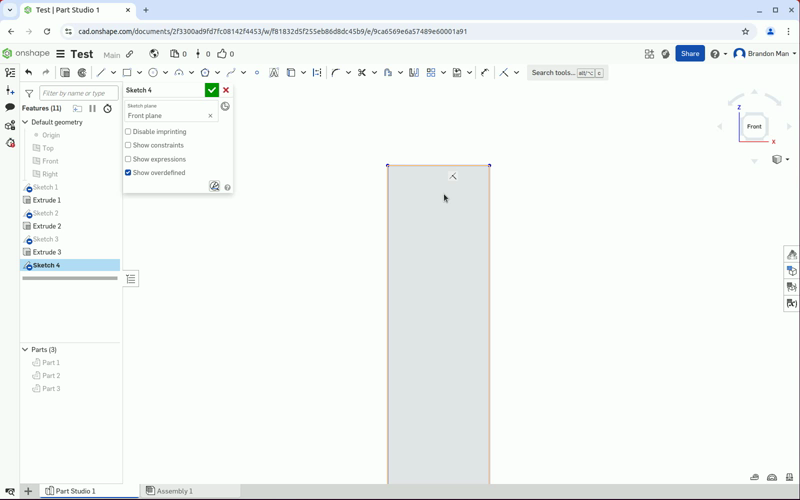
click(444, 193)
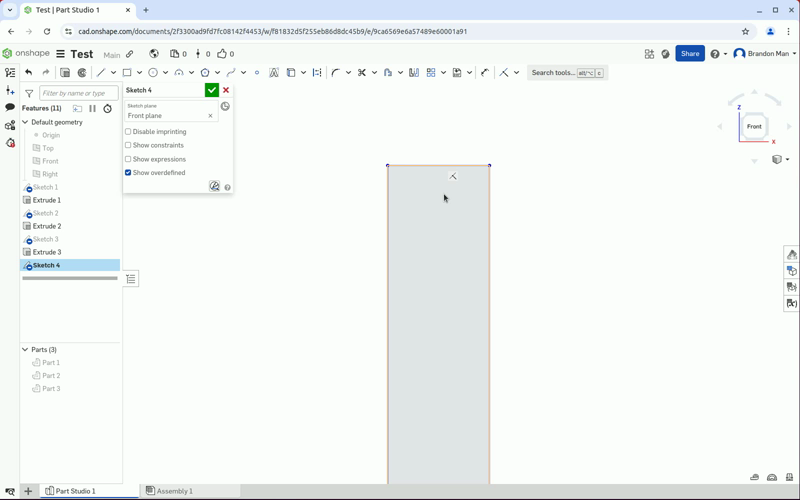
scroll(-6)
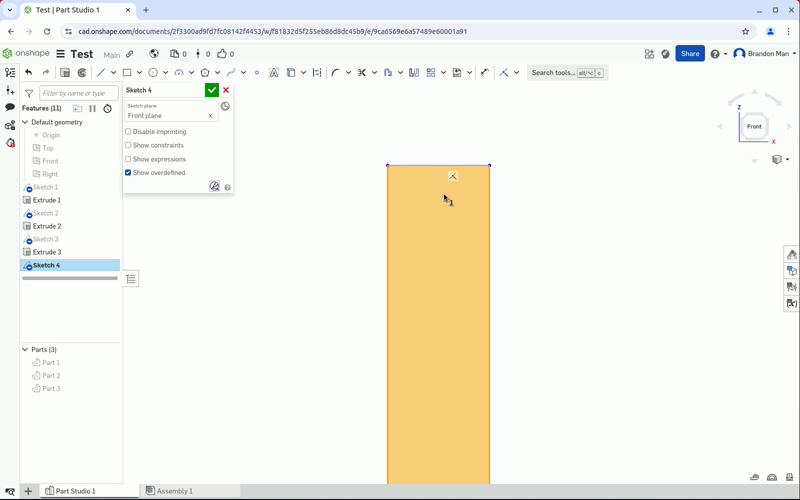
scroll(-6)
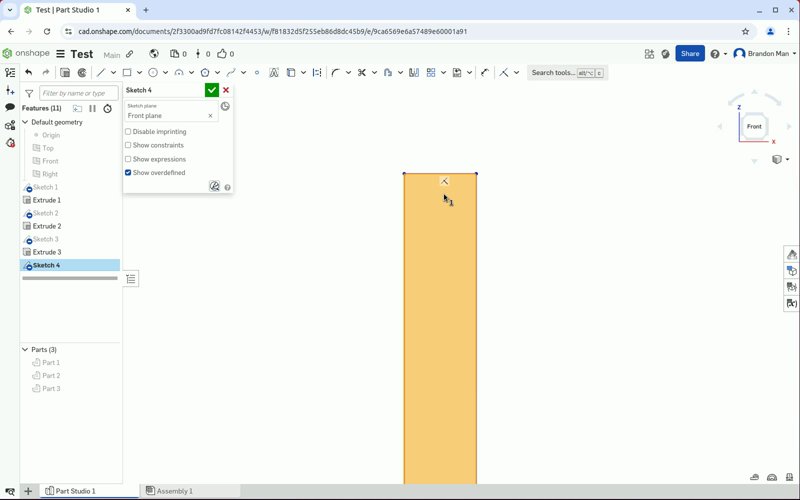
scroll(-6)
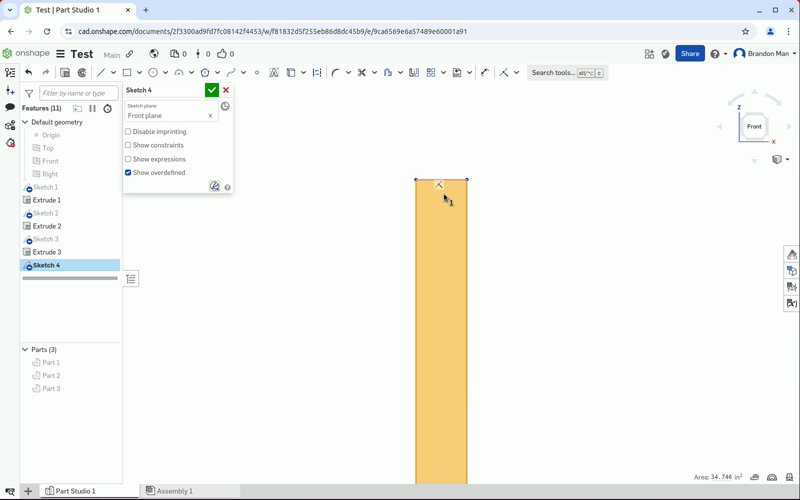
scroll(-6)
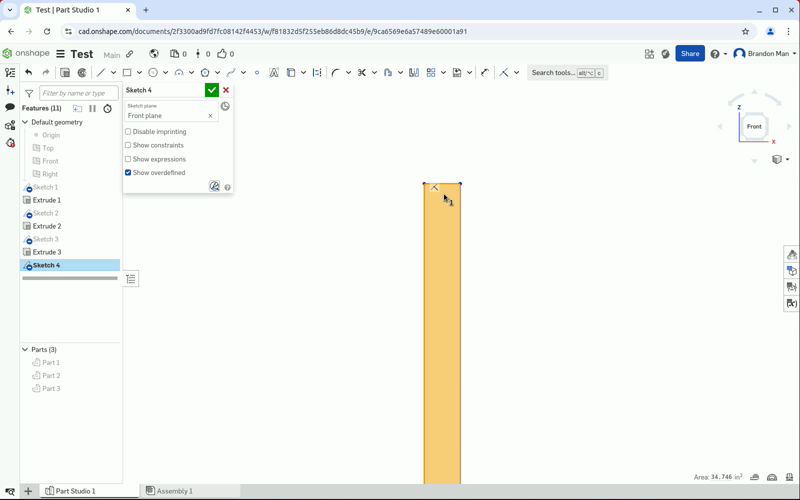
scroll(-6)
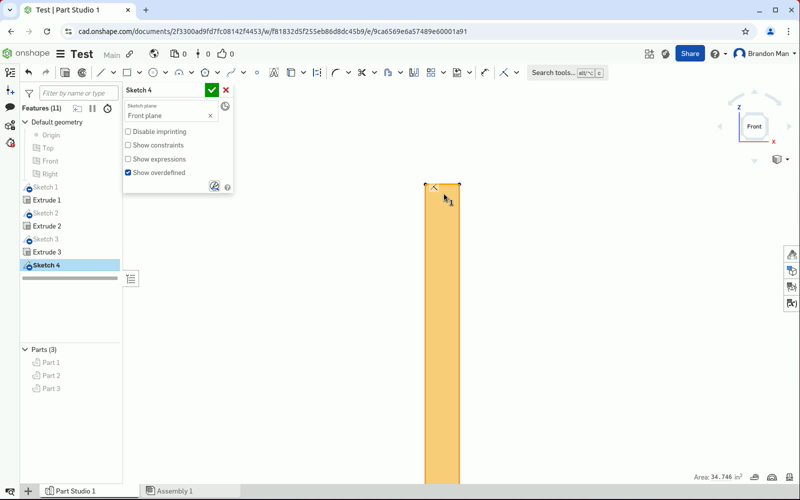
scroll(-6)
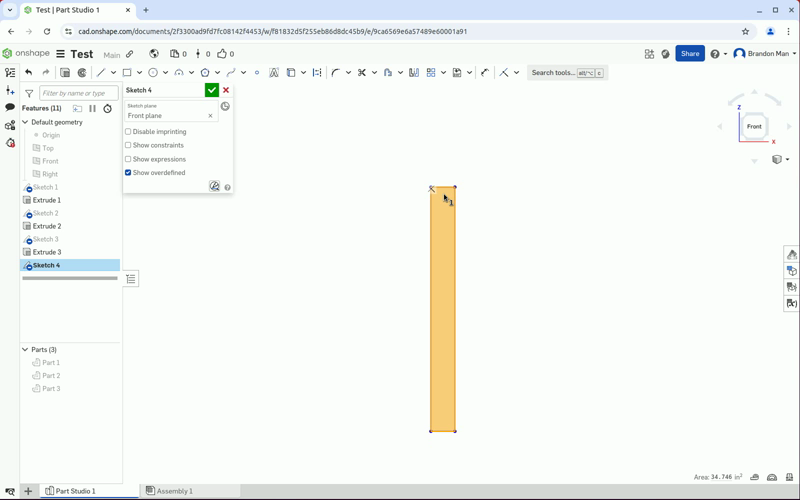
scroll(-6)
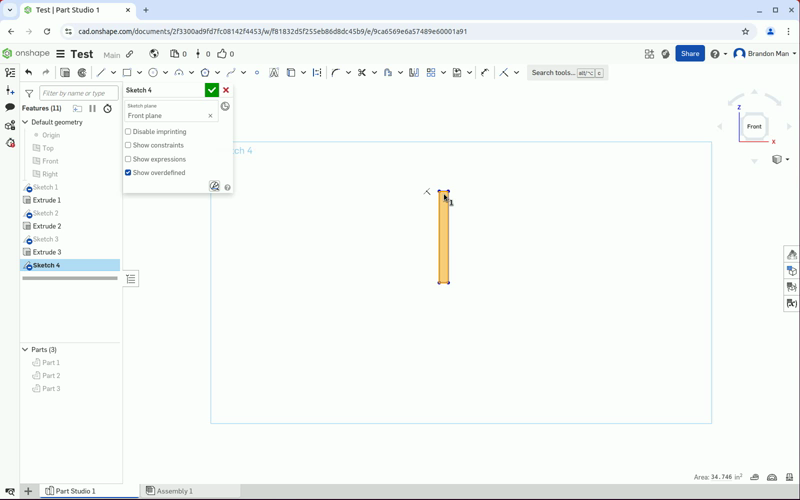
mouse_move(73, 352)
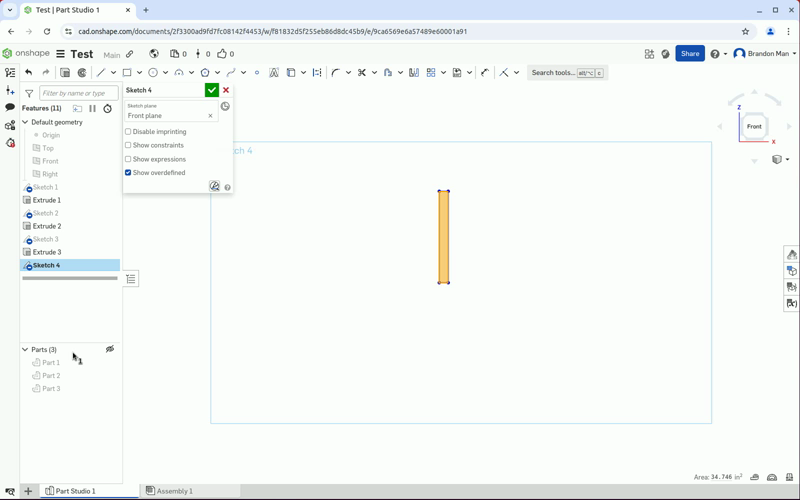
key(shift+y)
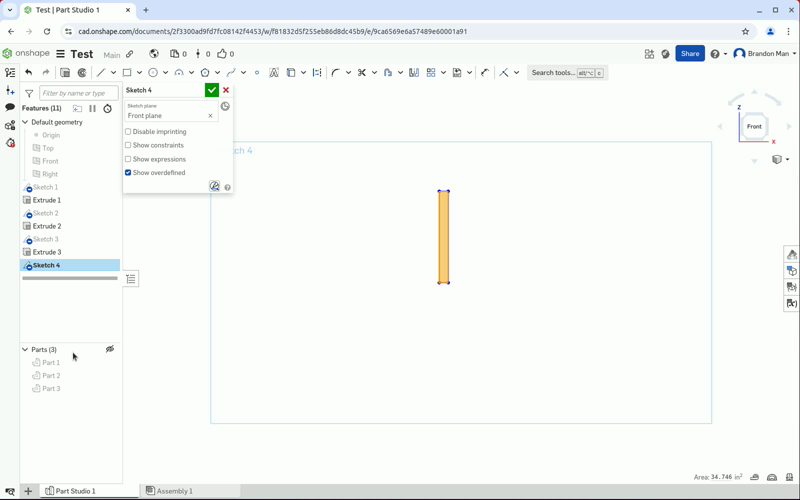
key(shift+e)
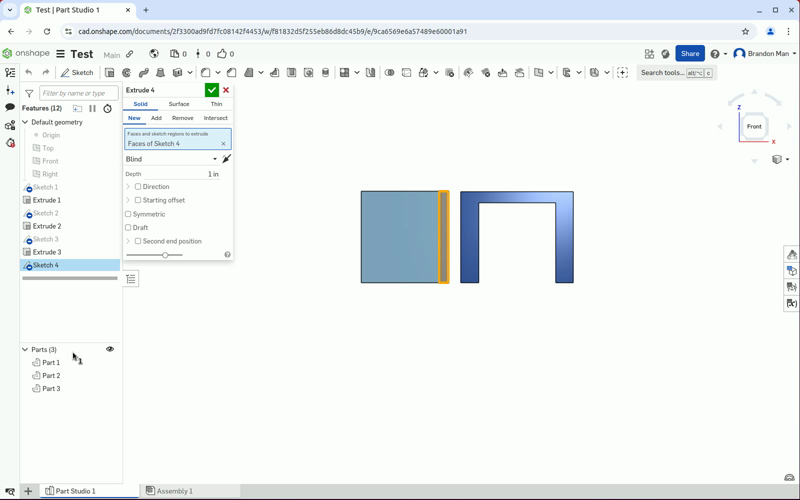
mouse_move(143, 106)
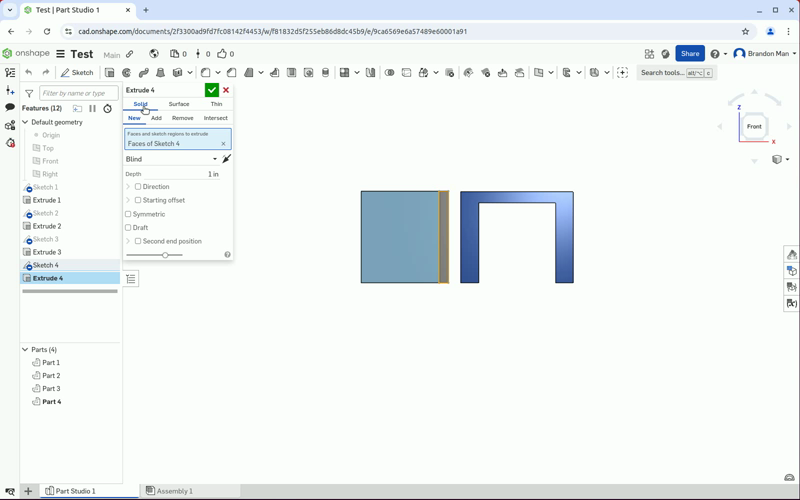
click(143, 106)
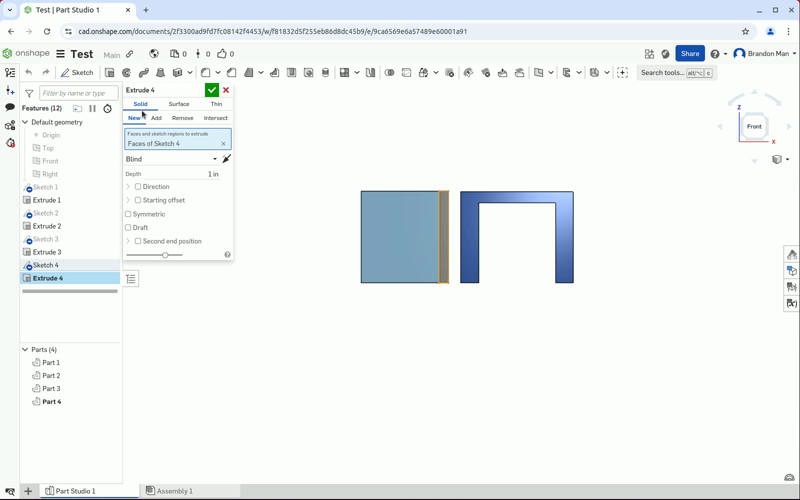
mouse_move(137, 120)
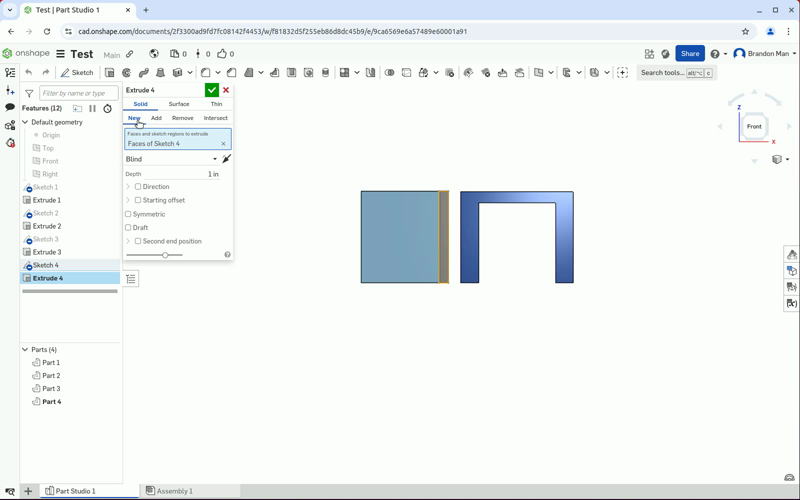
click(137, 120)
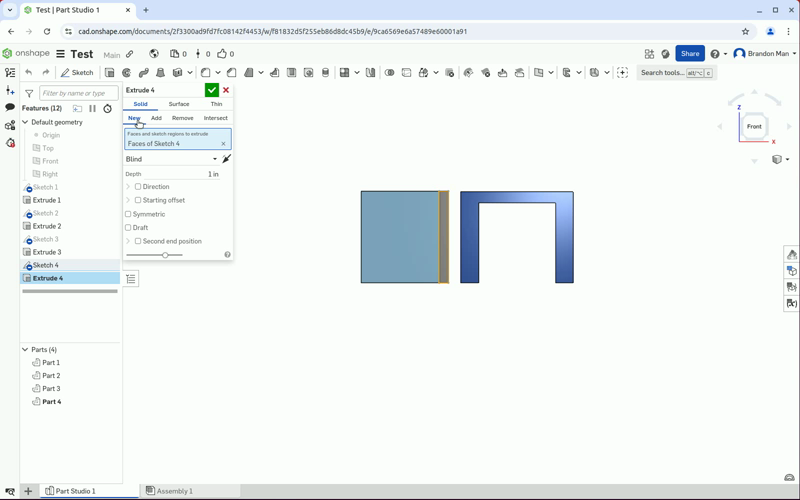
key(tab, 4)
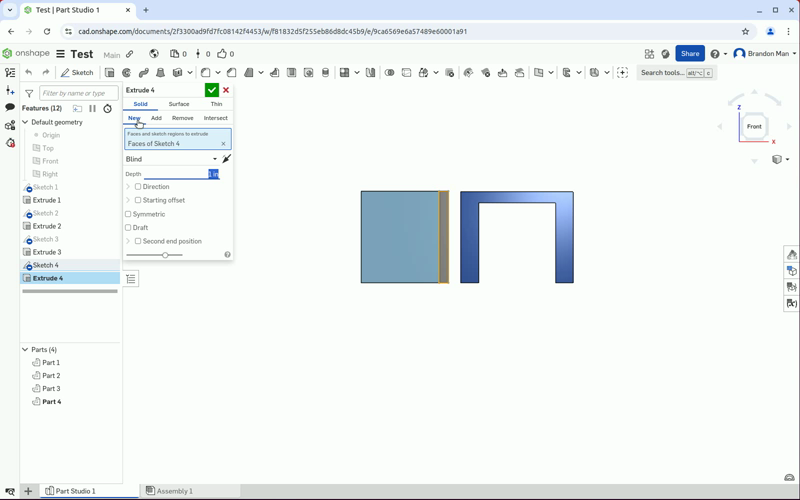
text(4.814)
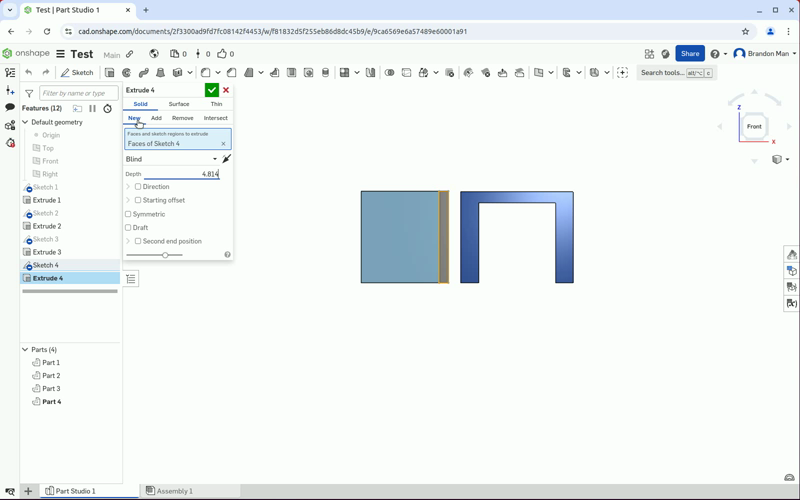
key(enter)
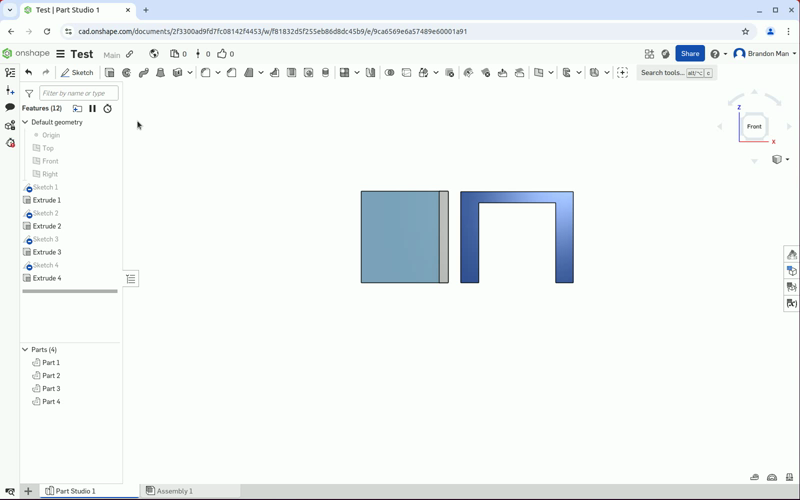
key(shift+h)
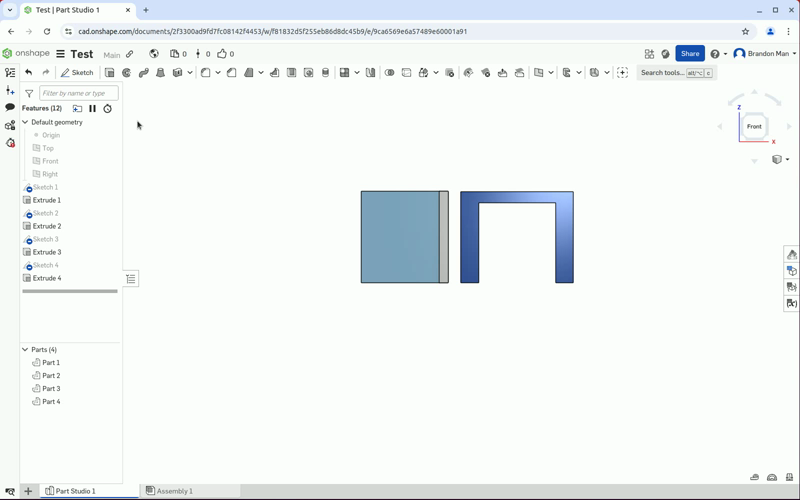
key(shift+h)
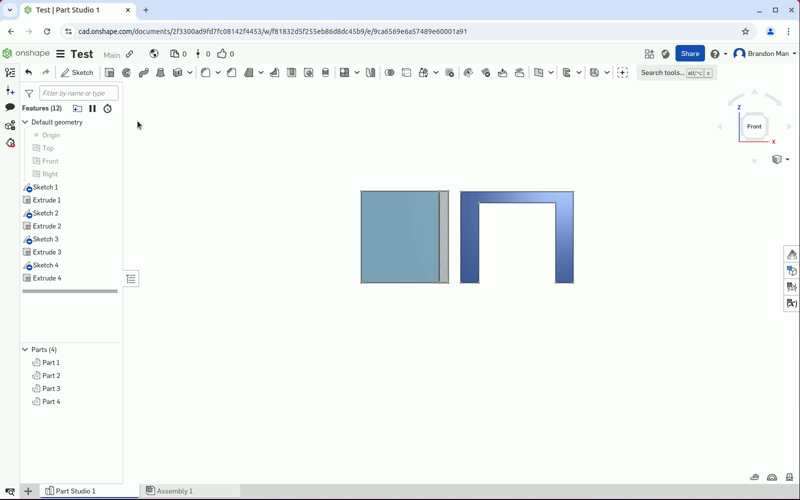
key(shift+7)
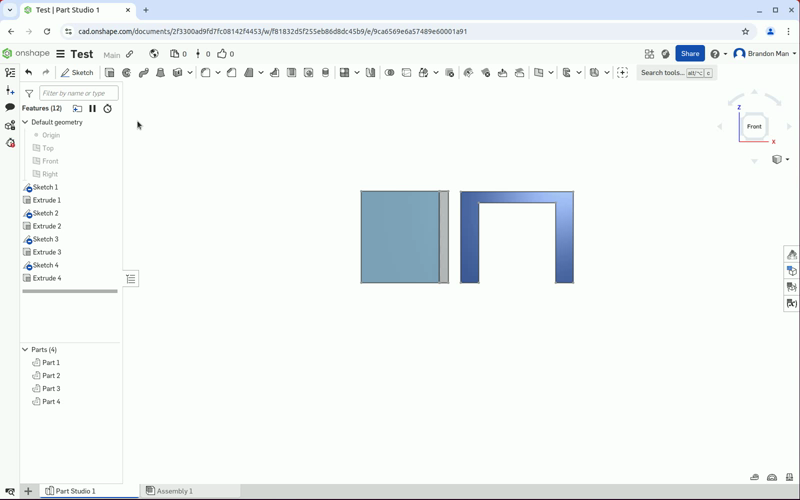
key(left, 2)
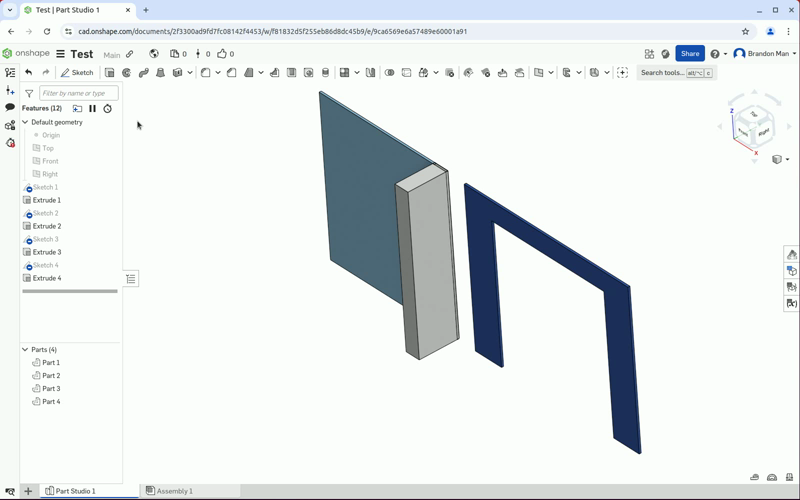
key(down, 2)
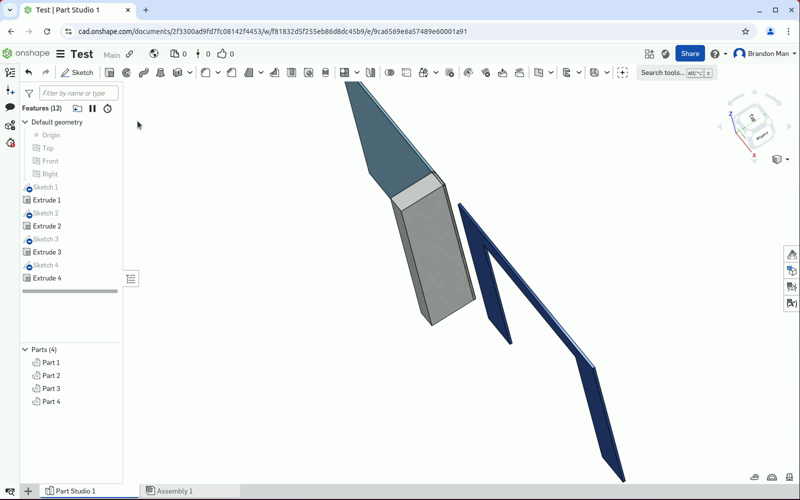
key(up, 2)
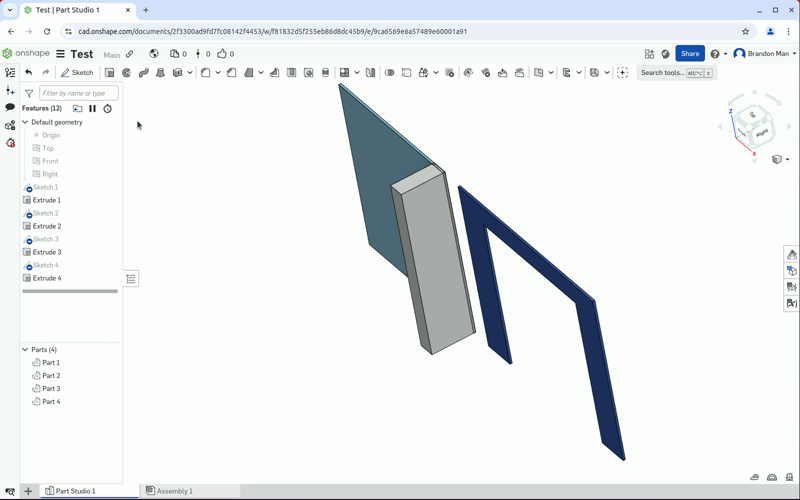
key(right, 2)
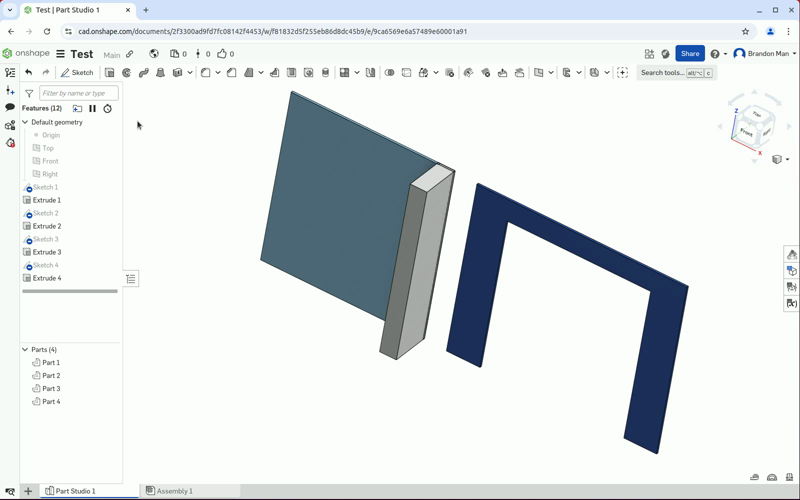
mouse_move(73, 189)
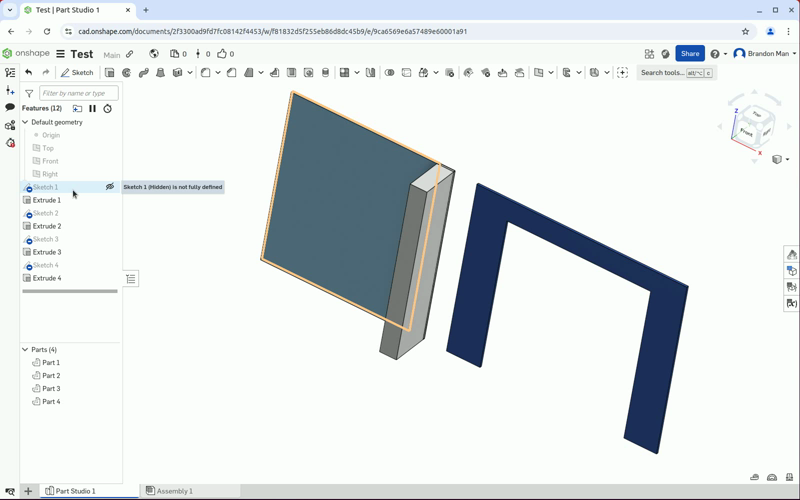
click(73, 189)